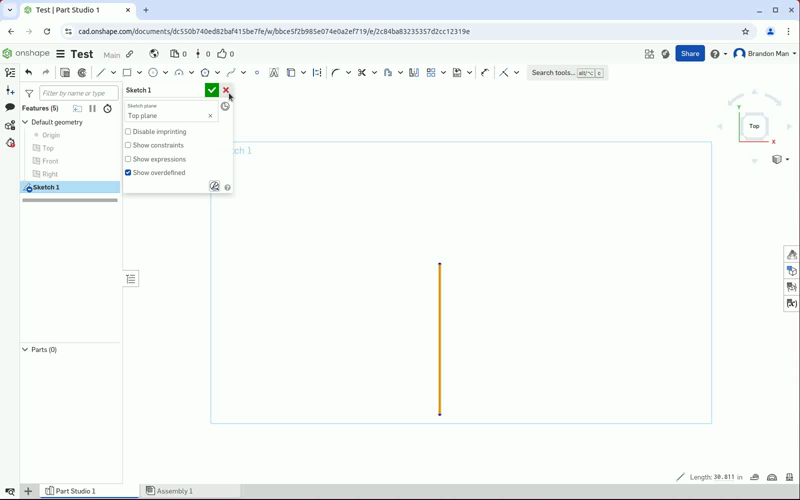
key(shift+h)
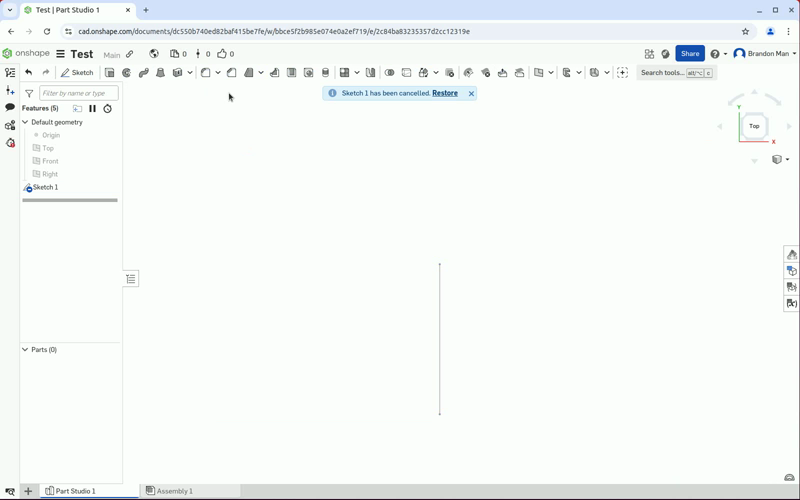
key(shift+s)
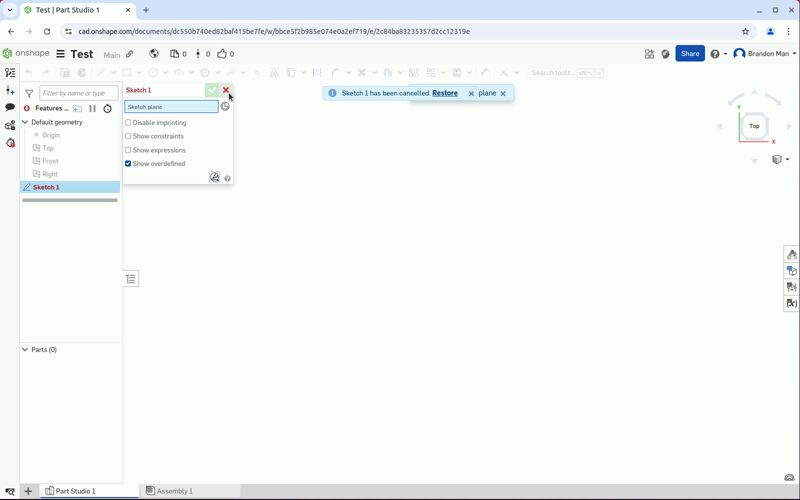
mouse_move(73, 150)
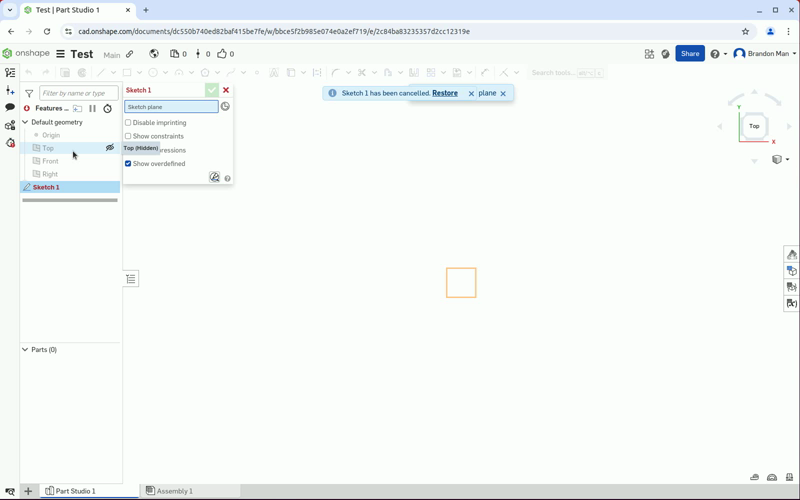
click(73, 150)
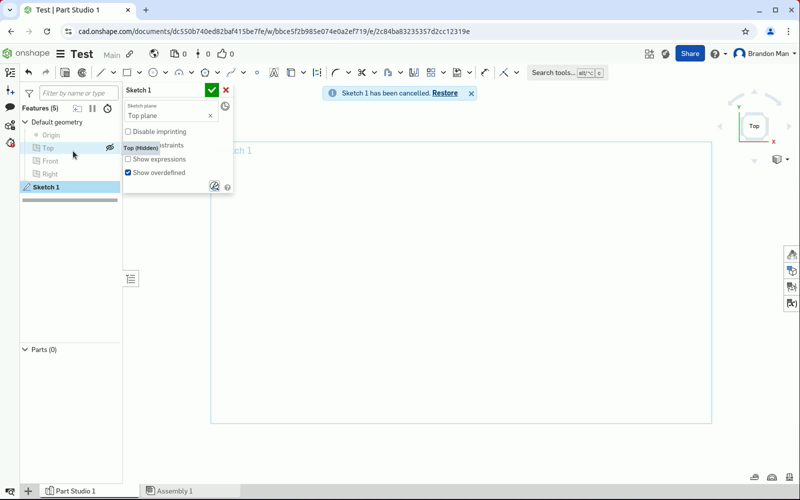
mouse_move(73, 352)
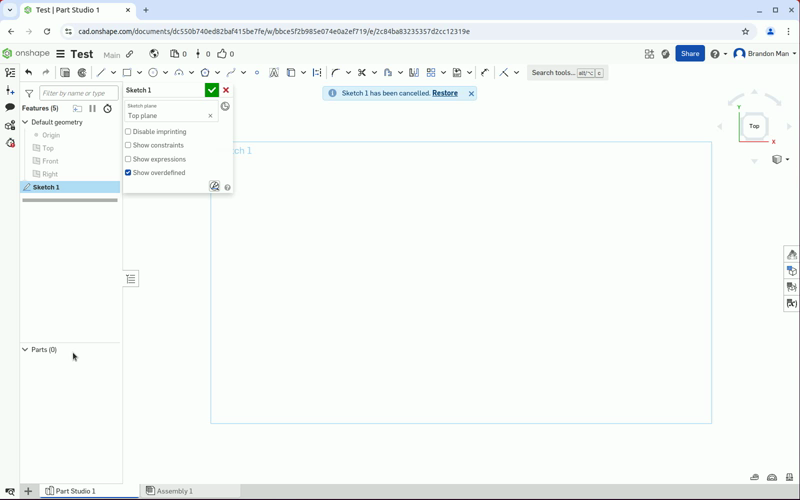
key(y)
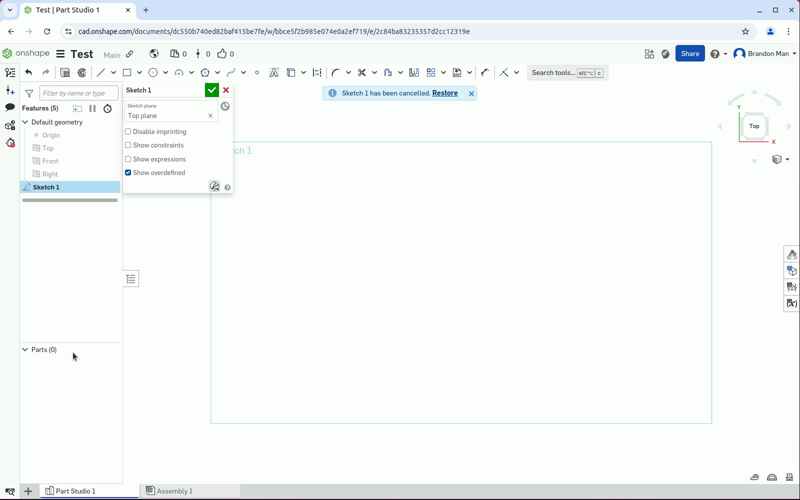
key(l)
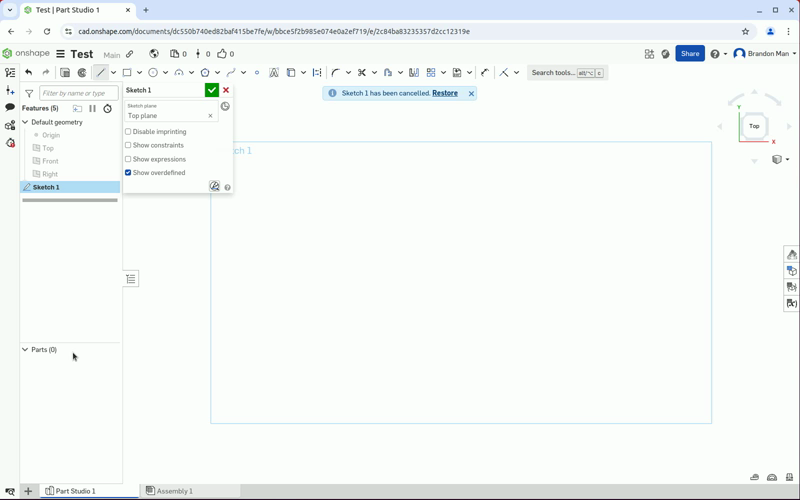
key_down(shift)
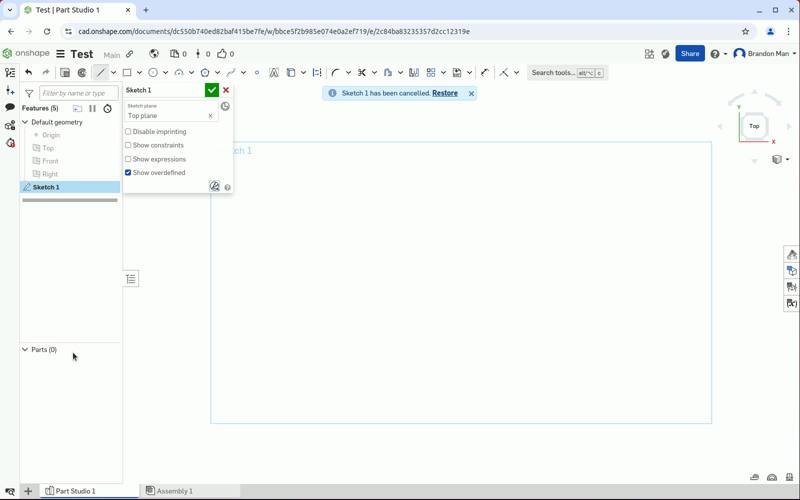
mouse_move(348, 388)
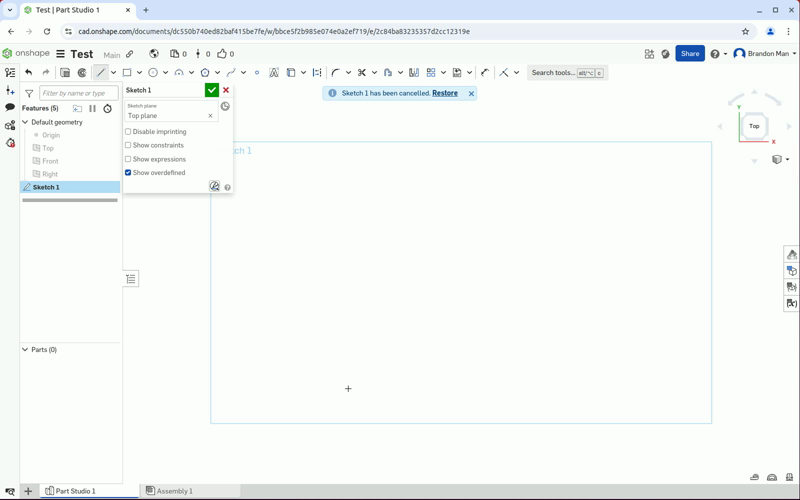
click(348, 388)
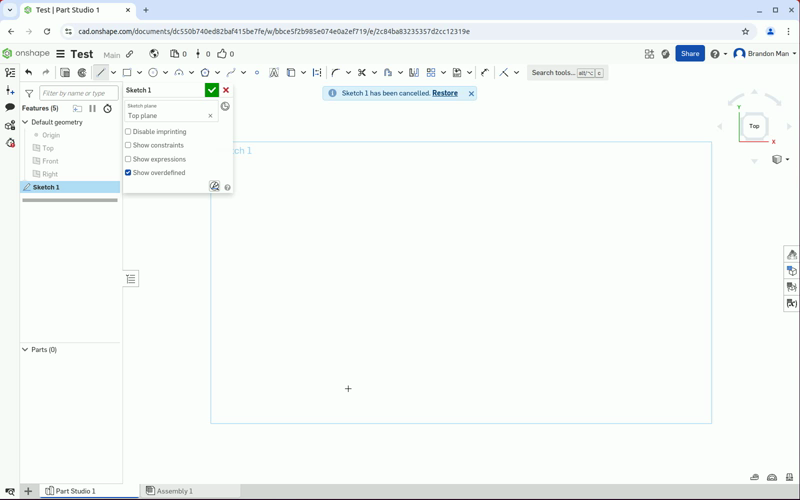
key_up(shift)
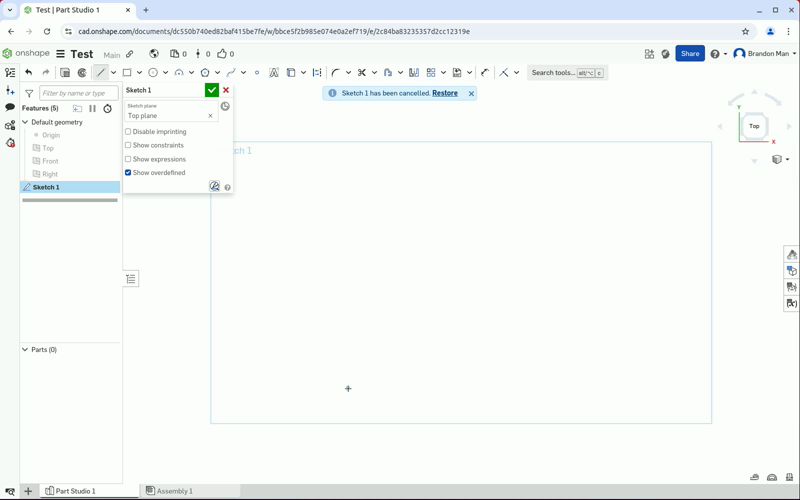
key_down(shift)
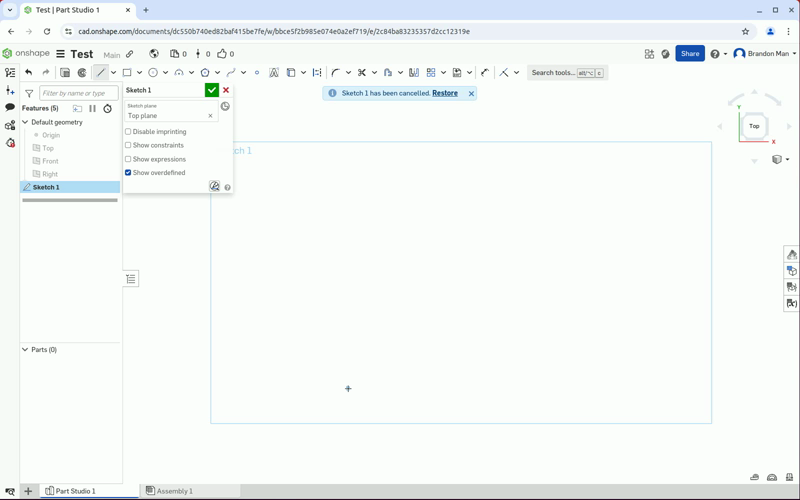
mouse_move(572, 388)
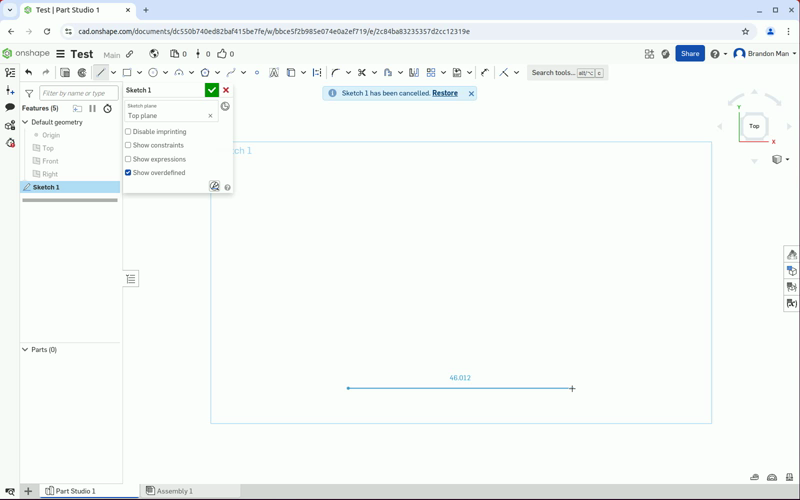
click(572, 388)
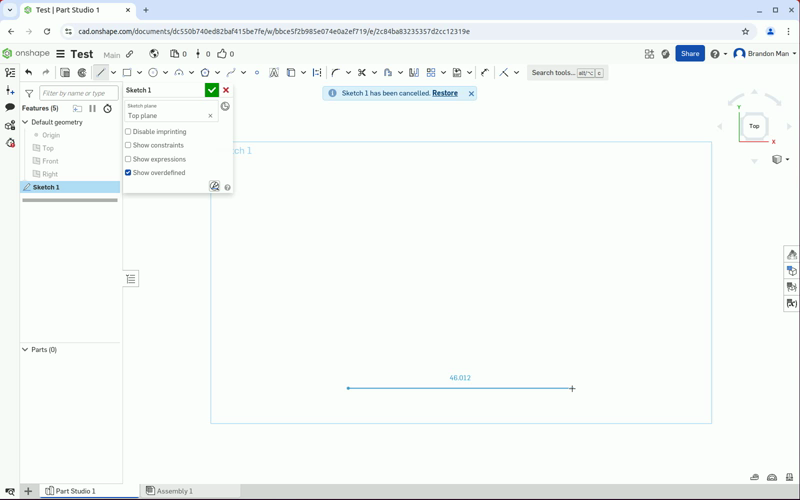
key_up(shift)
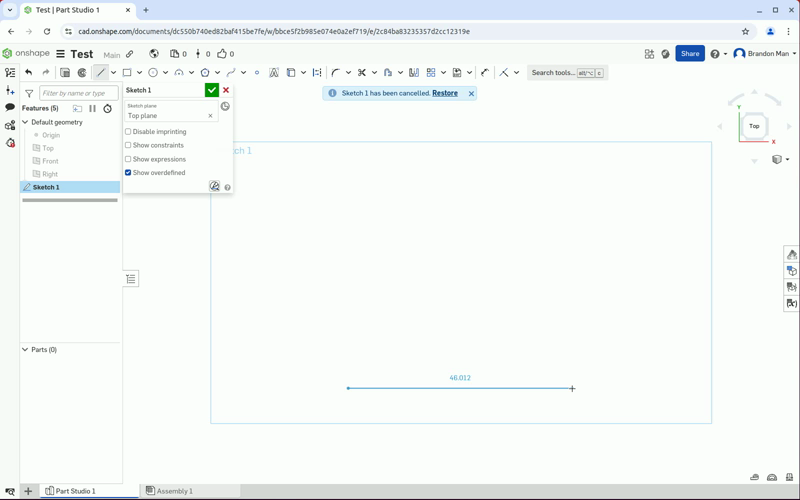
key_down(shift)
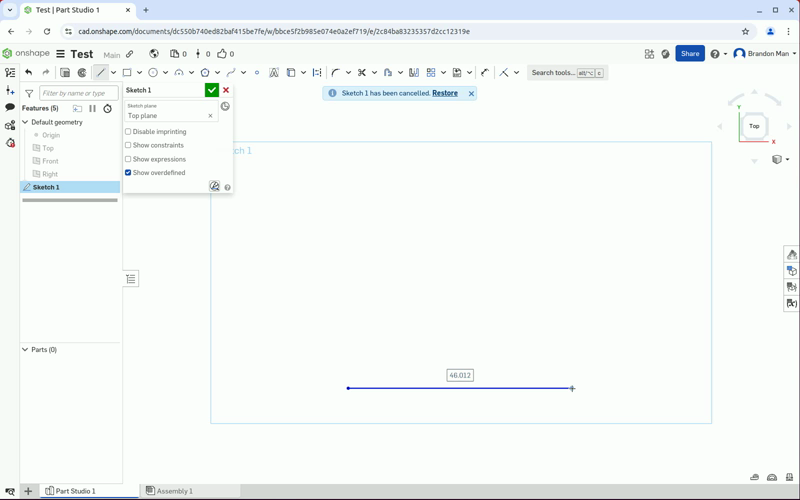
mouse_move(572, 176)
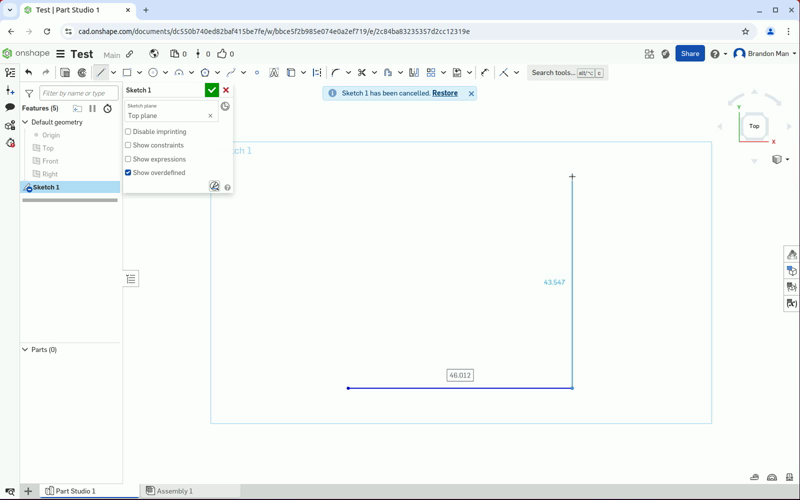
click(572, 176)
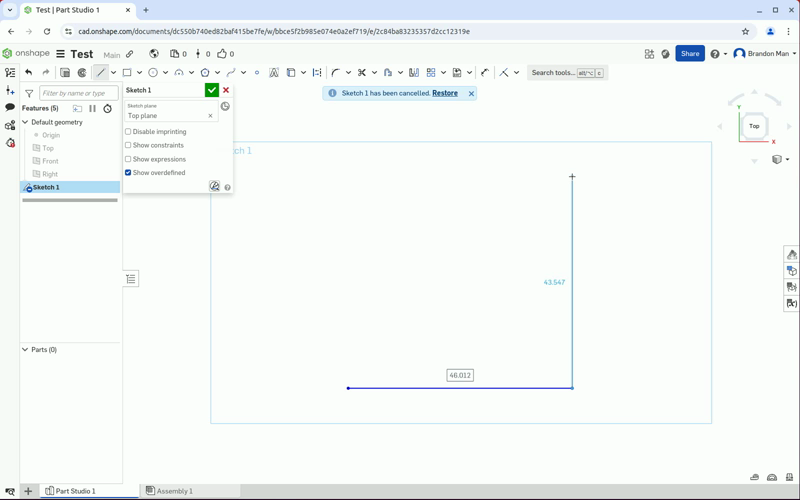
key_up(shift)
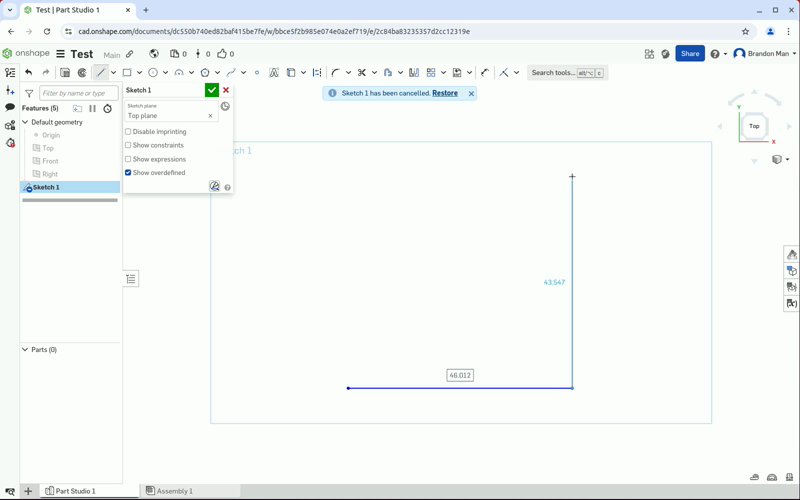
key_down(shift)
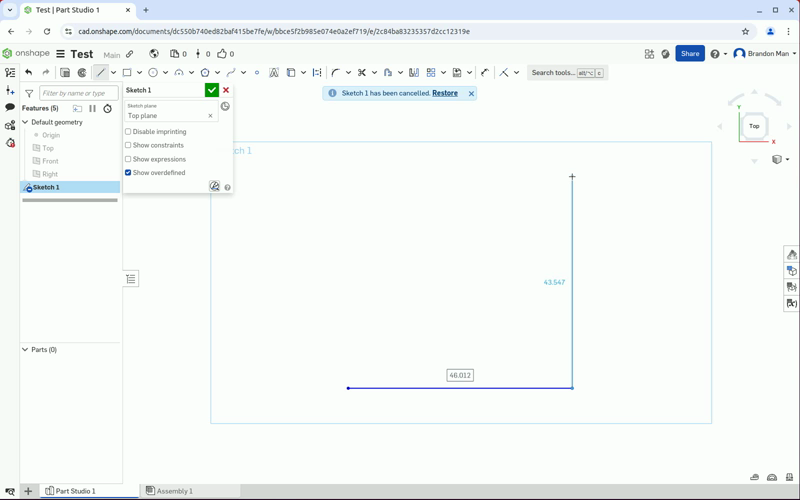
mouse_move(589, 176)
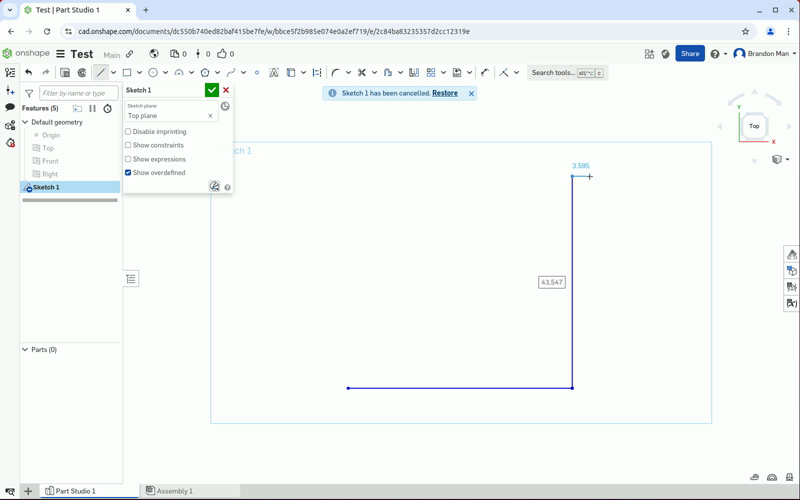
mouse_move(534, 176)
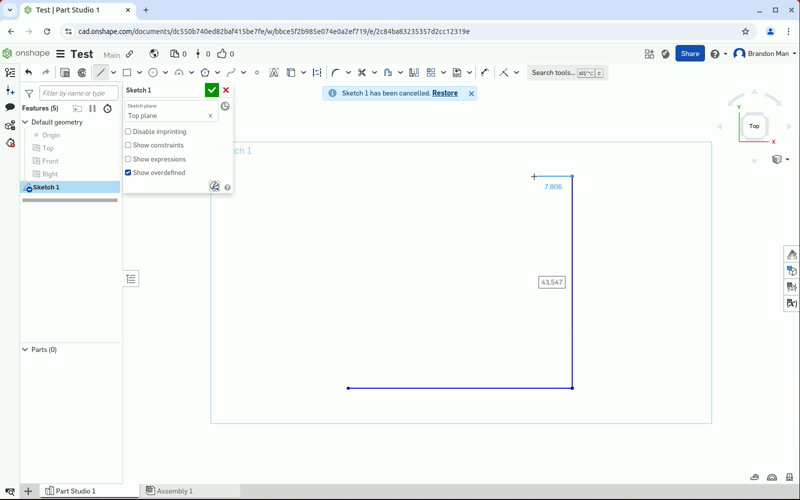
click(534, 176)
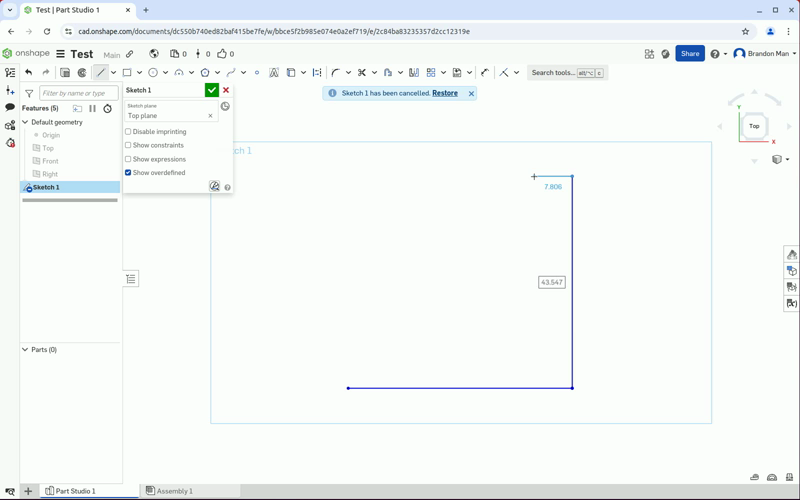
key_up(shift)
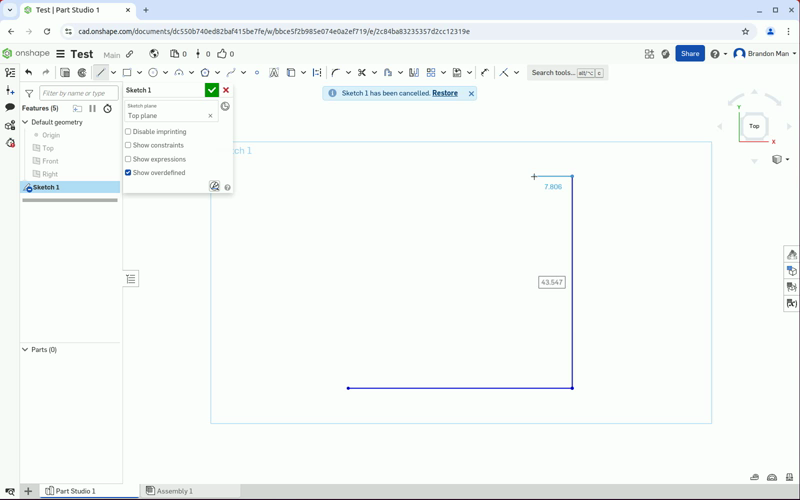
key(esc)
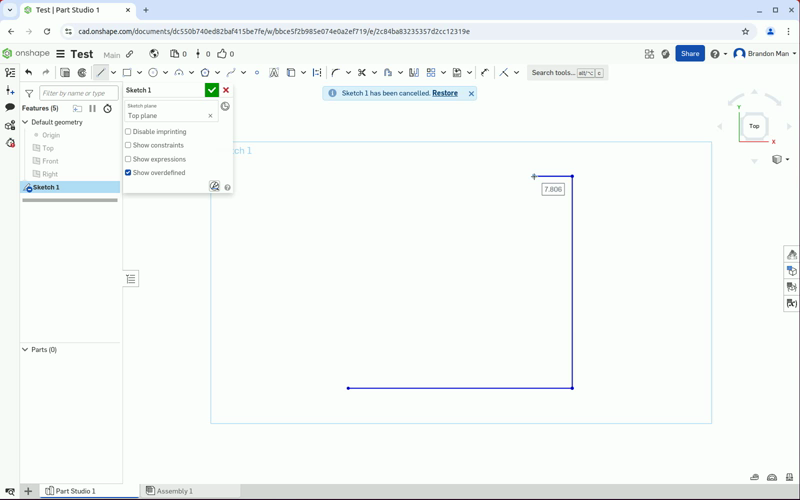
key(a)
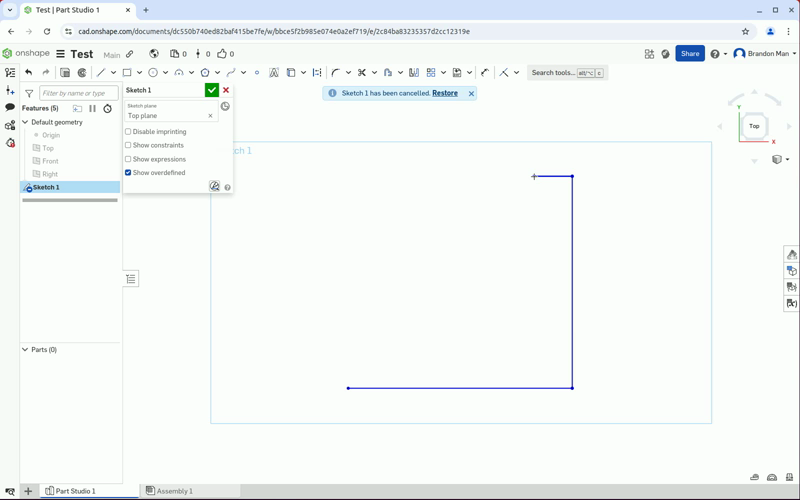
mouse_move(534, 176)
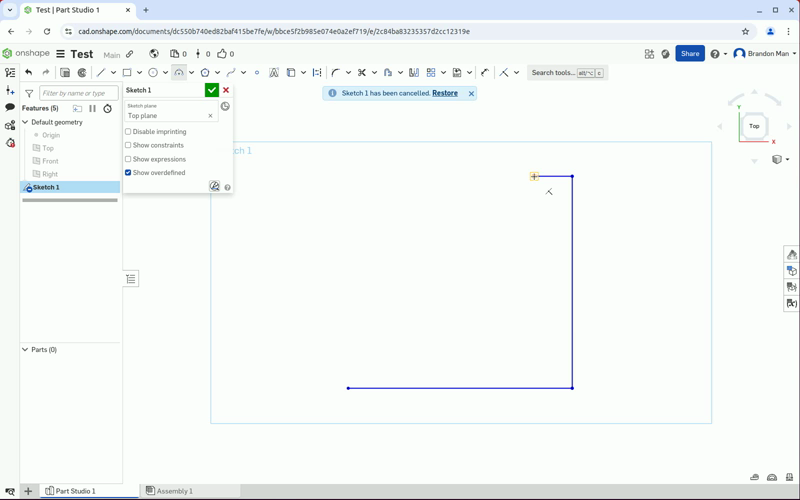
click(534, 176)
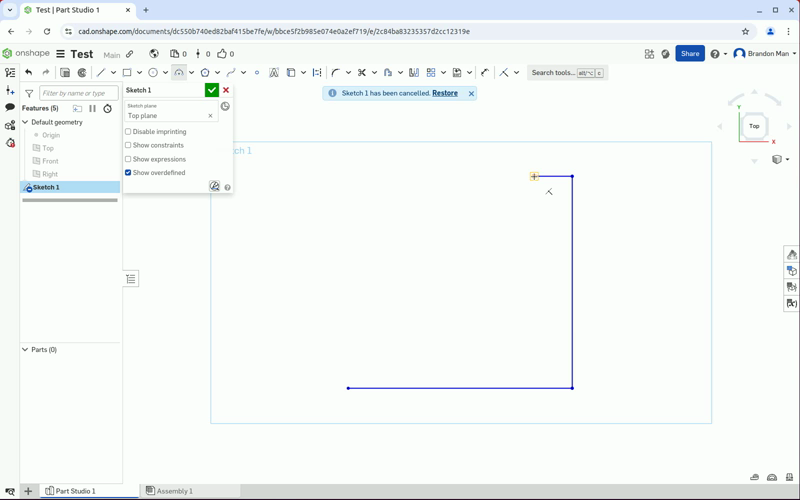
key_down(shift)
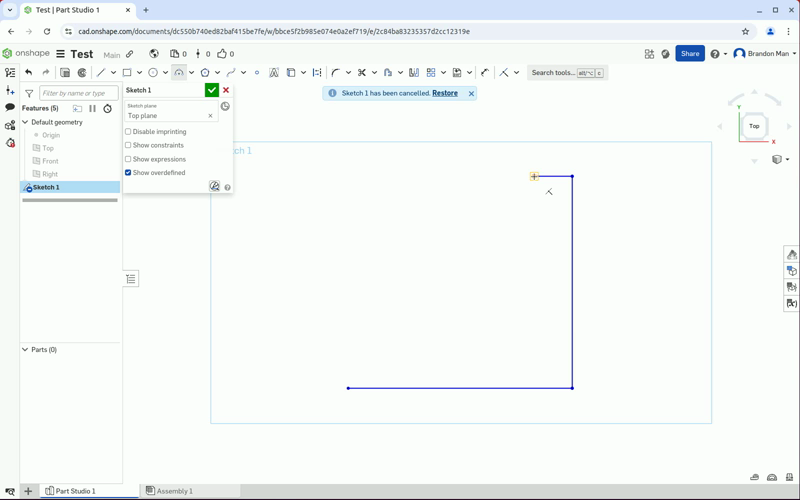
mouse_move(506, 176)
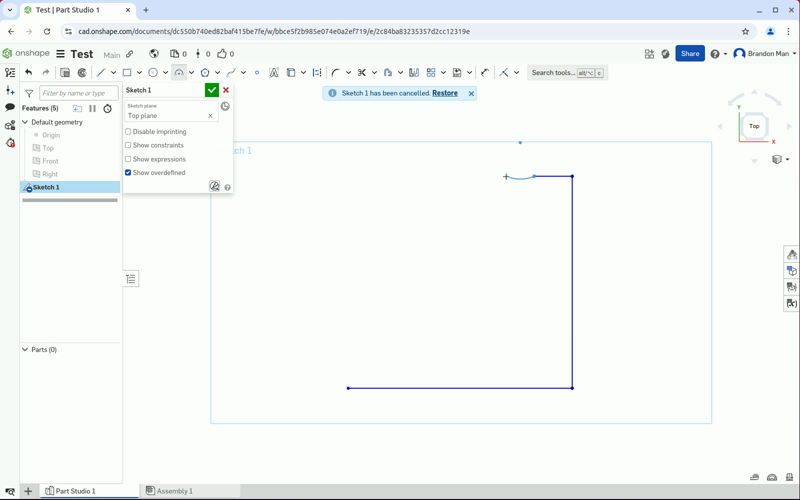
click(506, 176)
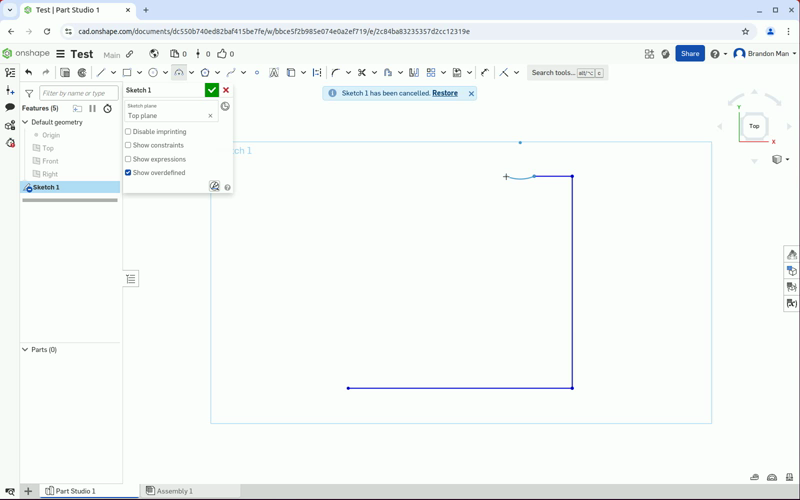
mouse_move(520, 190)
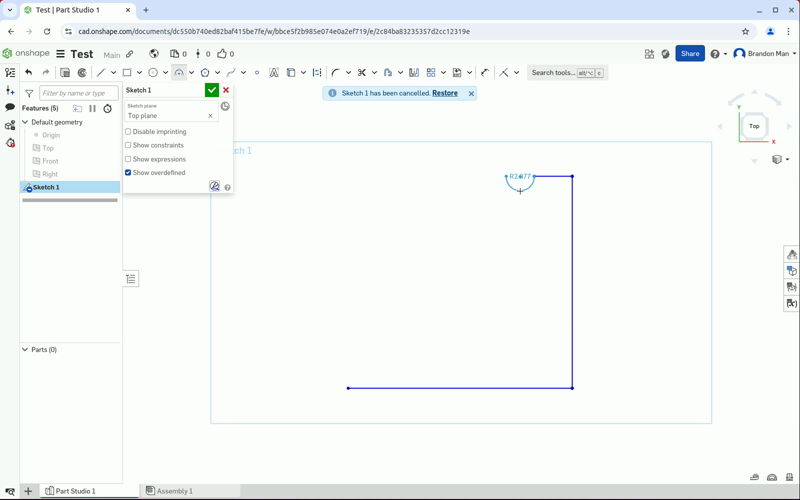
click(520, 190)
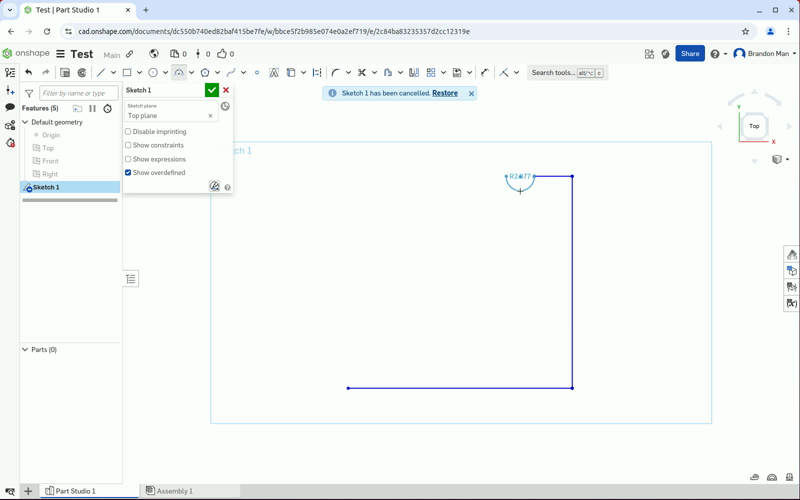
key_up(shift)
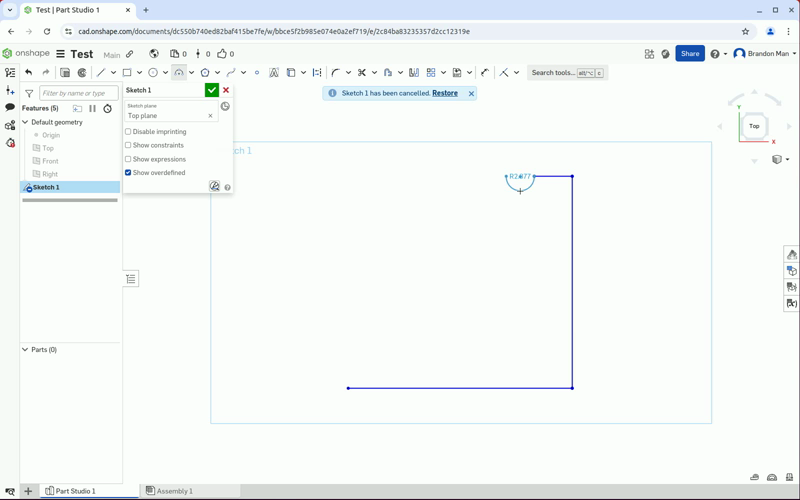
key(esc)
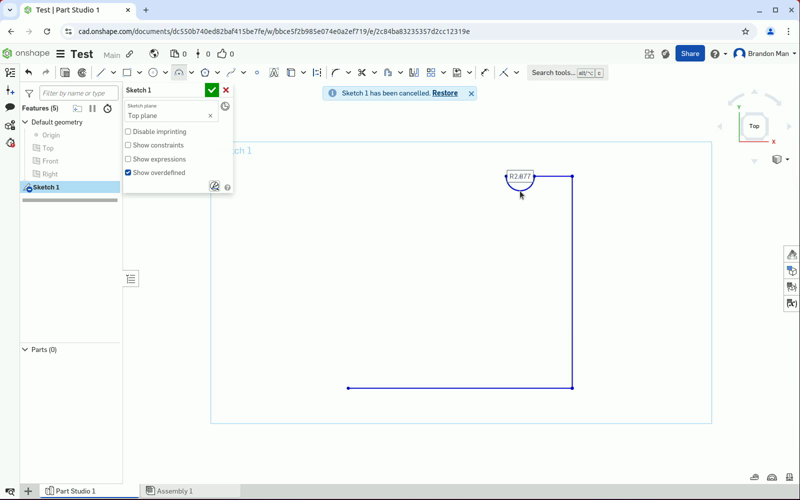
key(l)
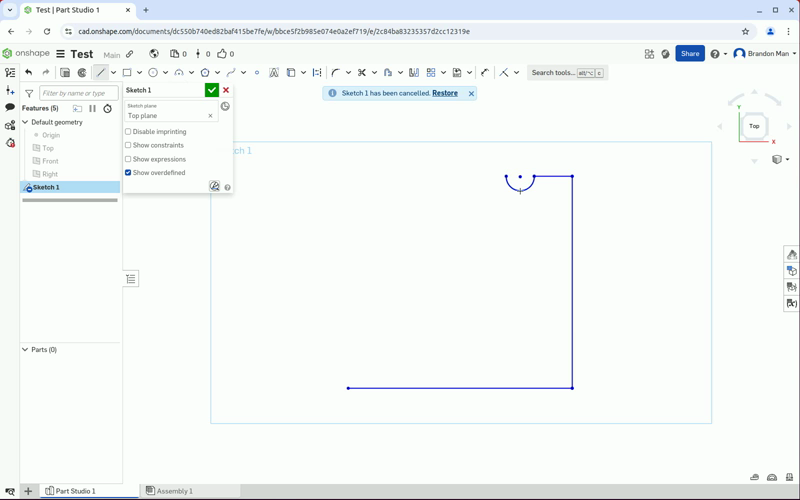
mouse_move(506, 176)
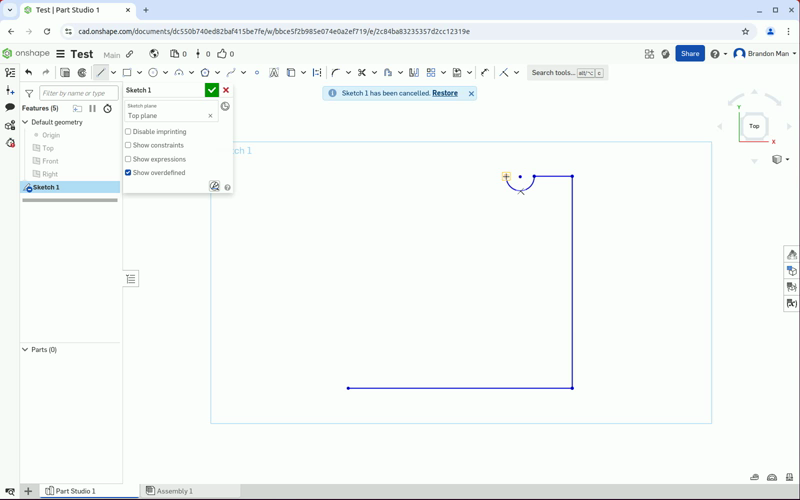
click(506, 176)
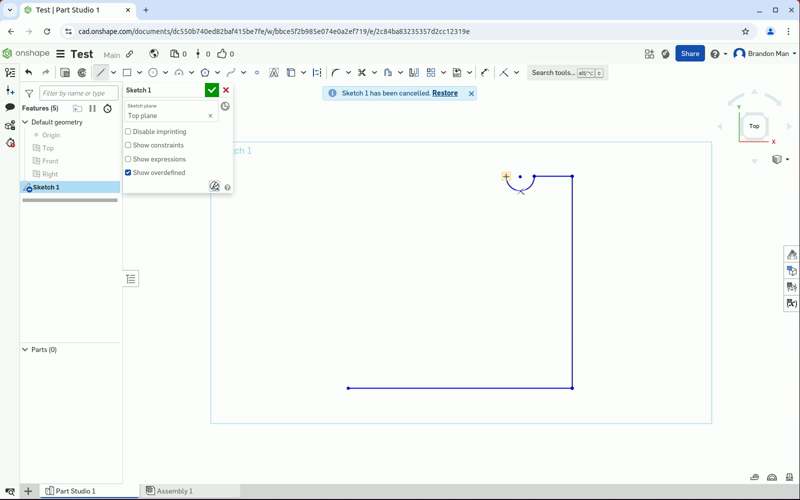
key_down(shift)
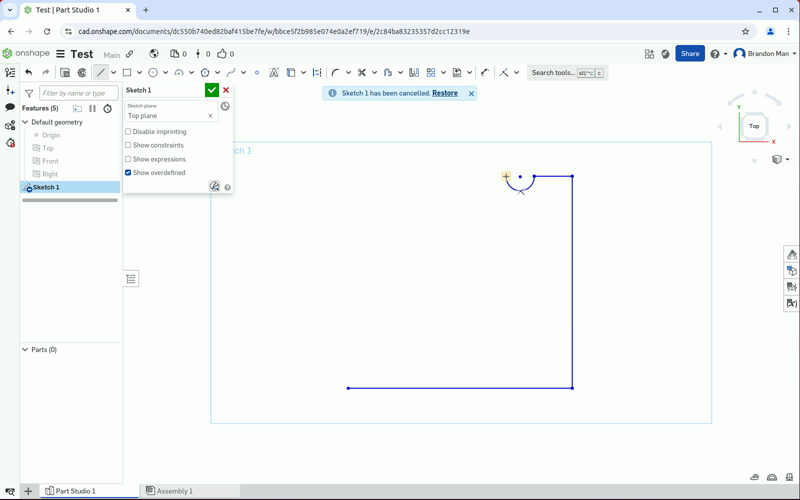
mouse_move(348, 176)
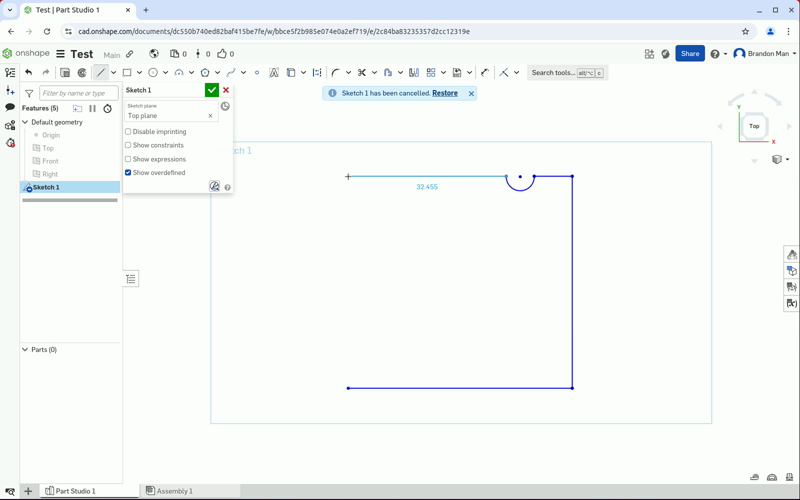
click(348, 176)
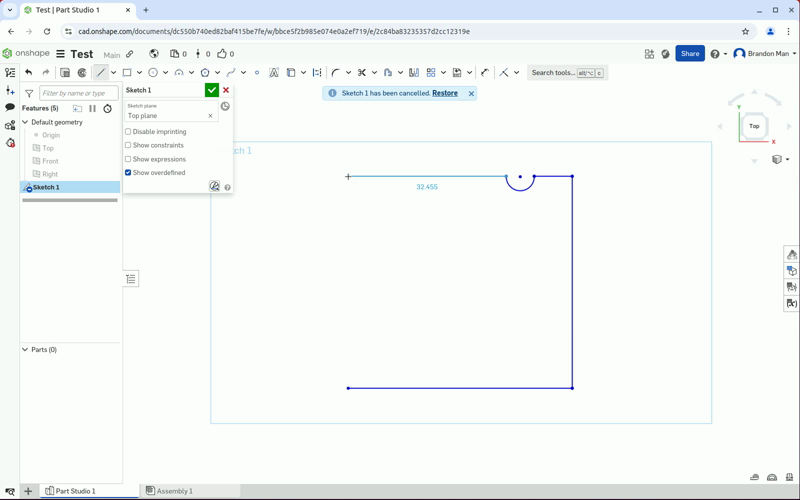
key_up(shift)
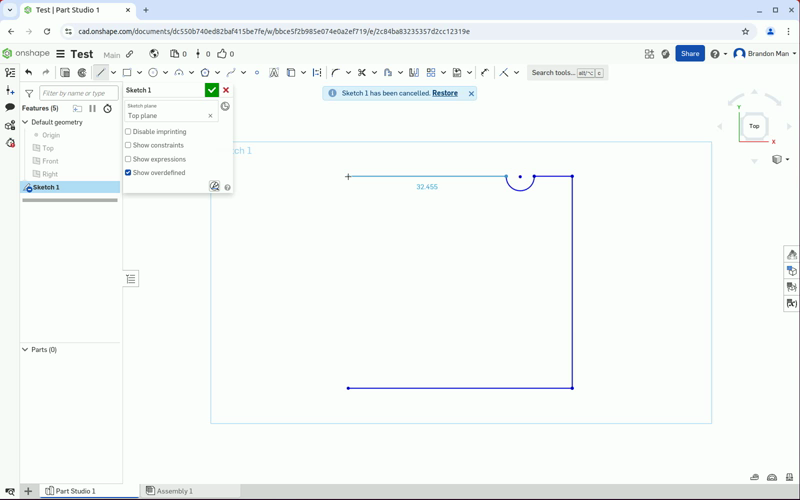
key_down(shift)
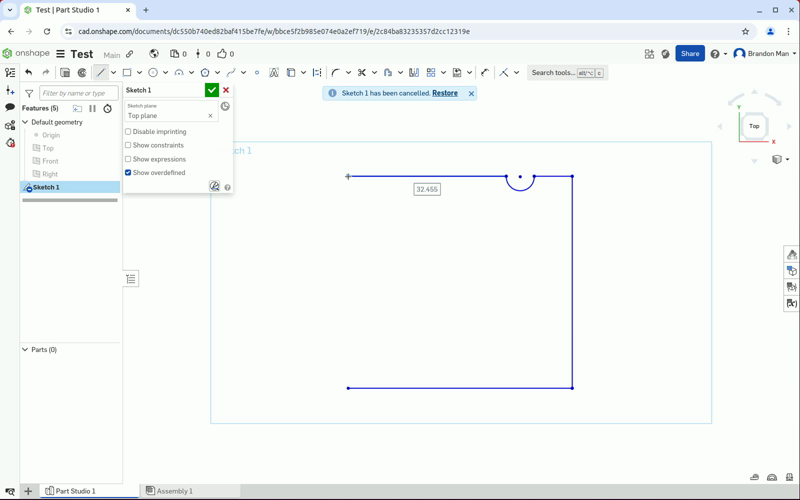
mouse_move(348, 388)
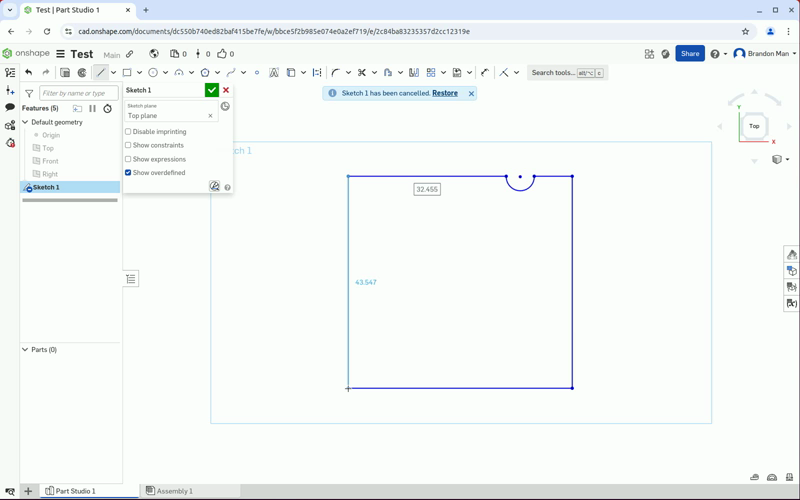
key_up(shift)
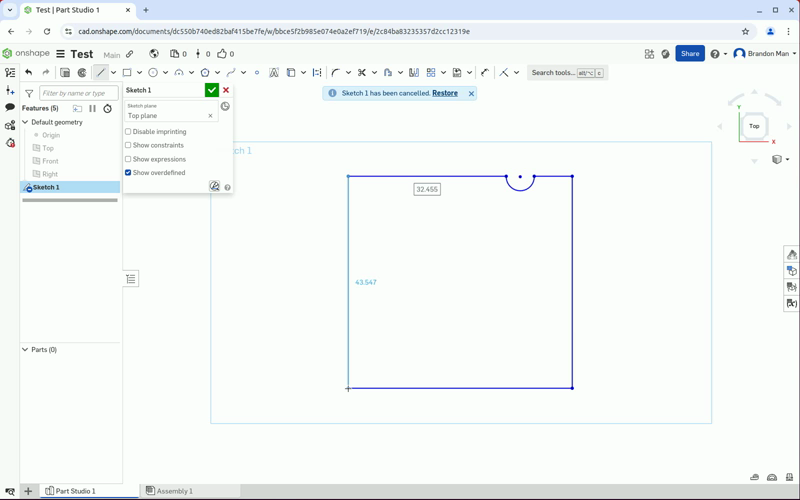
click(348, 388)
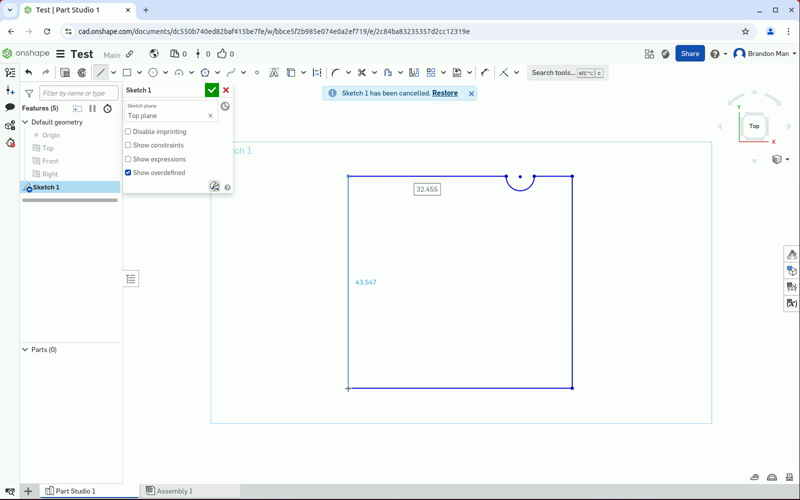
key(esc)
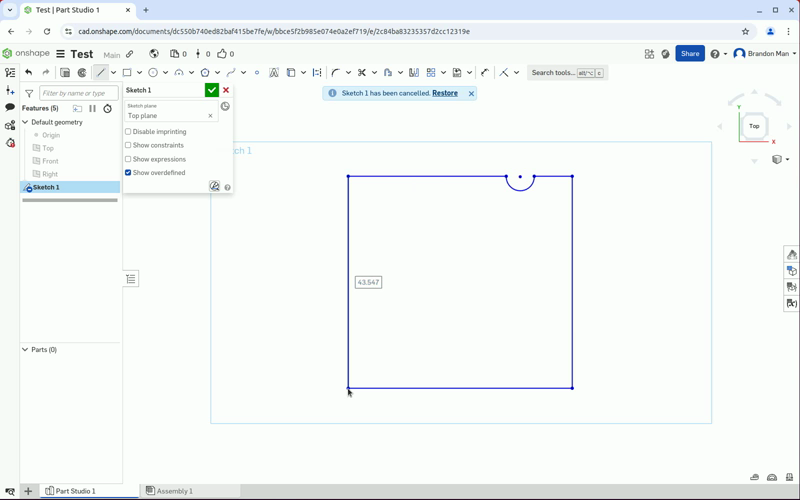
mouse_move(460, 332)
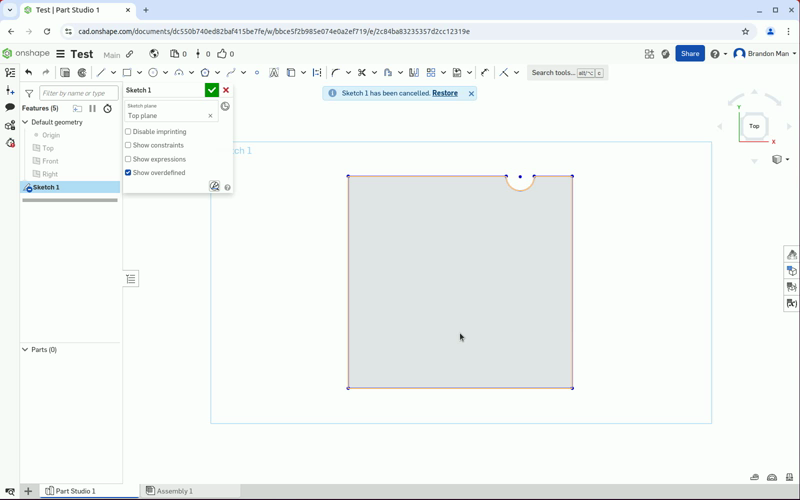
scroll(6)
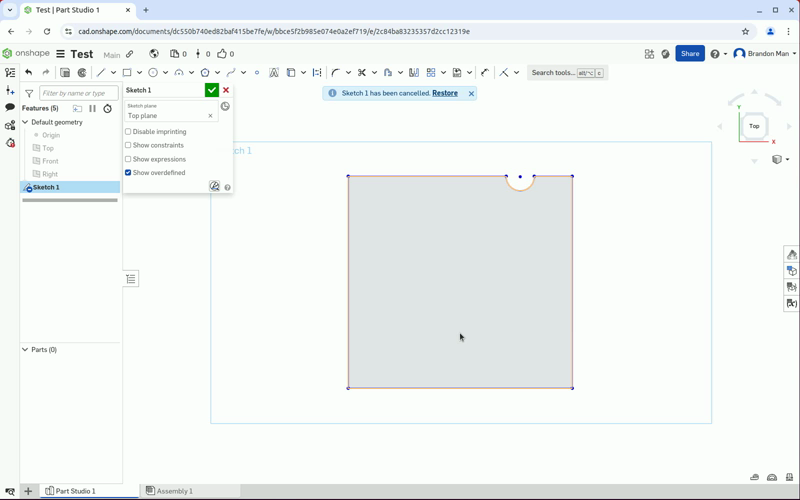
scroll(6)
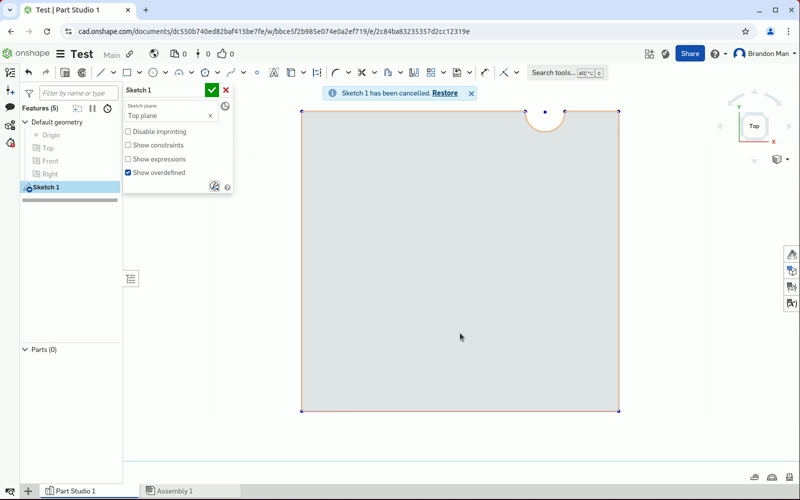
scroll(6)
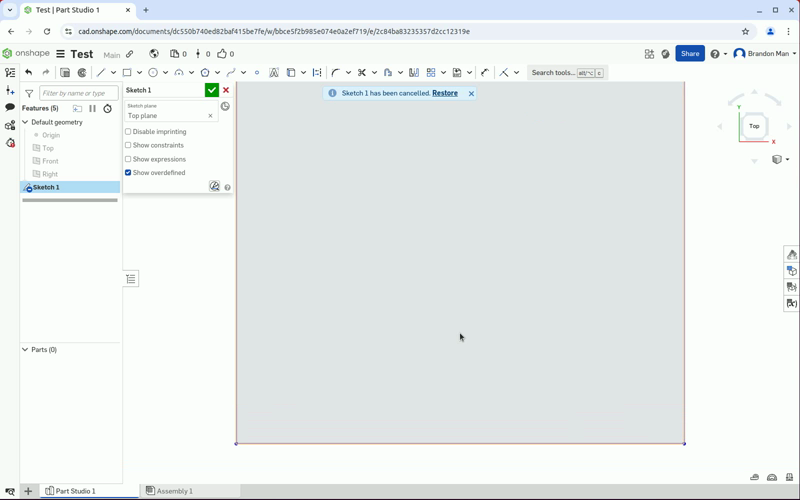
scroll(6)
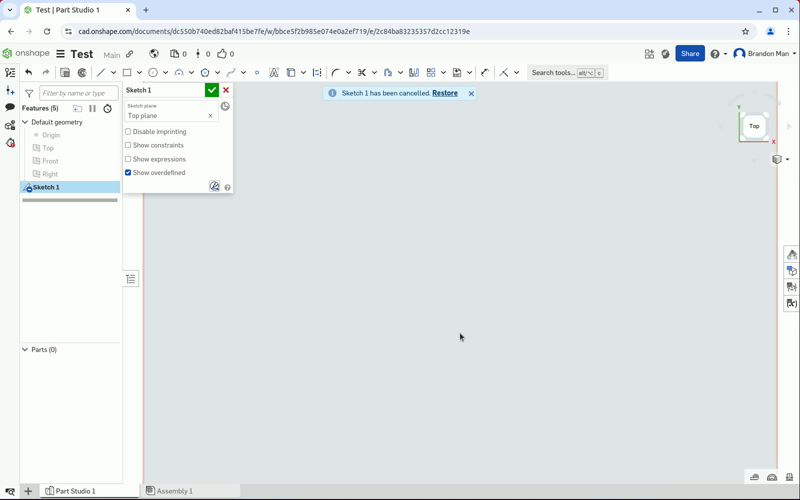
scroll(6)
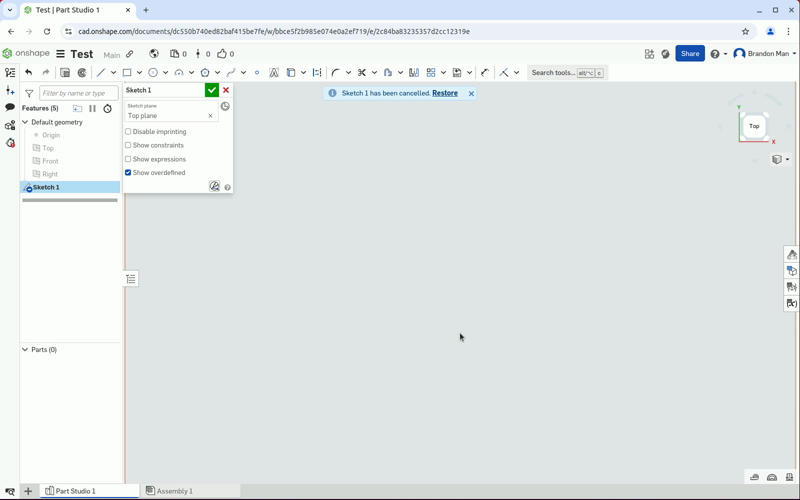
scroll(6)
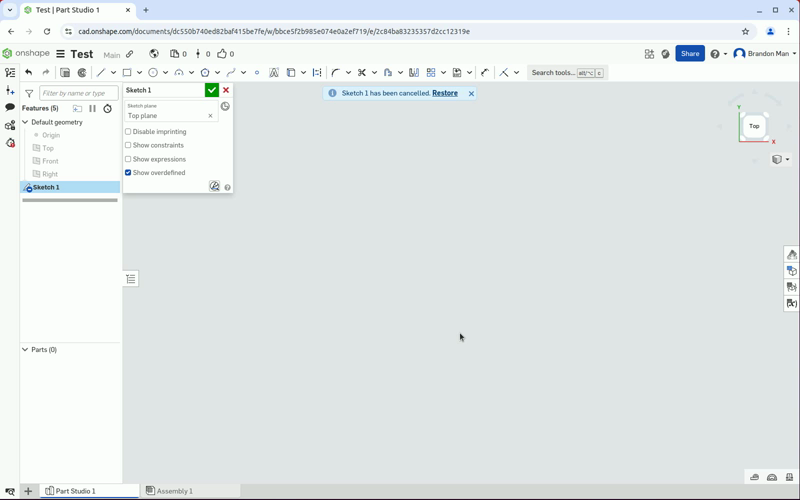
scroll(6)
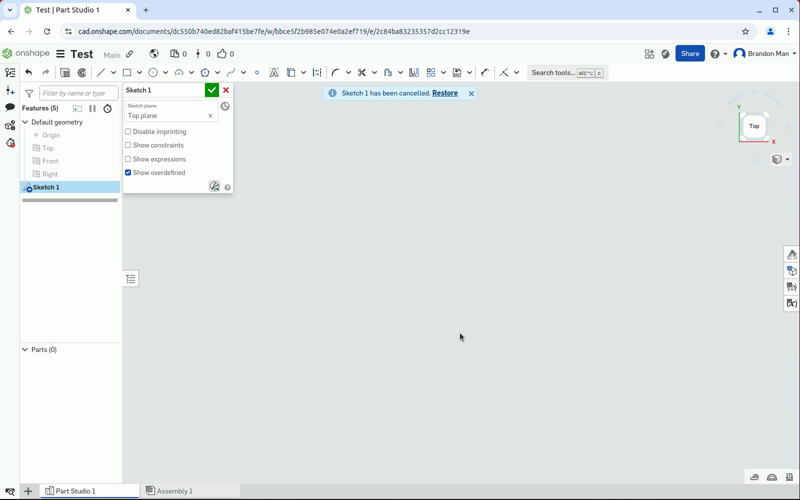
click(460, 332)
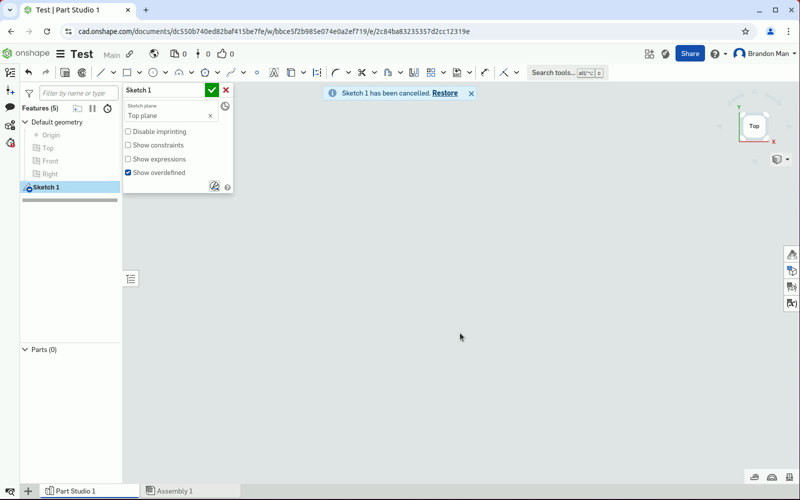
scroll(-6)
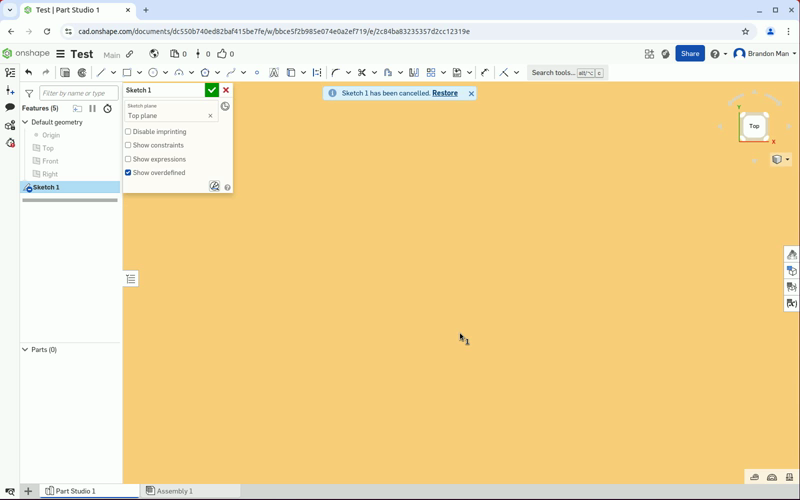
scroll(-6)
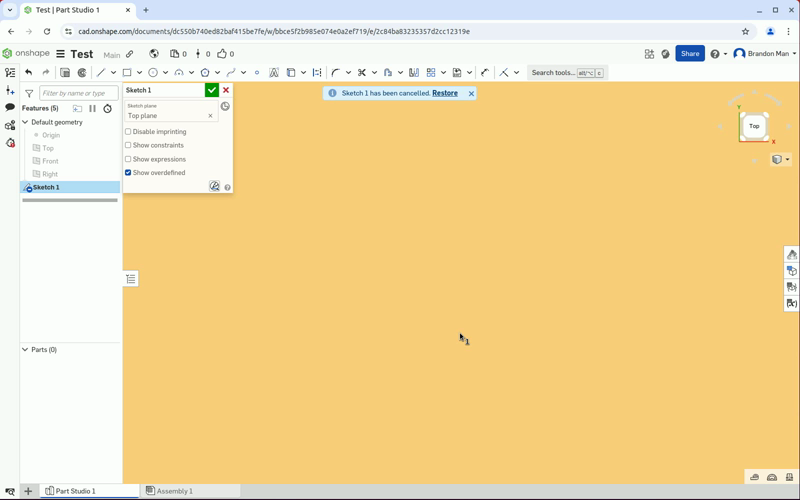
scroll(-6)
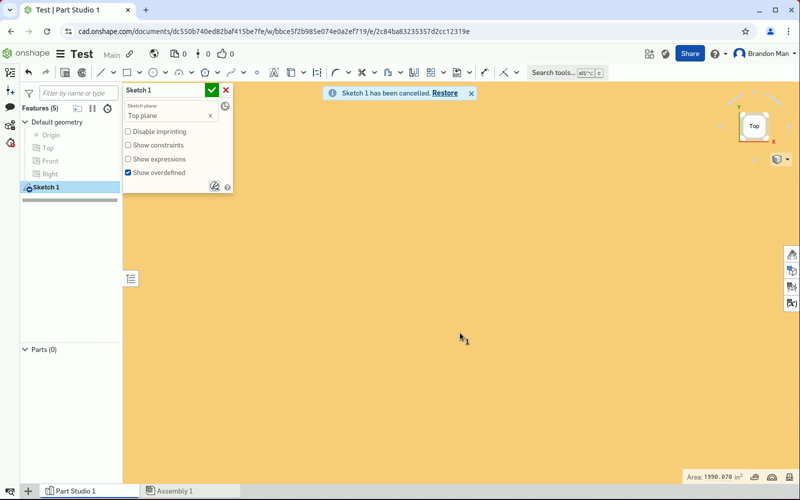
scroll(-6)
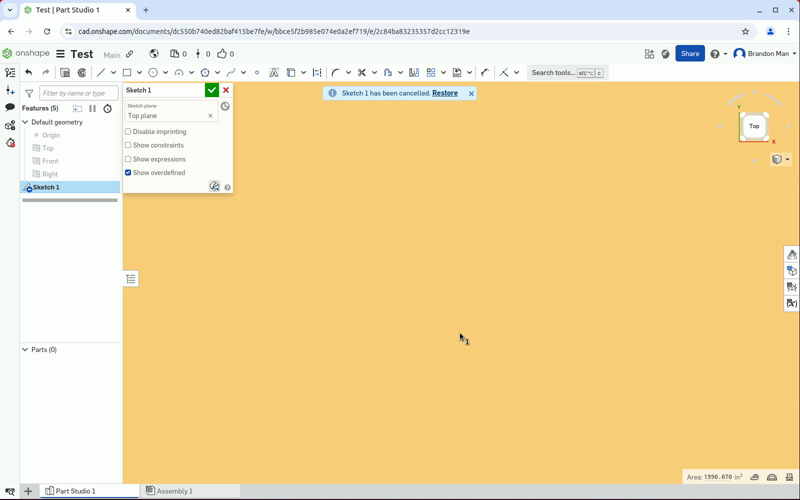
scroll(-6)
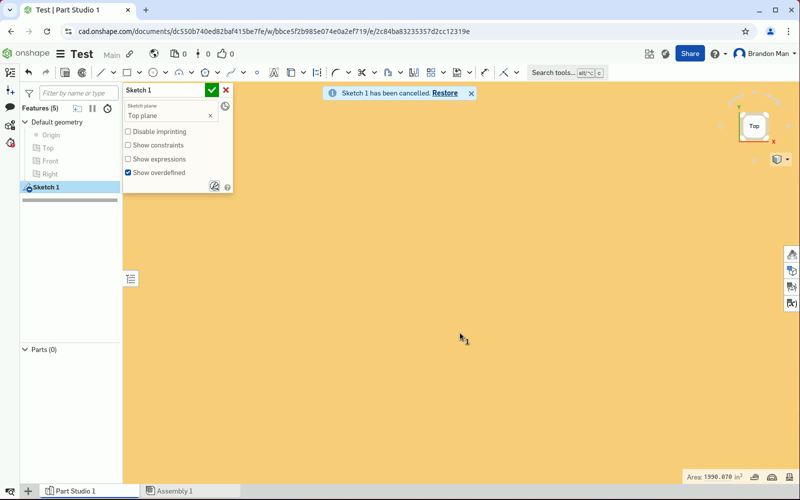
scroll(-6)
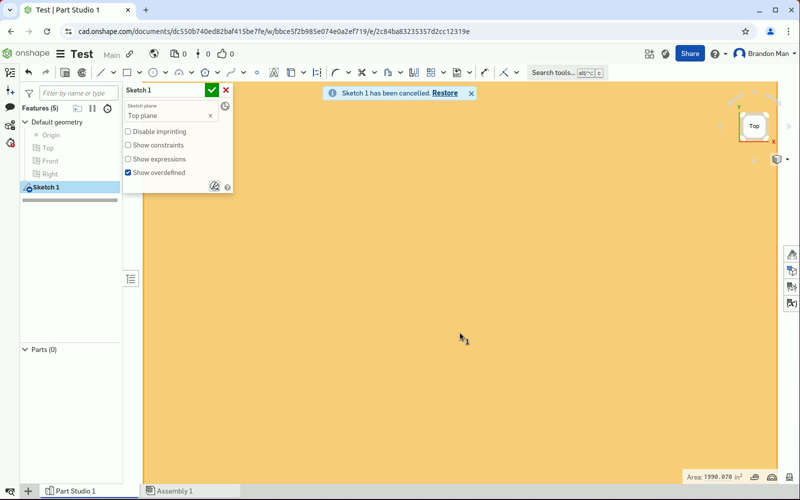
scroll(-6)
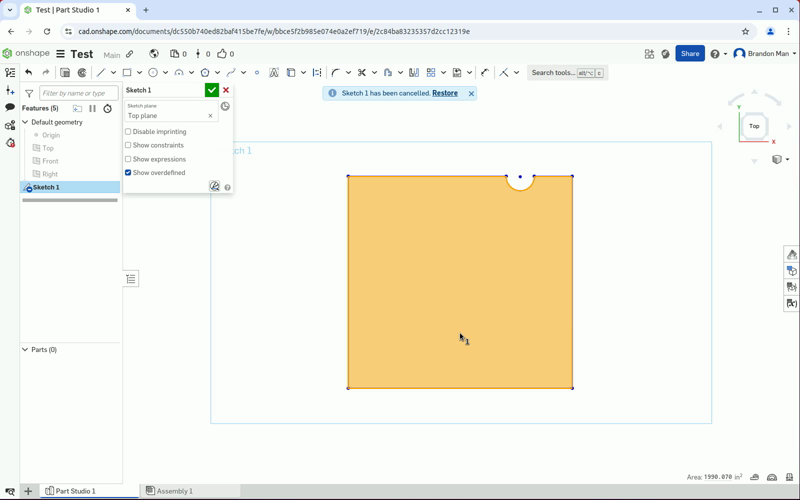
mouse_move(73, 352)
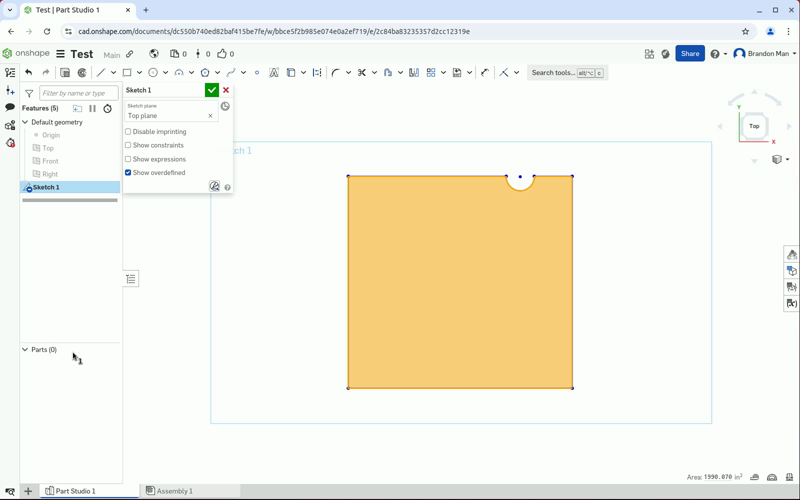
key(shift+y)
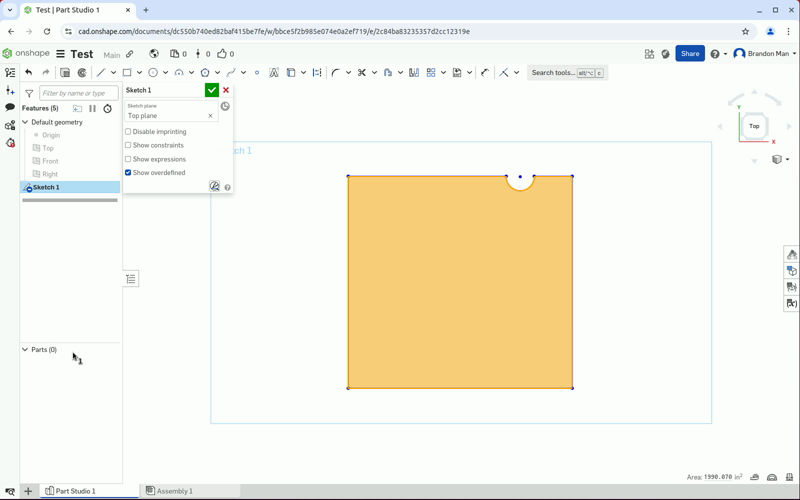
key(shift+e)
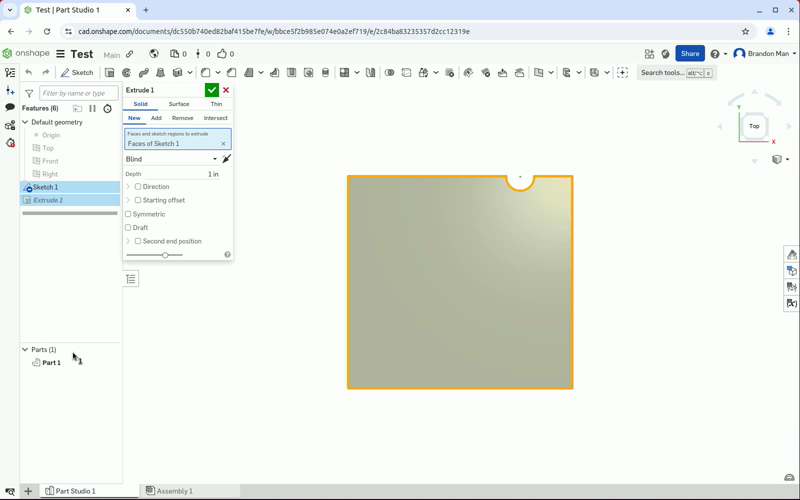
mouse_move(143, 106)
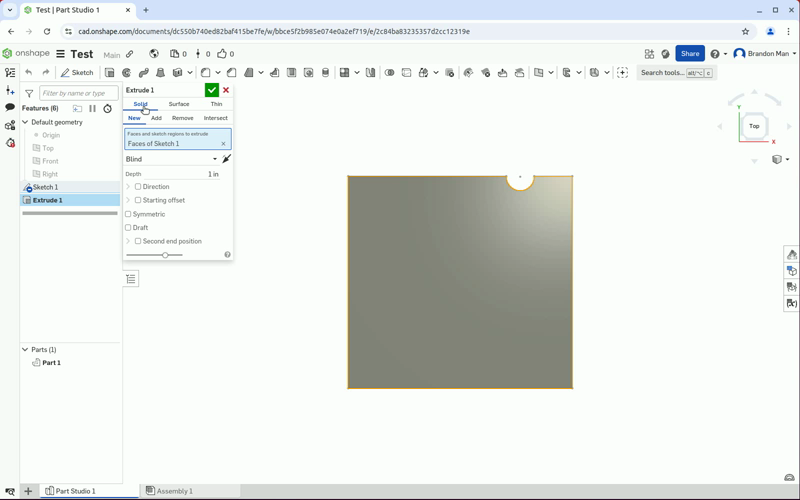
click(143, 106)
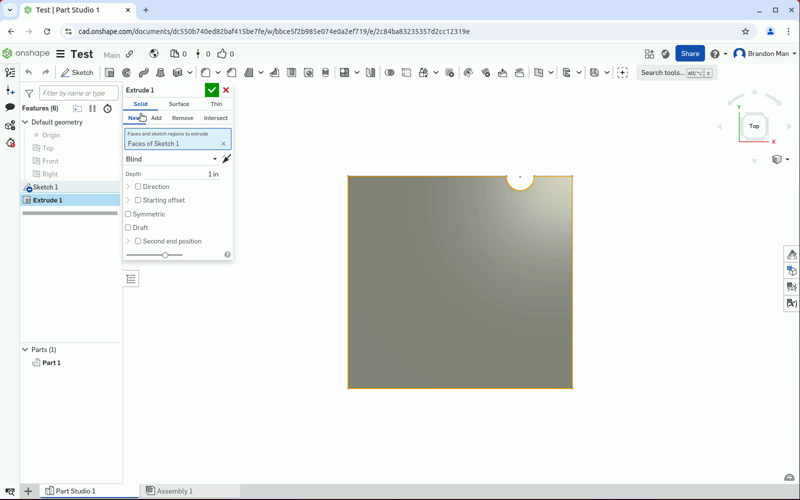
mouse_move(137, 120)
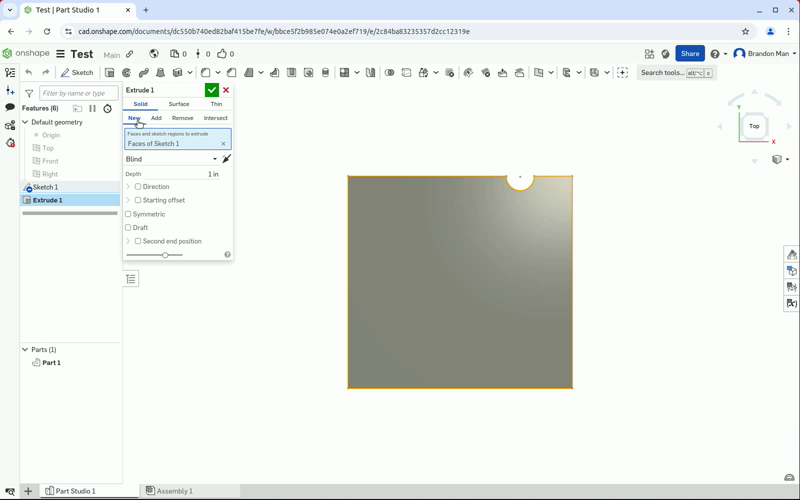
click(137, 120)
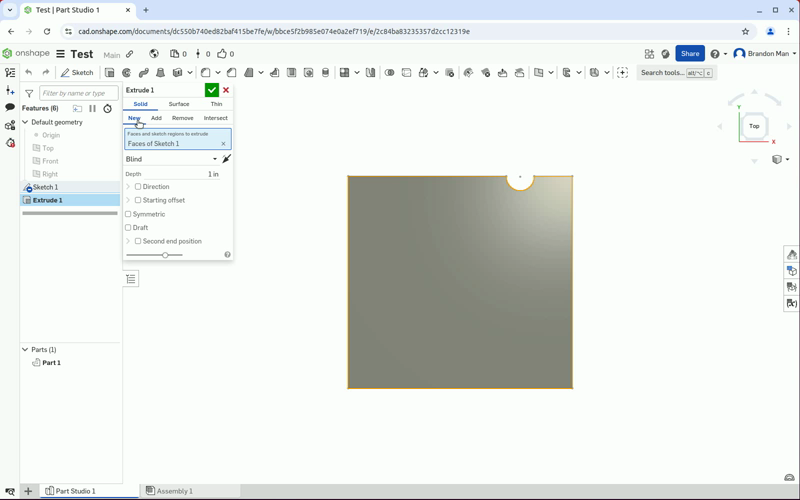
key(tab, 4)
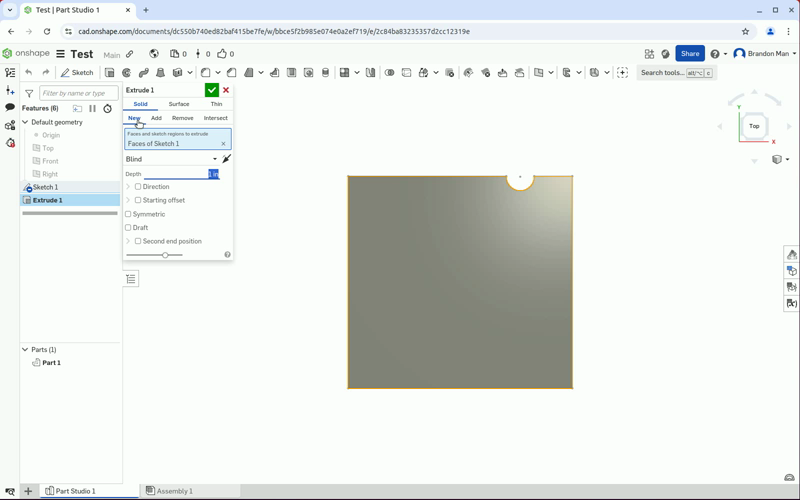
text(2.889)
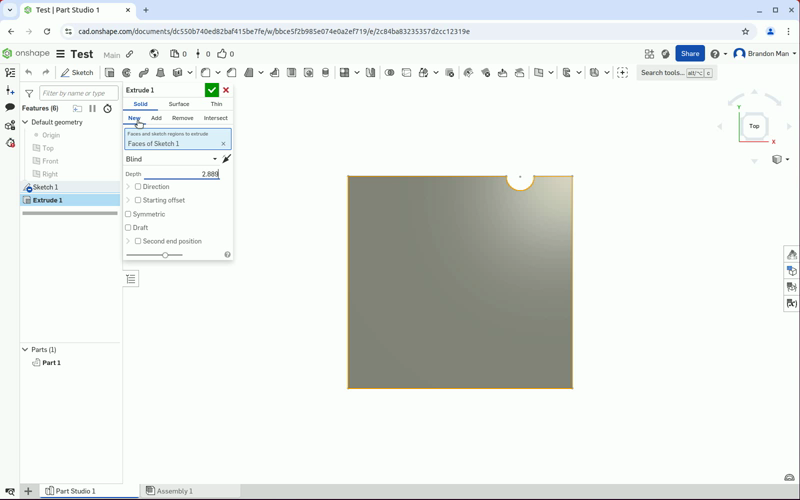
key(enter)
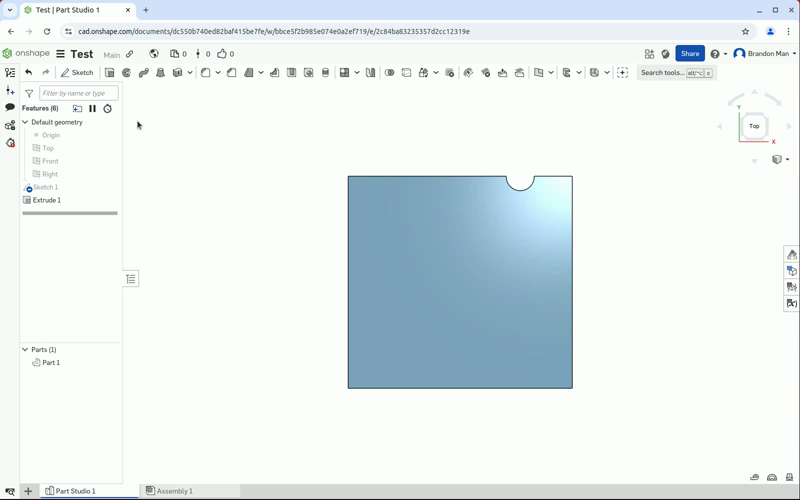
key(shift+h)
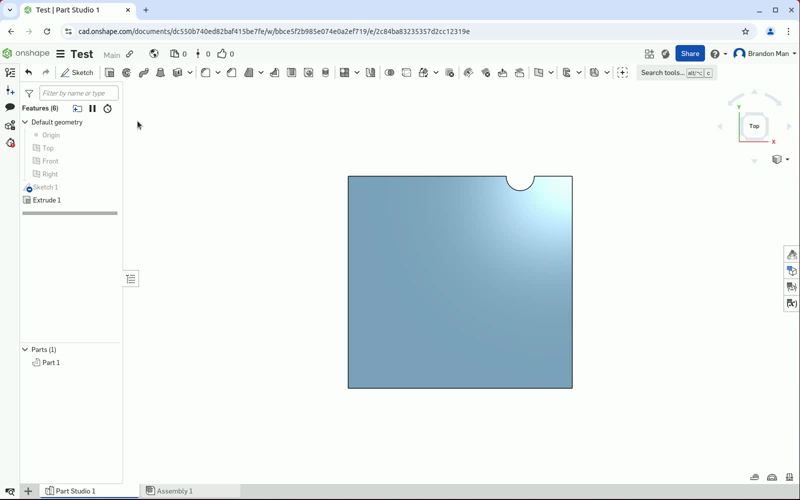
key(shift+h)
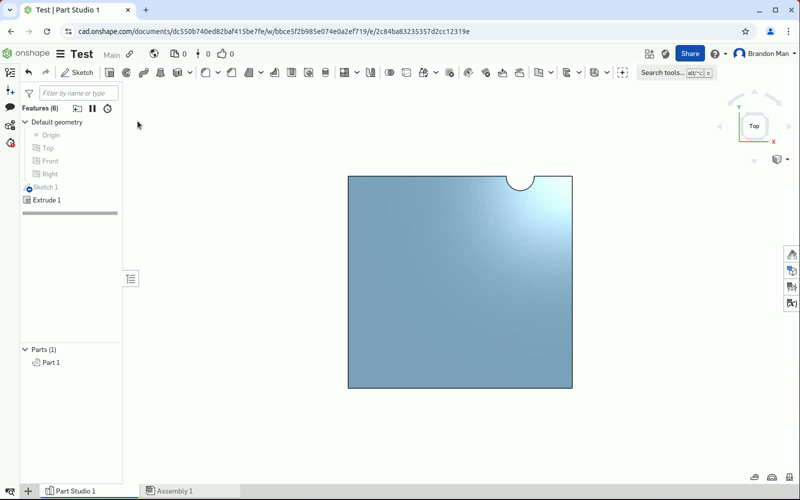
mouse_move(73, 189)
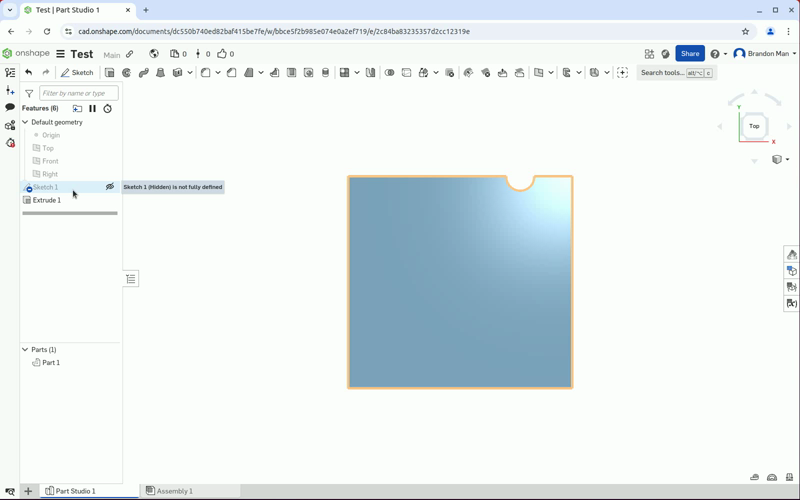
click(73, 189)
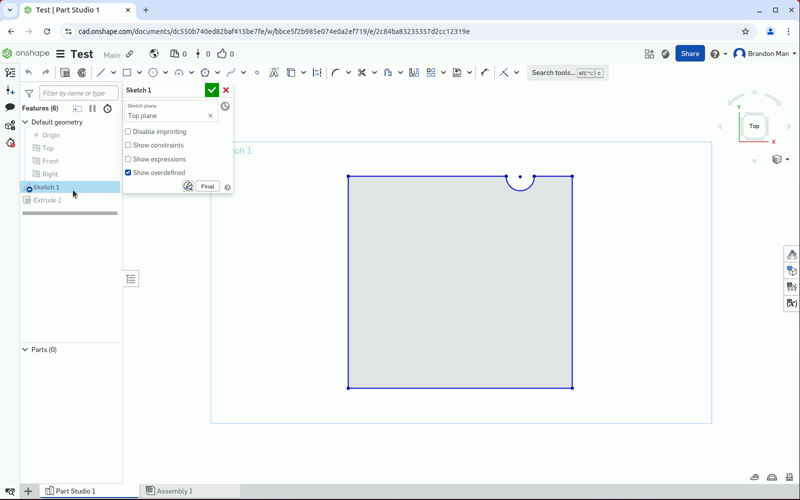
mouse_move(229, 92)
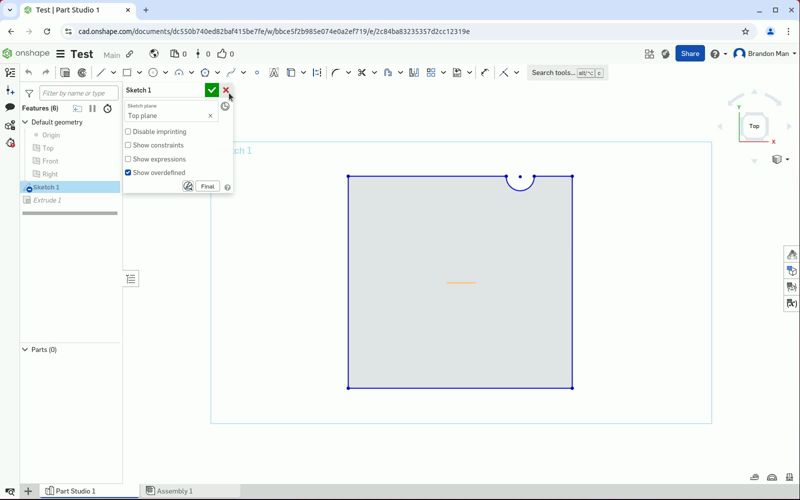
click(229, 92)
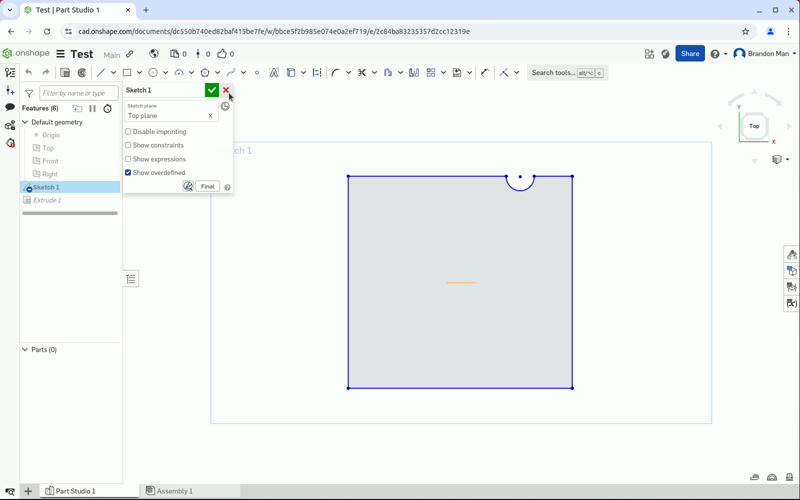
key(shift+s)
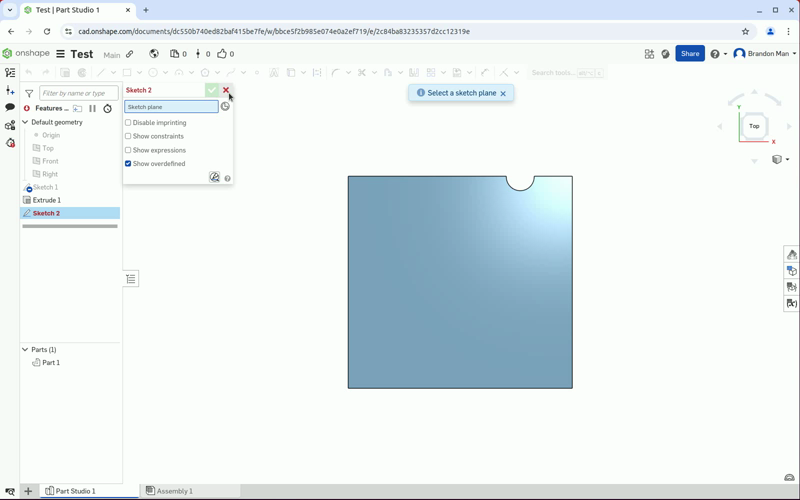
mouse_move(73, 150)
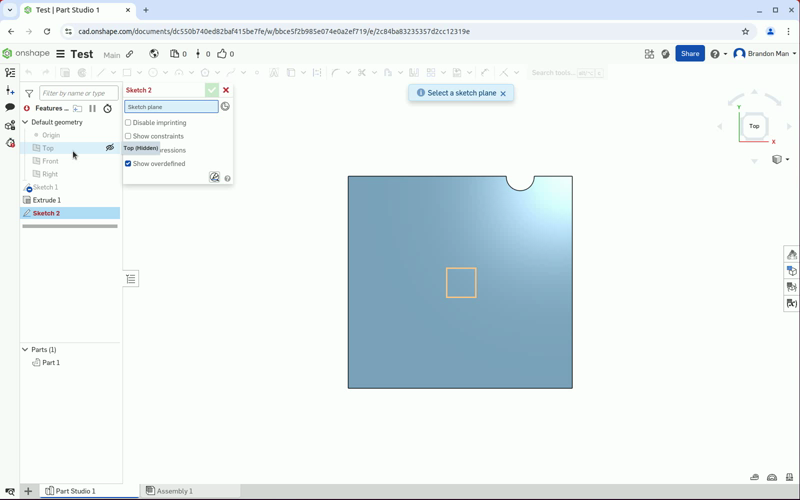
click(73, 150)
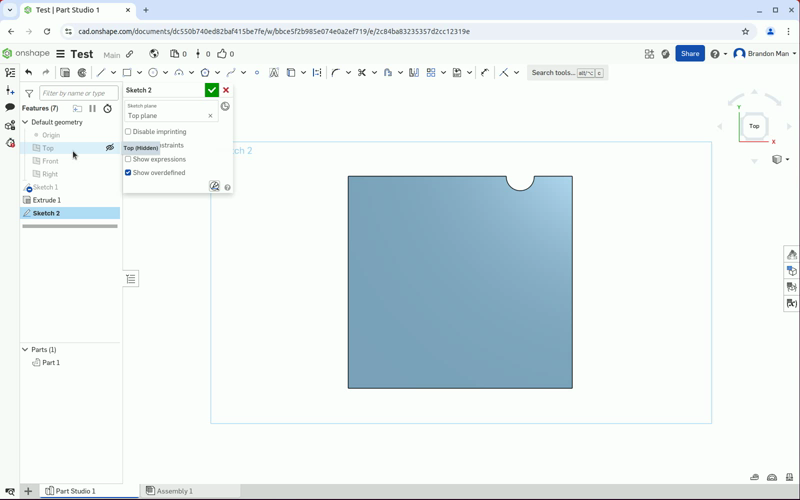
mouse_move(73, 352)
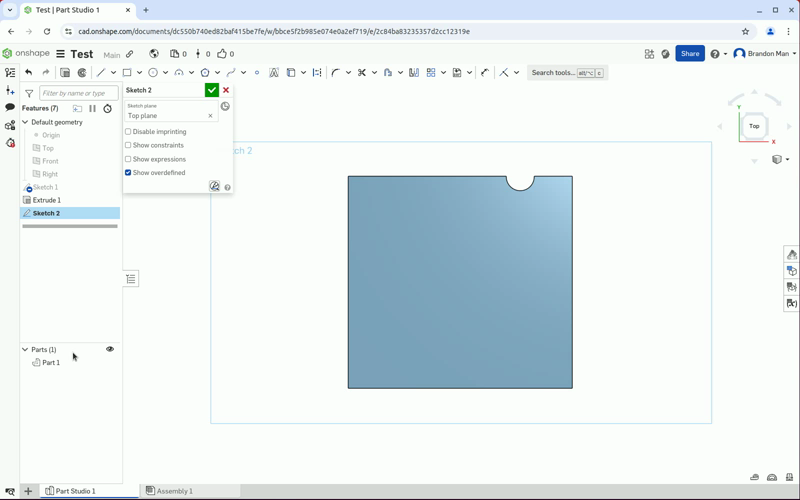
key(y)
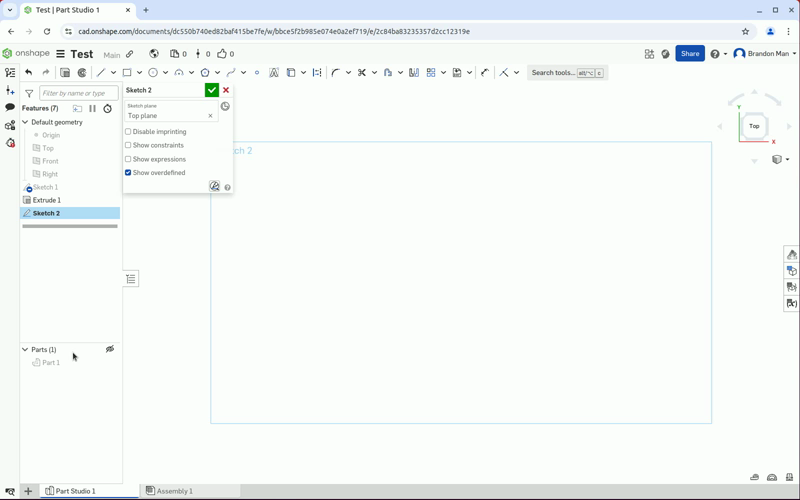
key(a)
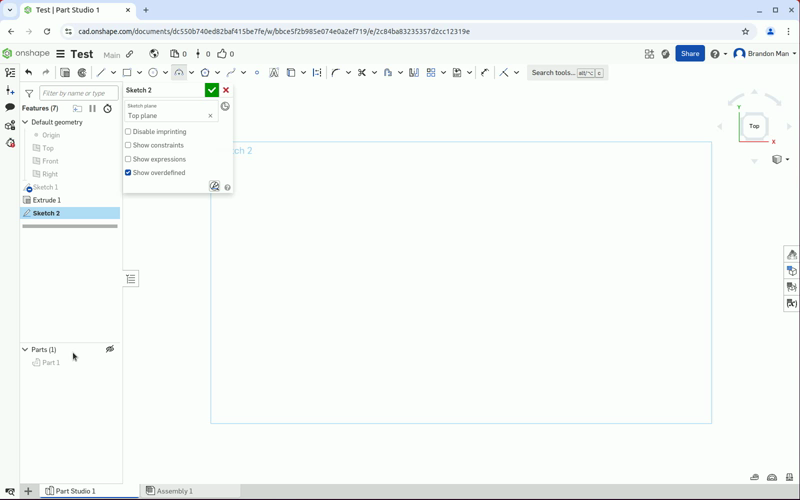
key_down(shift)
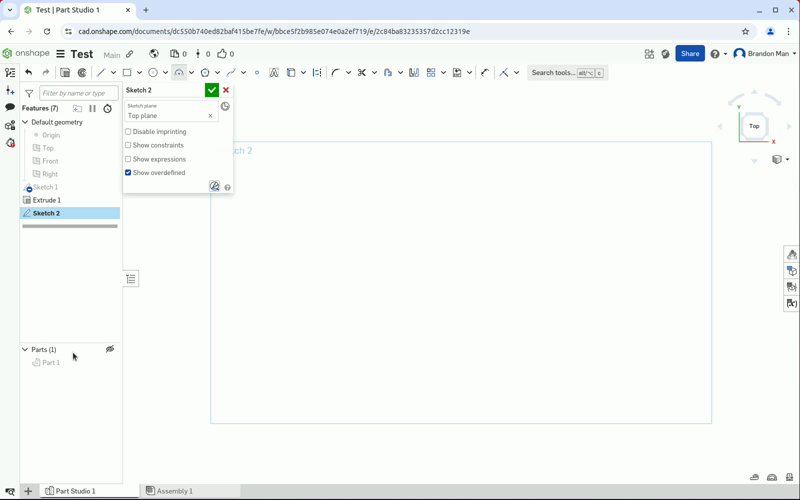
mouse_move(507, 177)
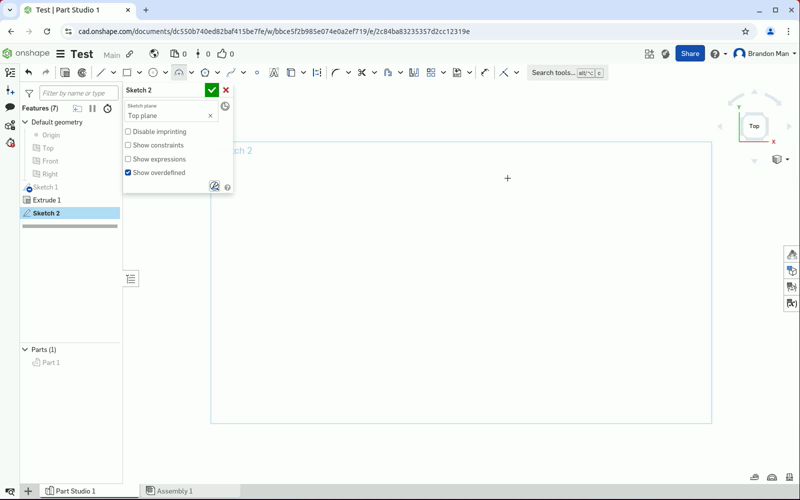
click(507, 177)
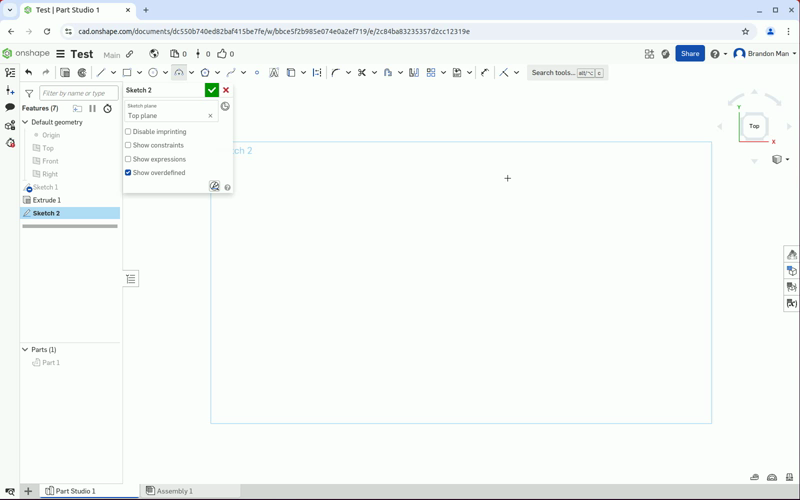
key_up(shift)
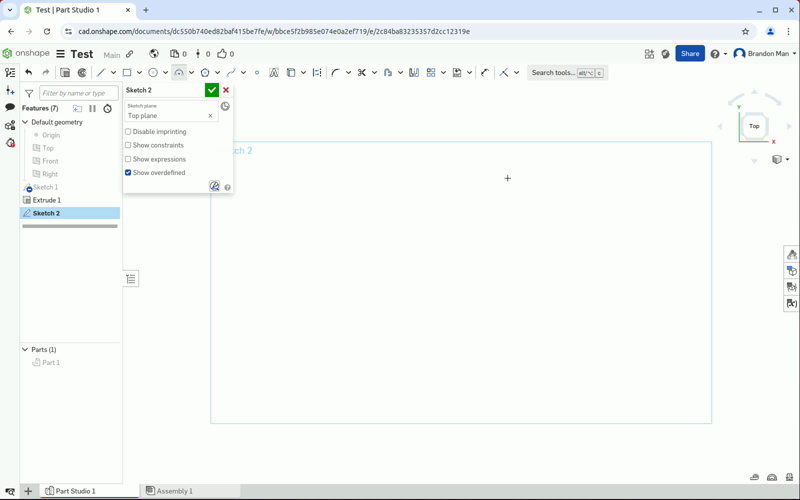
key_down(shift)
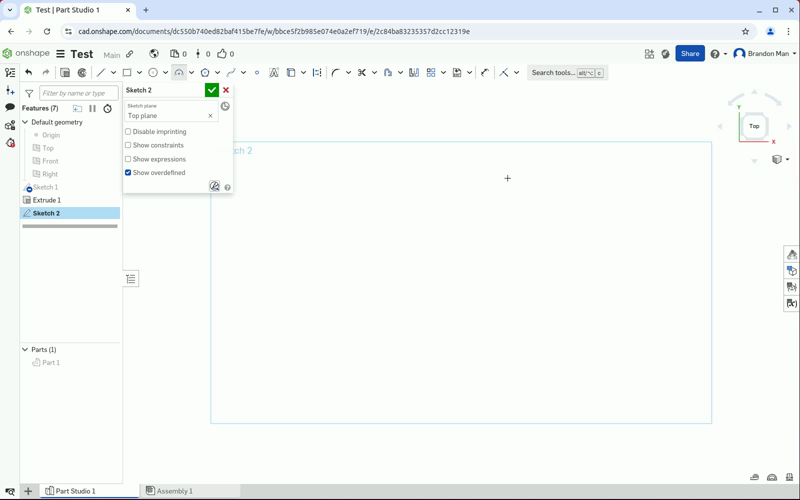
mouse_move(536, 177)
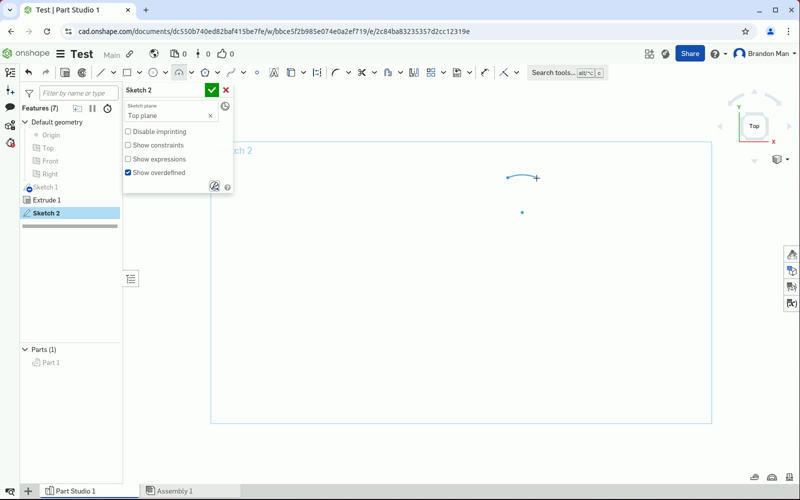
click(536, 177)
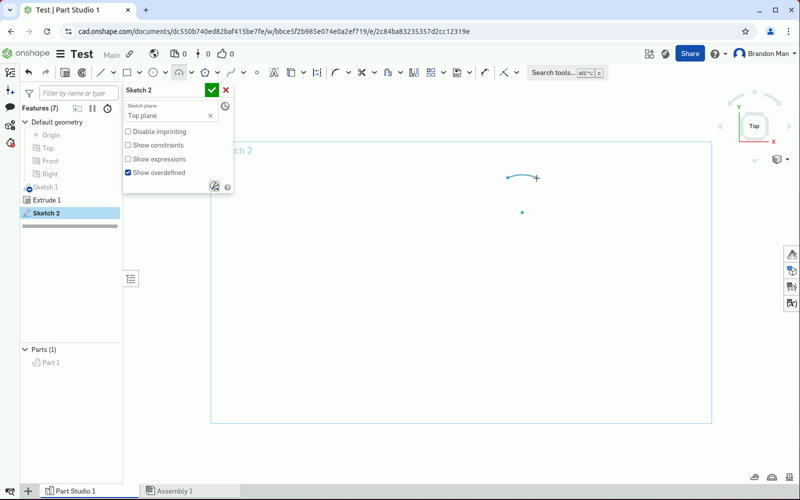
mouse_move(522, 192)
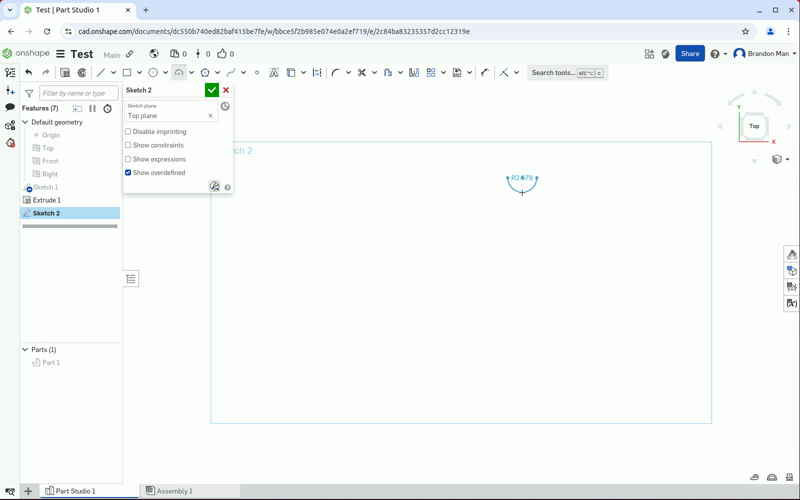
click(522, 192)
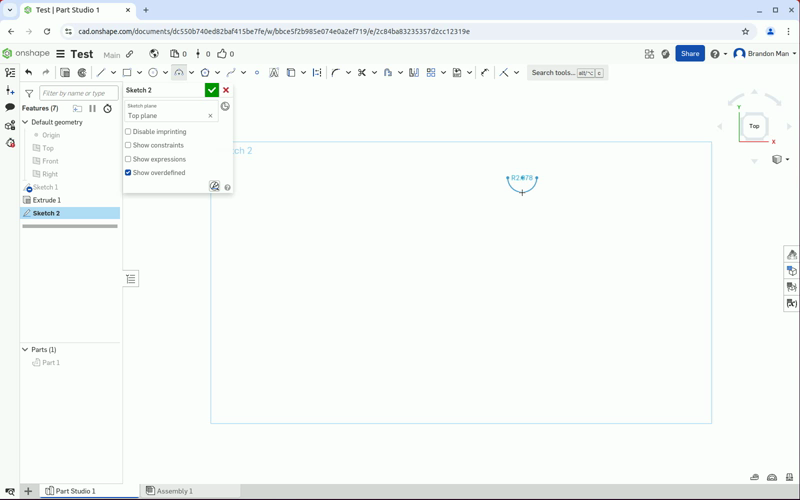
key_up(shift)
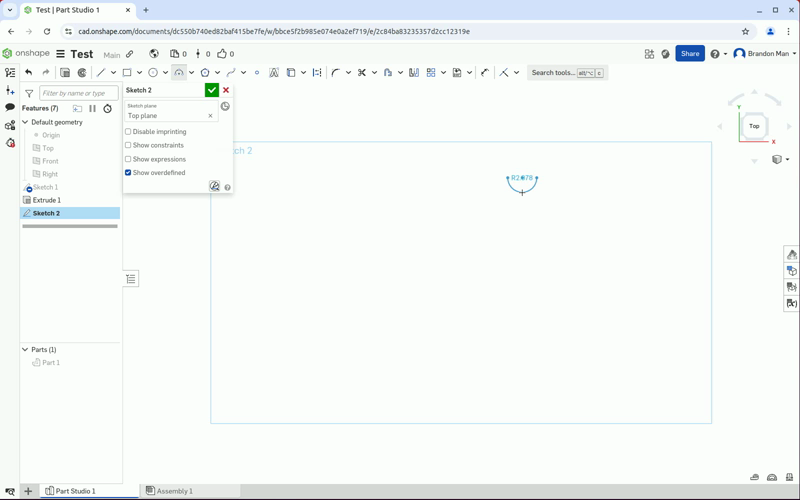
key(esc)
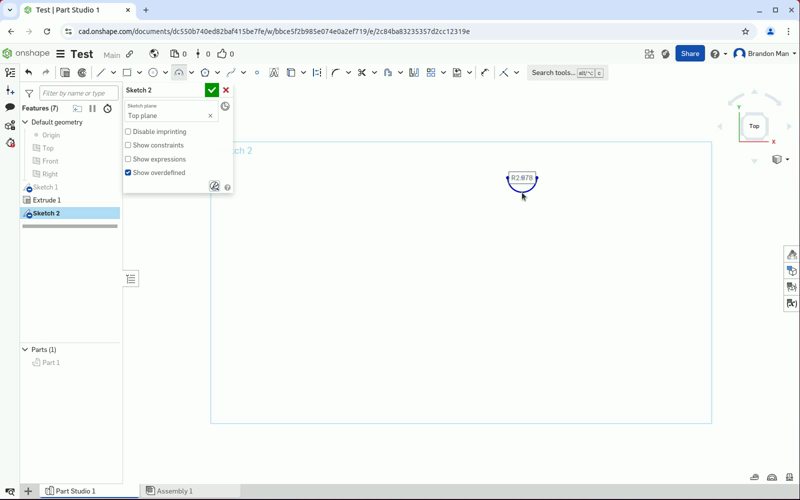
key(l)
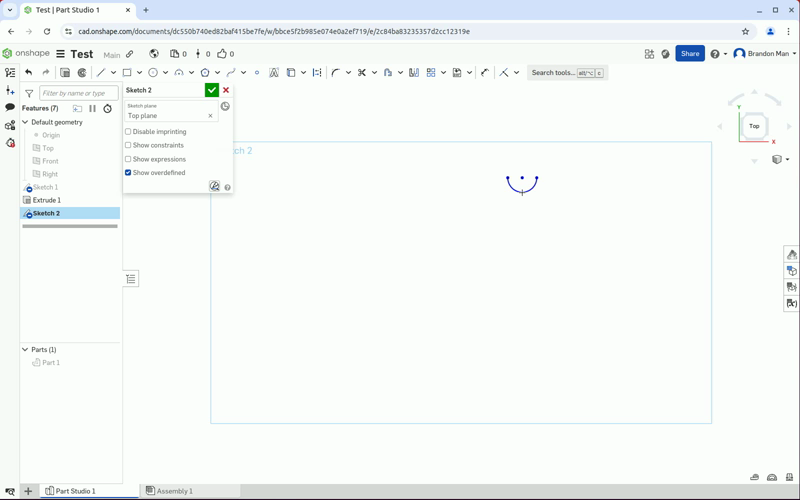
mouse_move(536, 177)
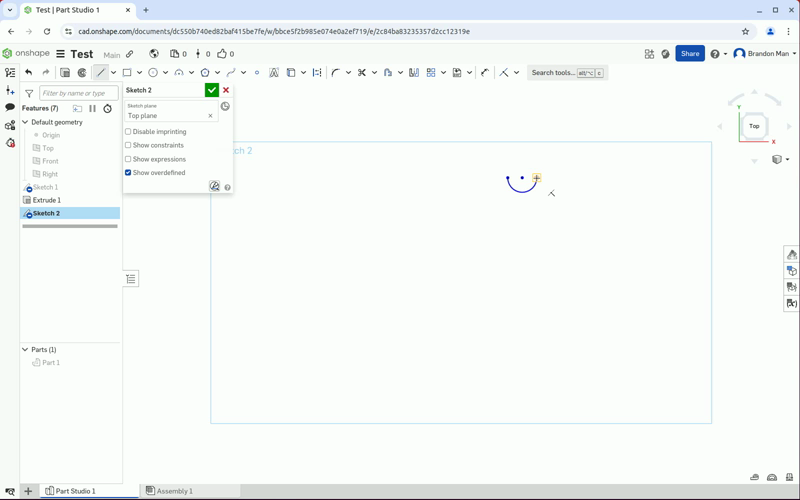
click(536, 177)
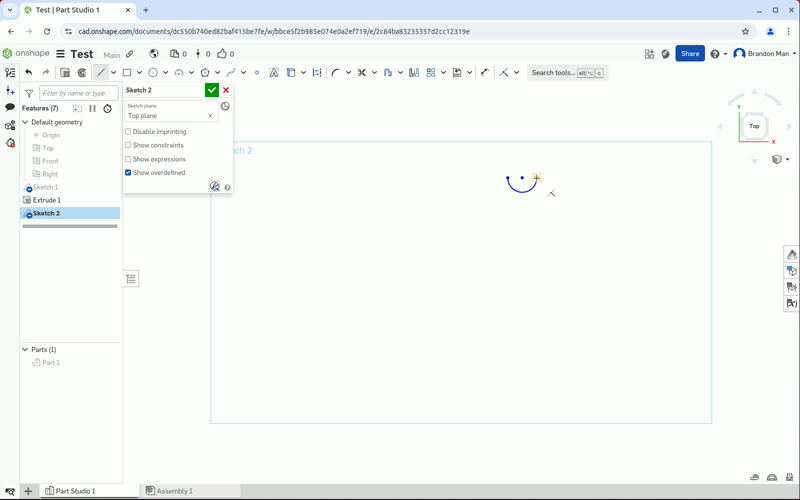
mouse_move(566, 177)
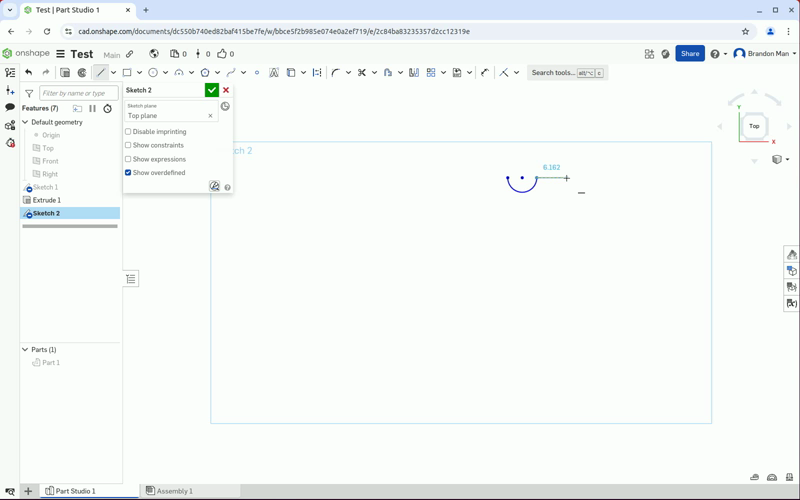
key_down(shift)
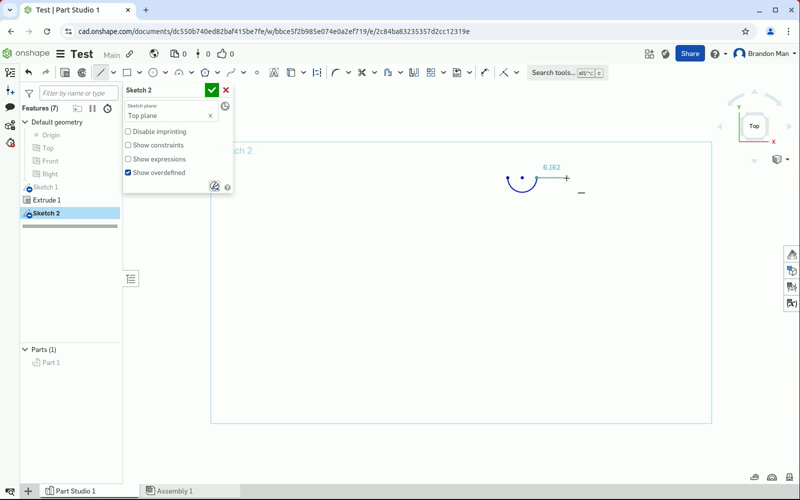
mouse_move(507, 177)
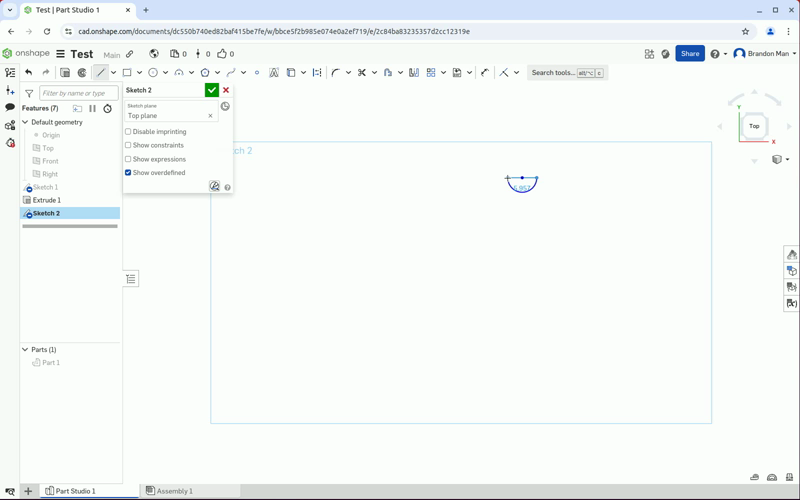
key_up(shift)
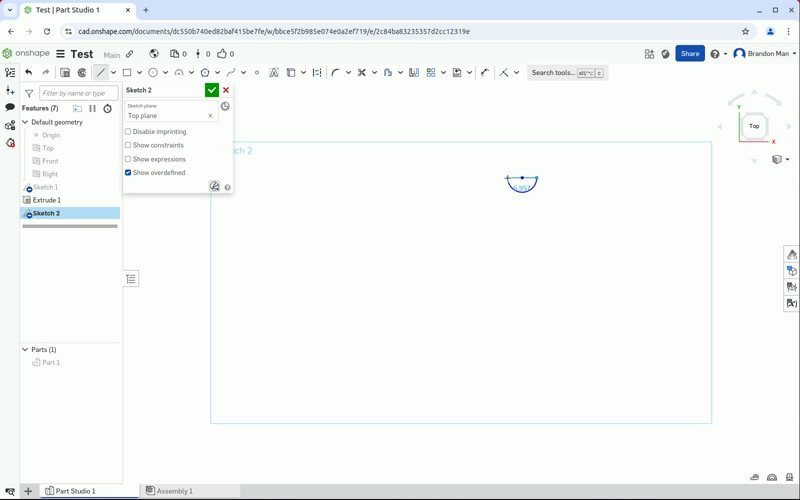
click(507, 177)
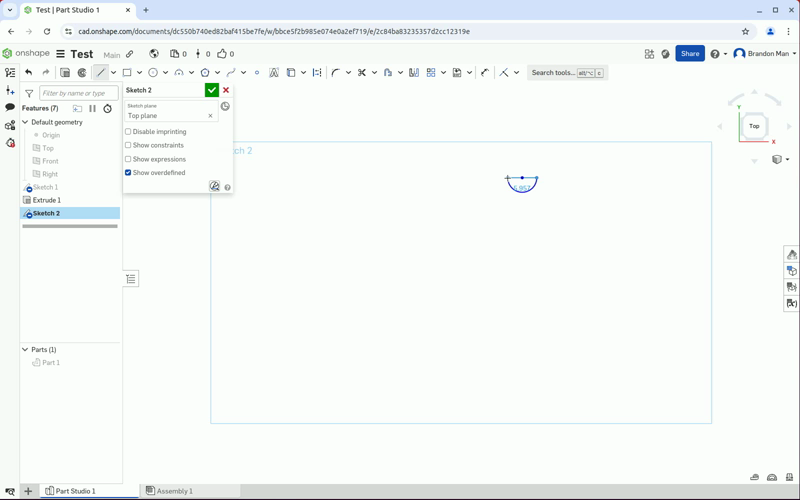
key(esc)
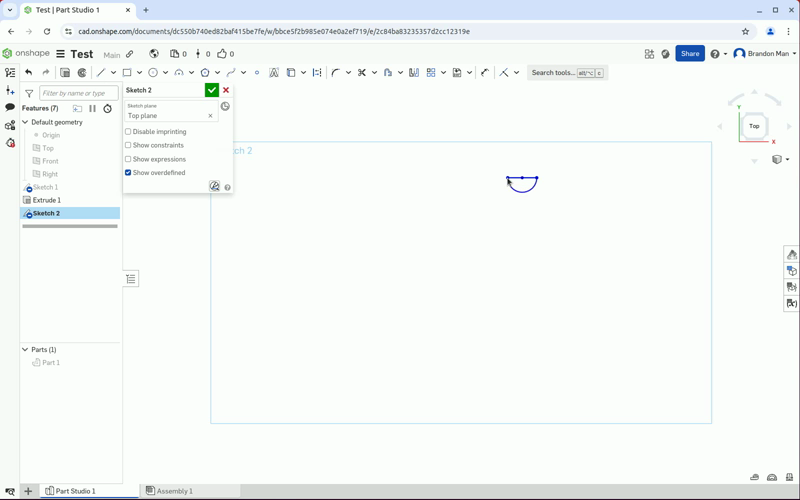
mouse_move(528, 189)
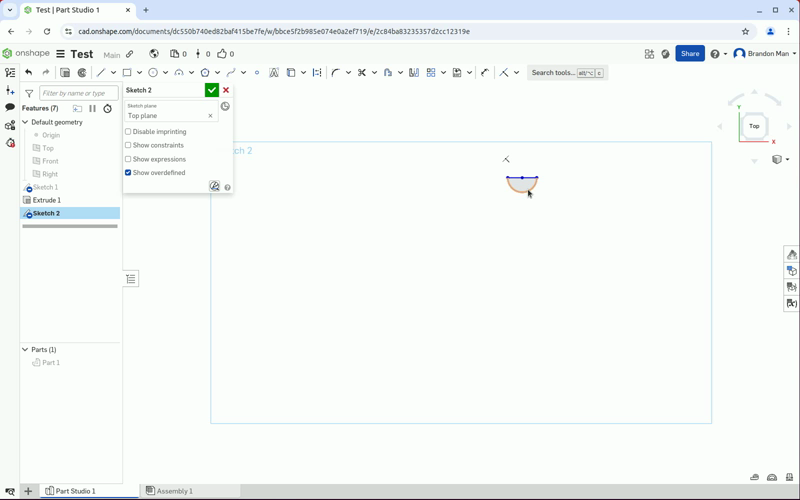
scroll(6)
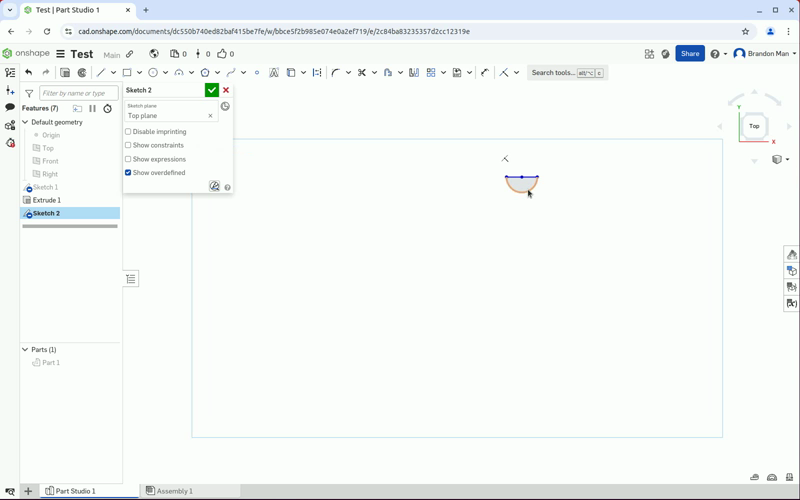
scroll(6)
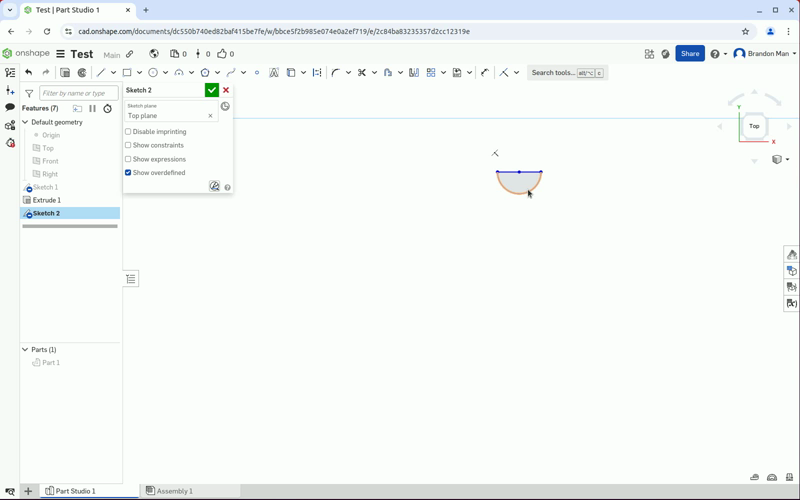
scroll(6)
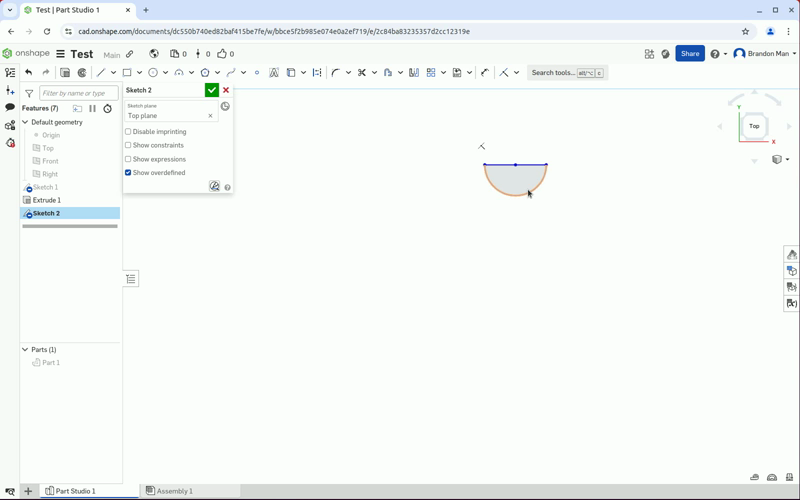
scroll(6)
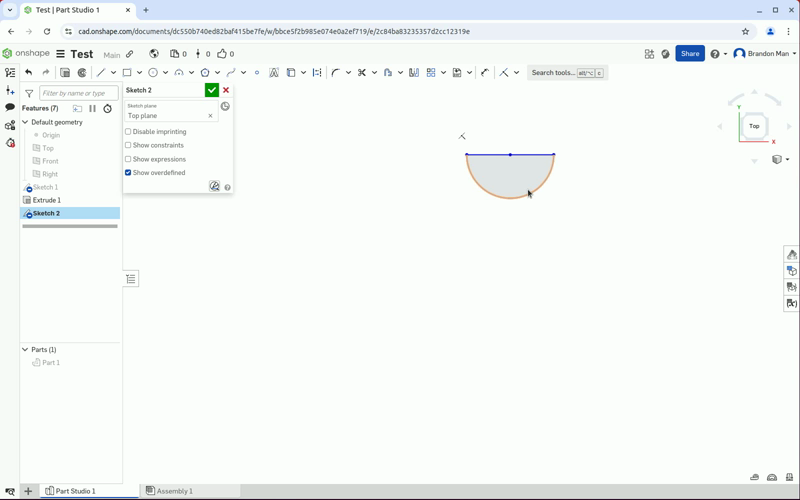
scroll(6)
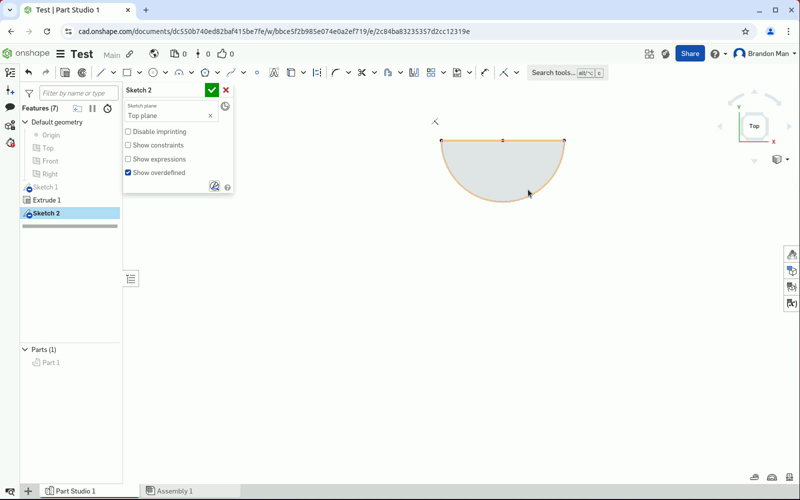
scroll(6)
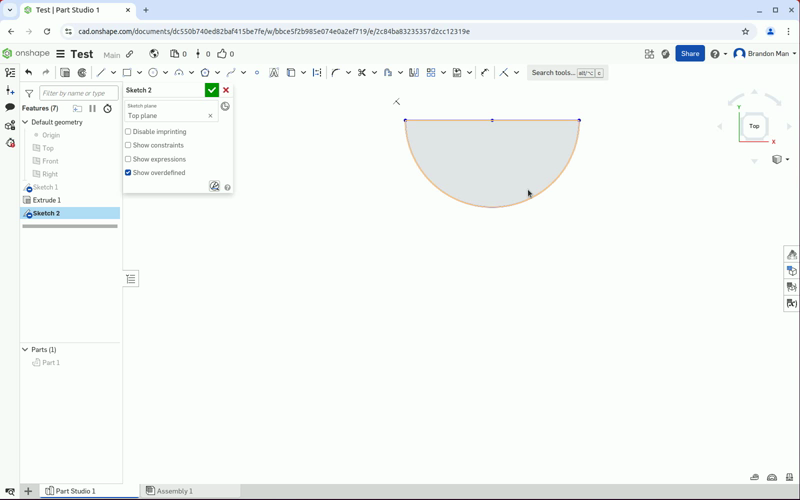
scroll(6)
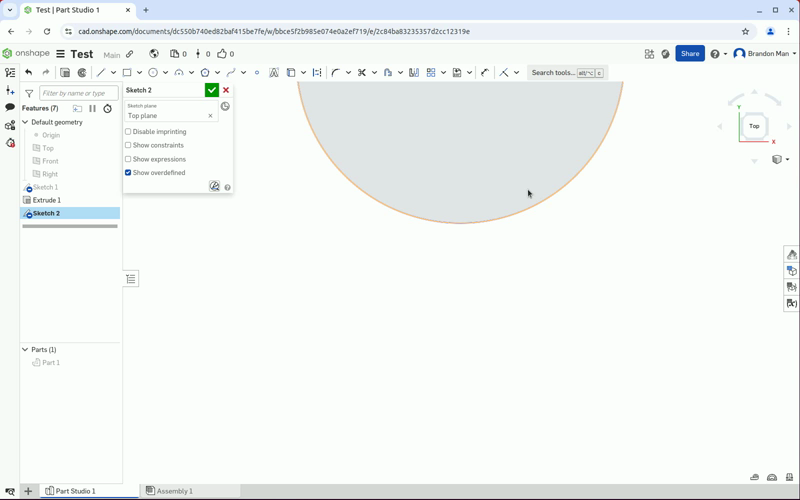
click(528, 189)
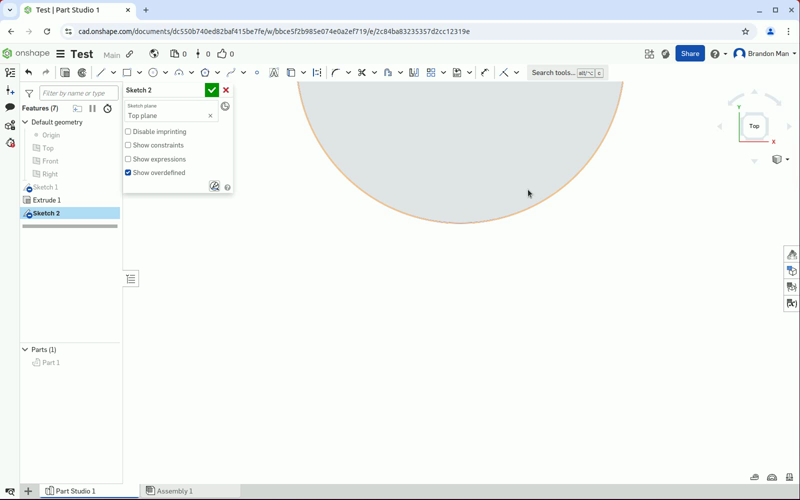
scroll(-6)
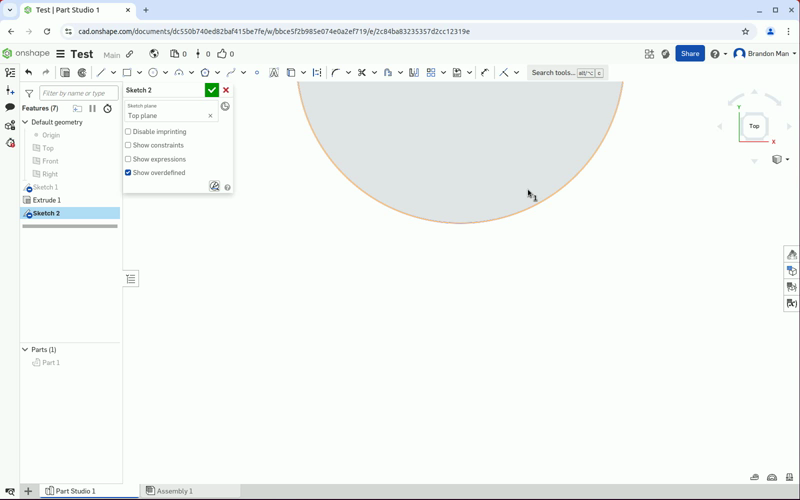
scroll(-6)
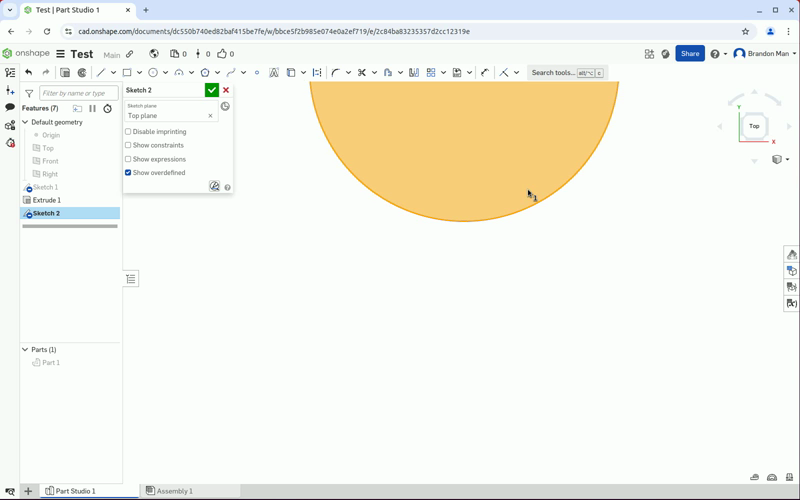
scroll(-6)
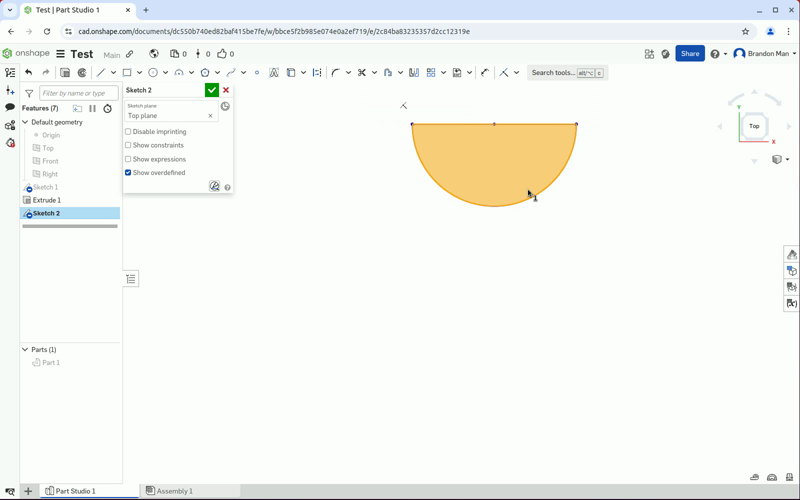
scroll(-6)
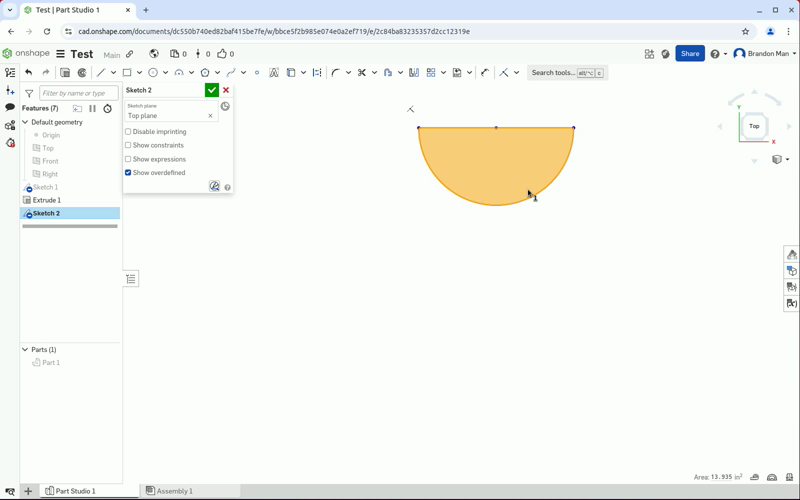
scroll(-6)
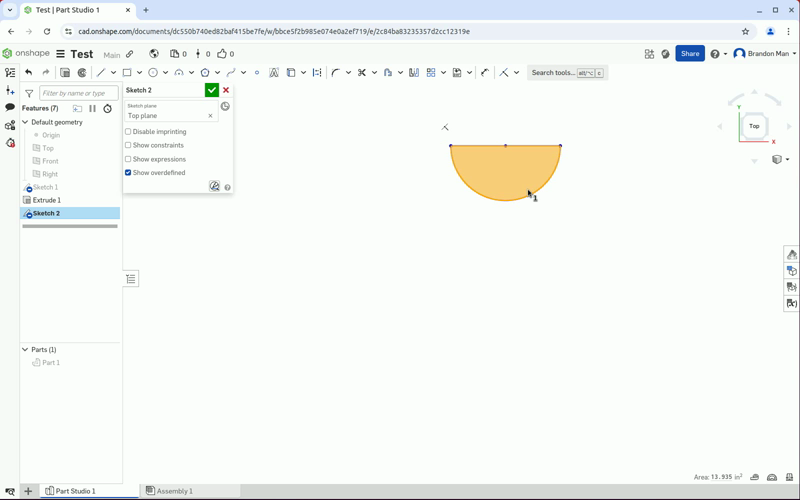
scroll(-6)
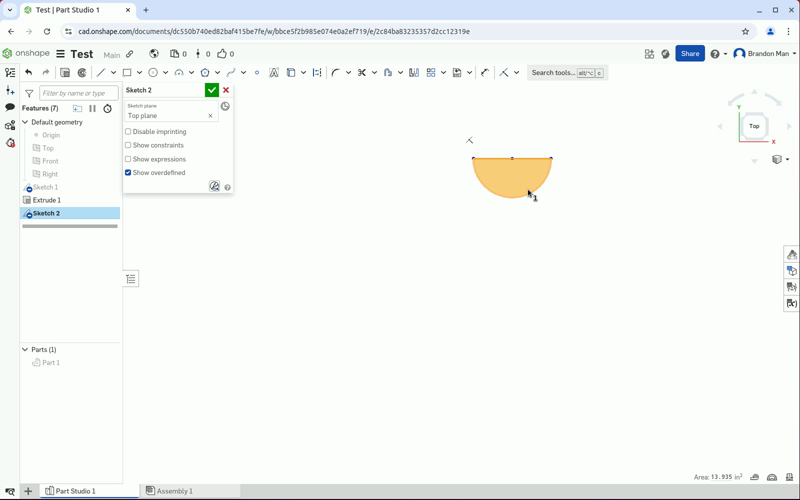
scroll(-6)
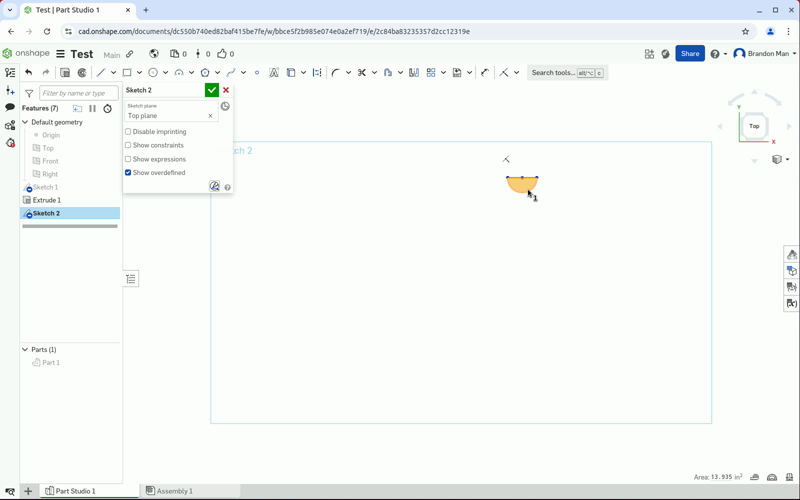
mouse_move(73, 352)
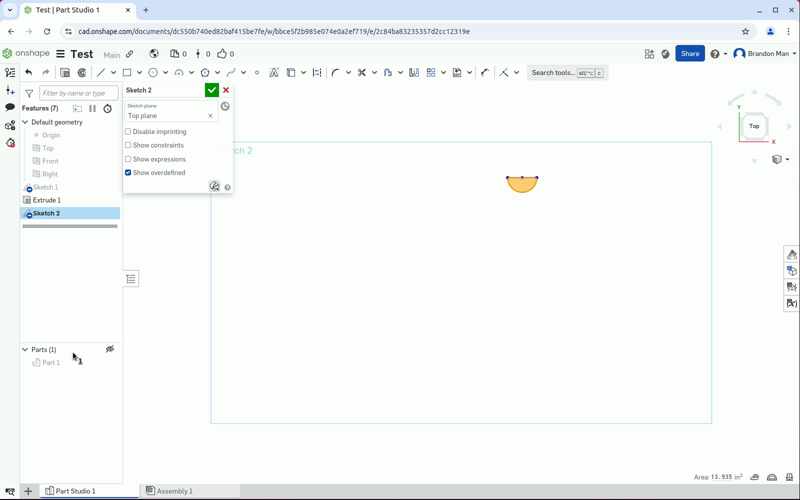
key(shift+y)
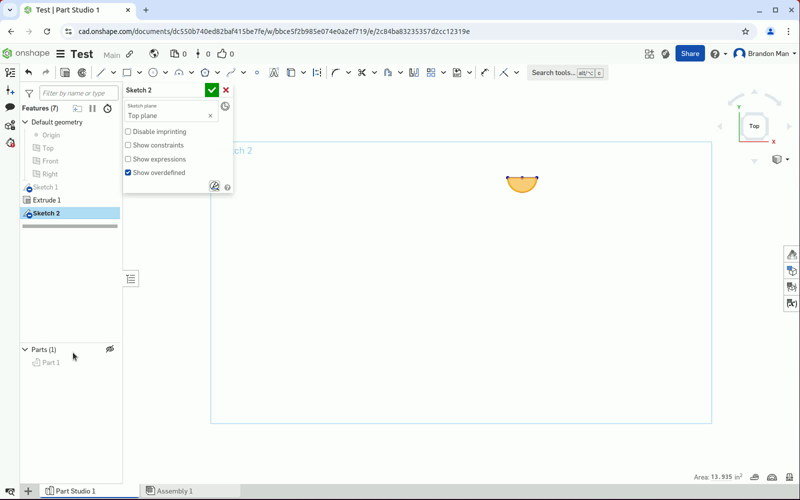
key(shift+e)
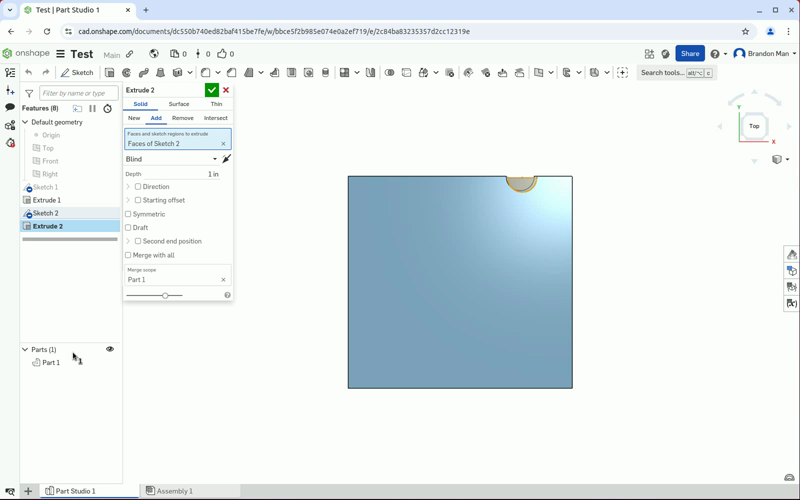
mouse_move(143, 106)
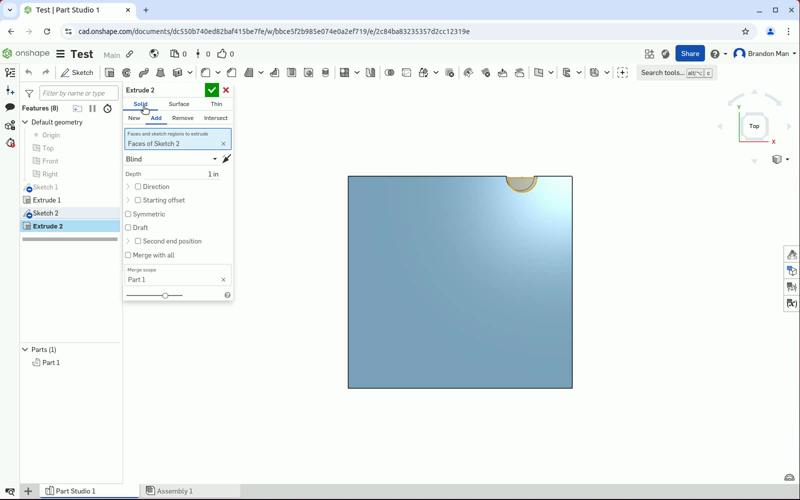
click(143, 106)
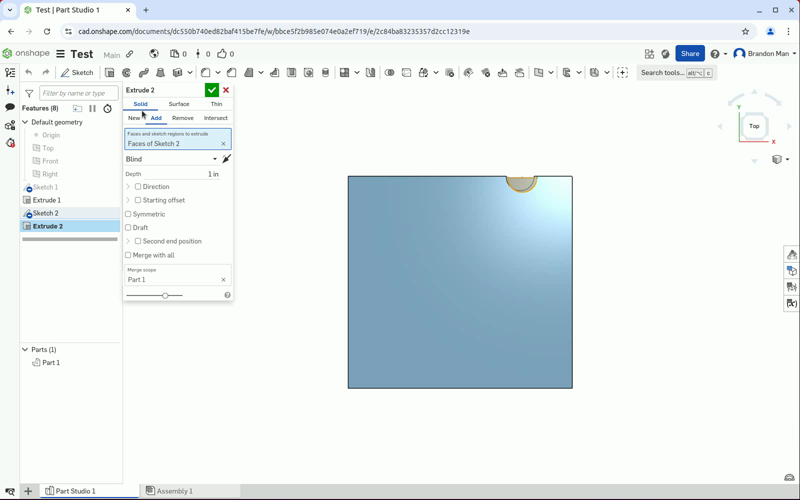
mouse_move(137, 120)
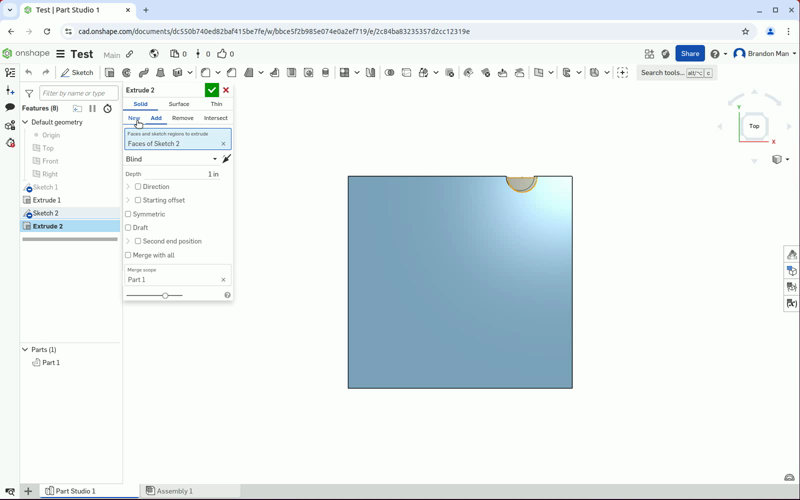
click(137, 120)
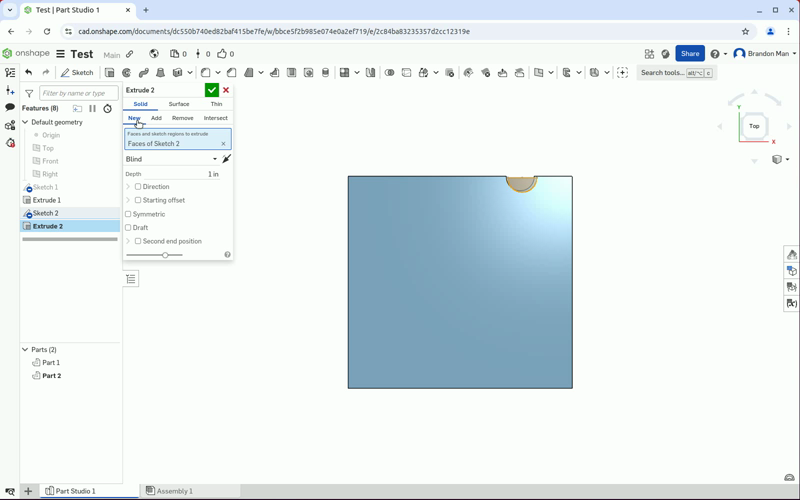
key(tab, 4)
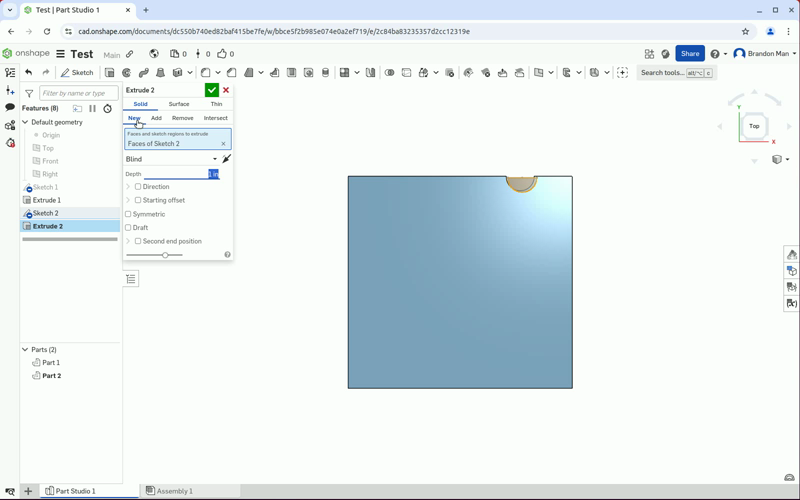
text(2.889)
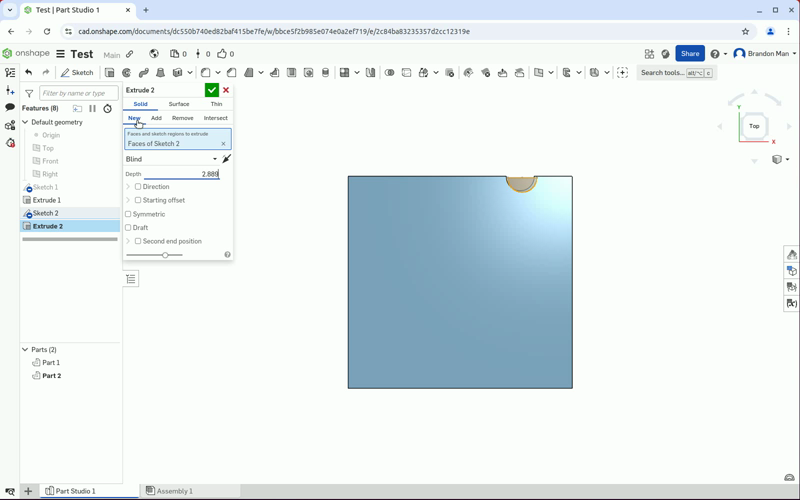
key(enter)
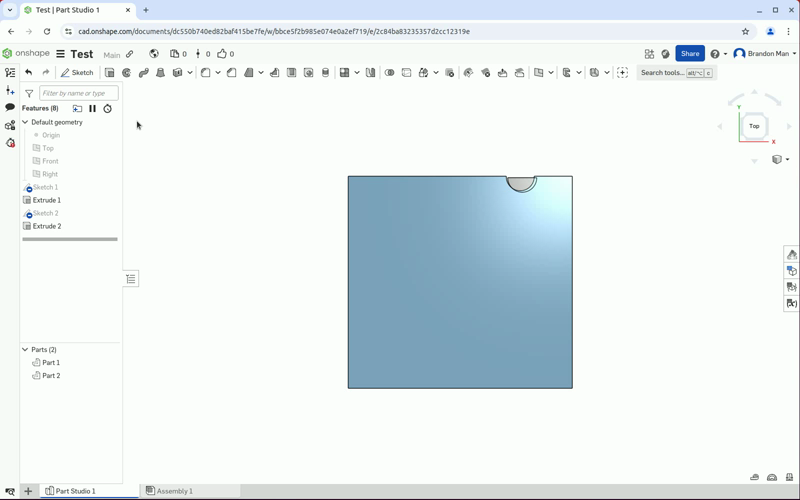
key(shift+h)
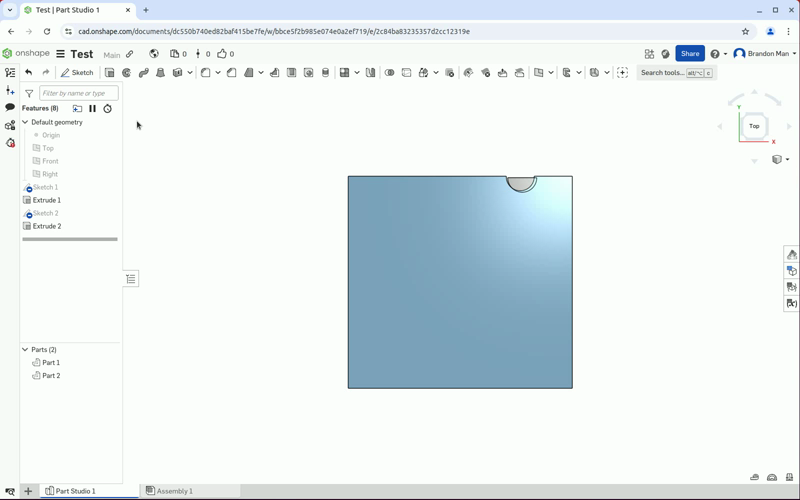
key(shift+h)
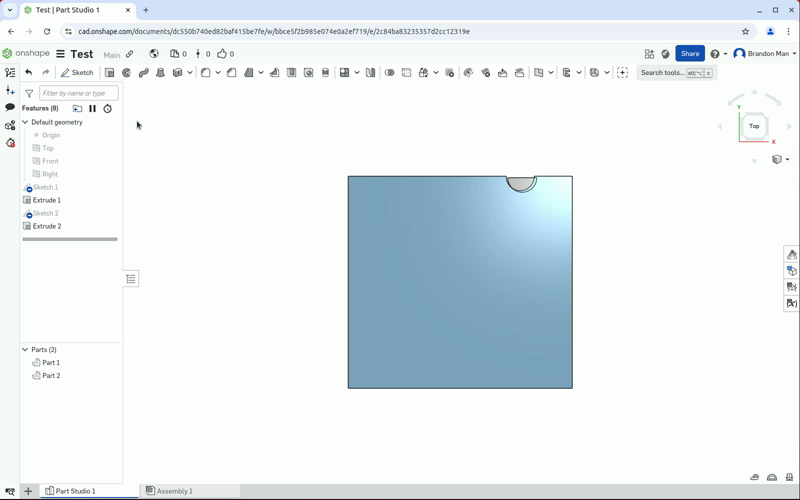
mouse_move(73, 189)
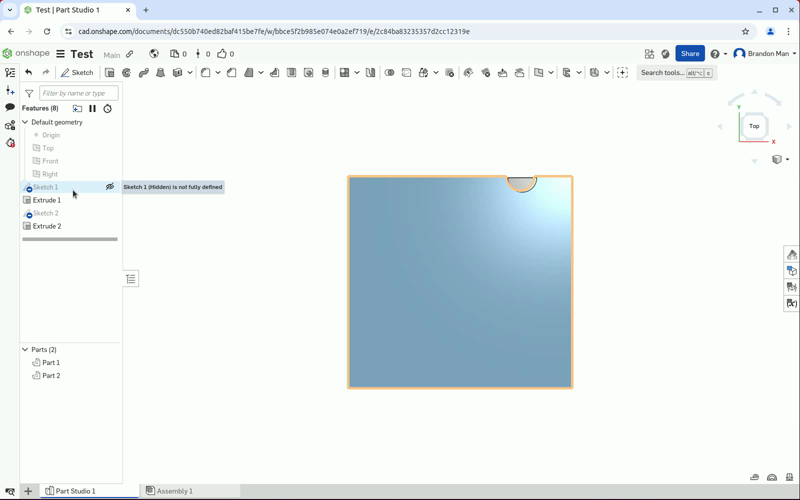
click(73, 189)
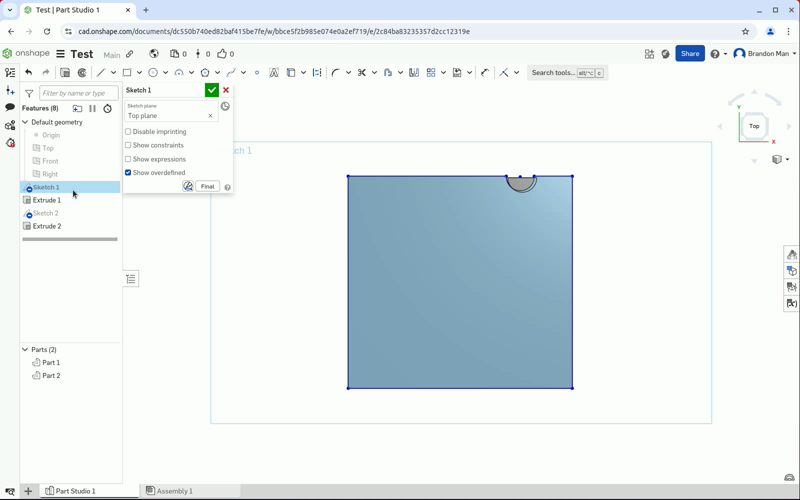
mouse_move(229, 92)
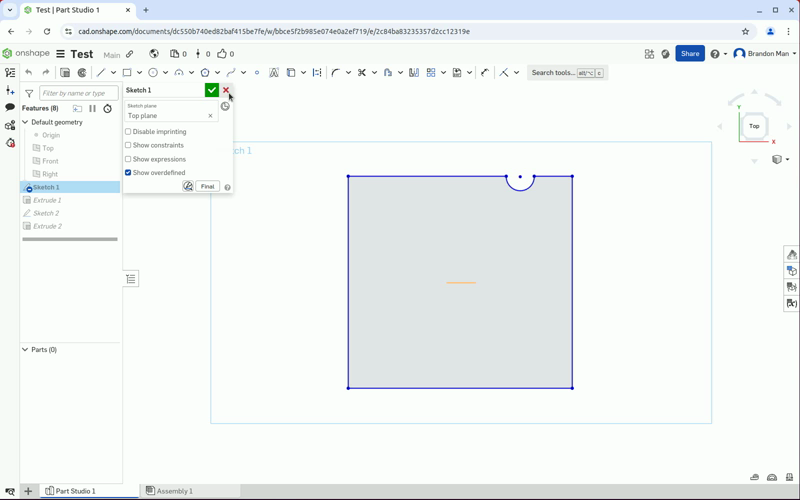
click(229, 92)
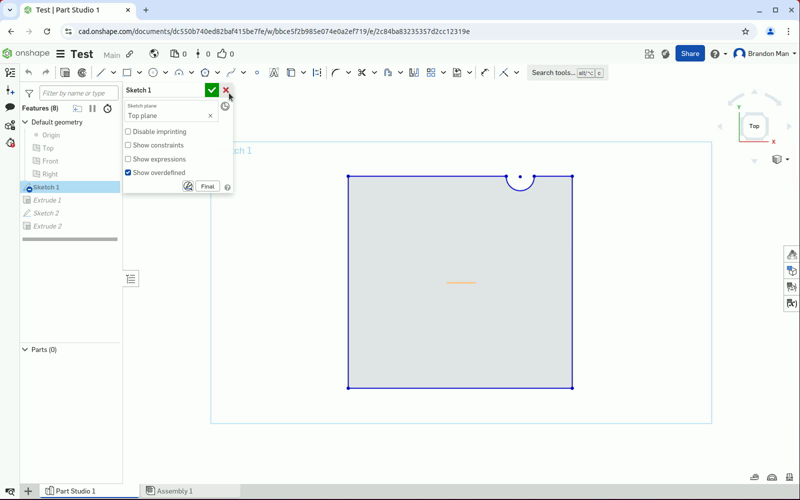
key(shift+s)
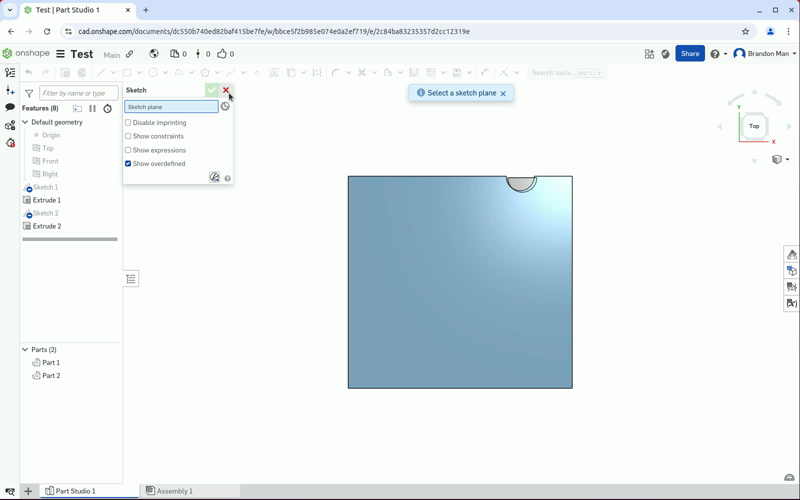
mouse_move(73, 150)
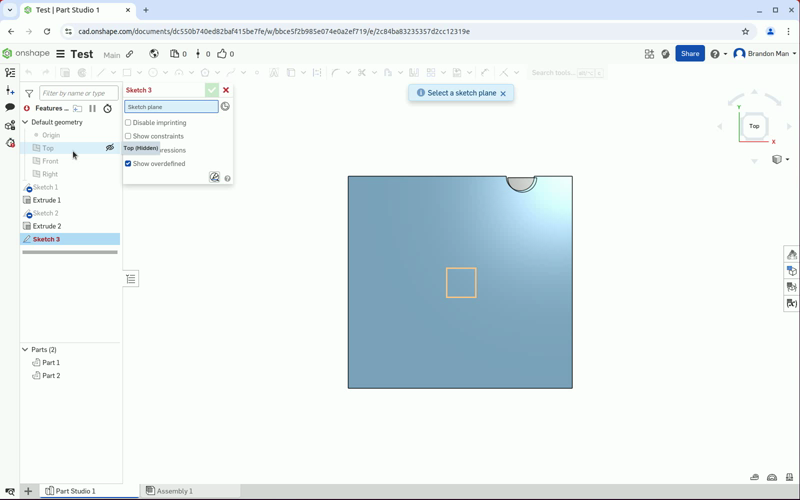
click(73, 150)
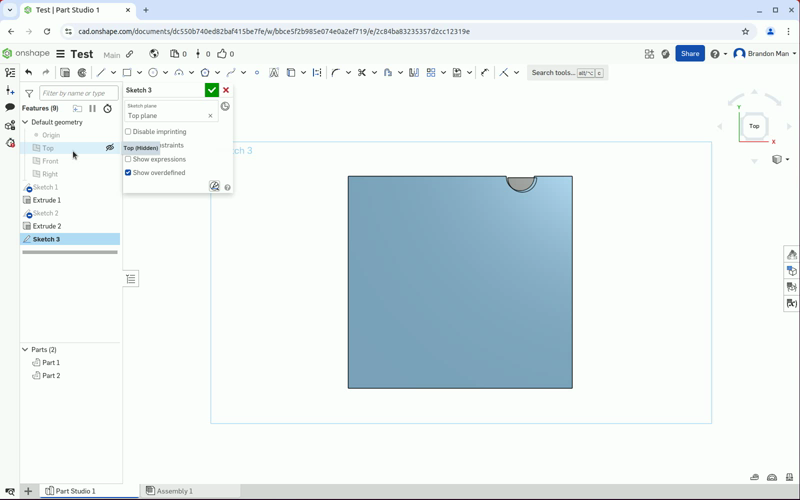
mouse_move(73, 352)
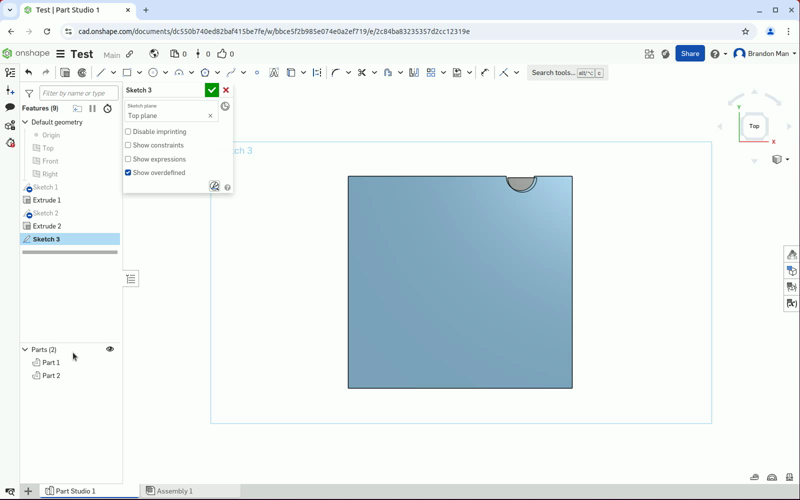
key(y)
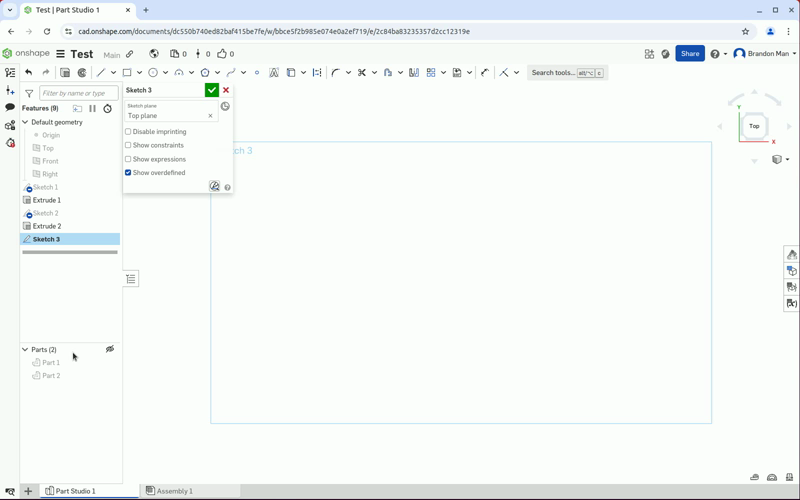
key(a)
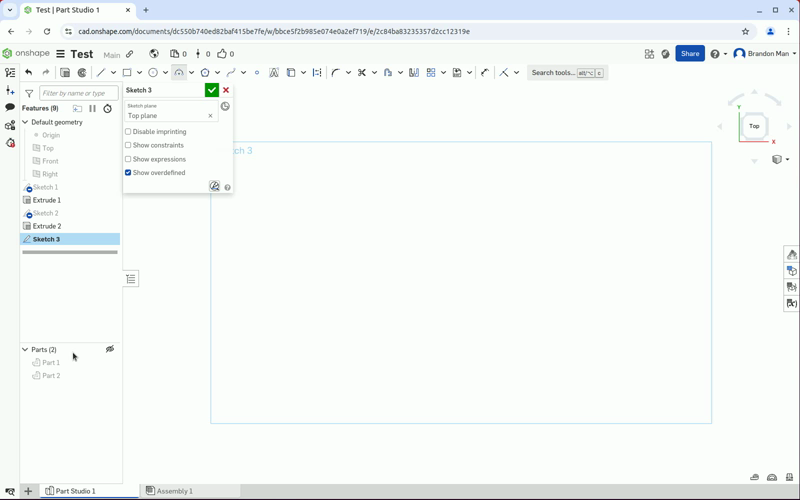
key_down(shift)
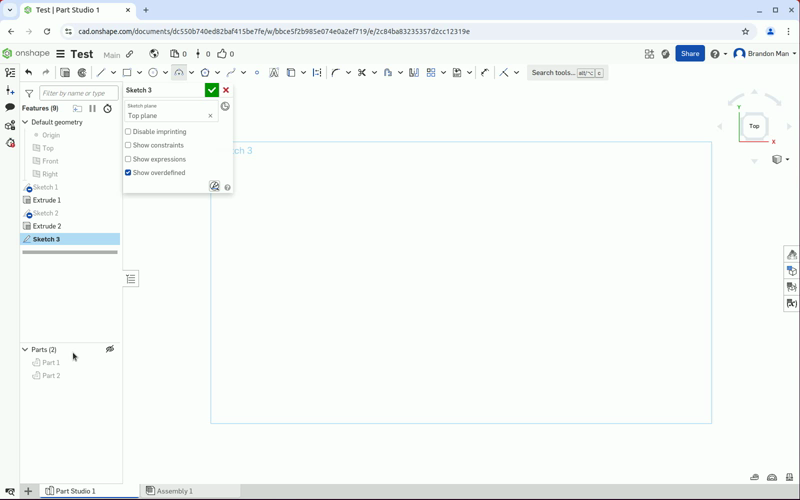
mouse_move(507, 177)
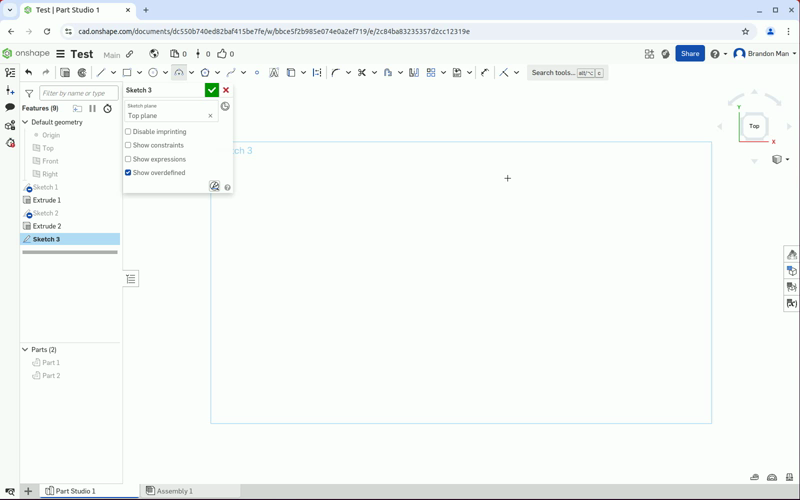
click(507, 177)
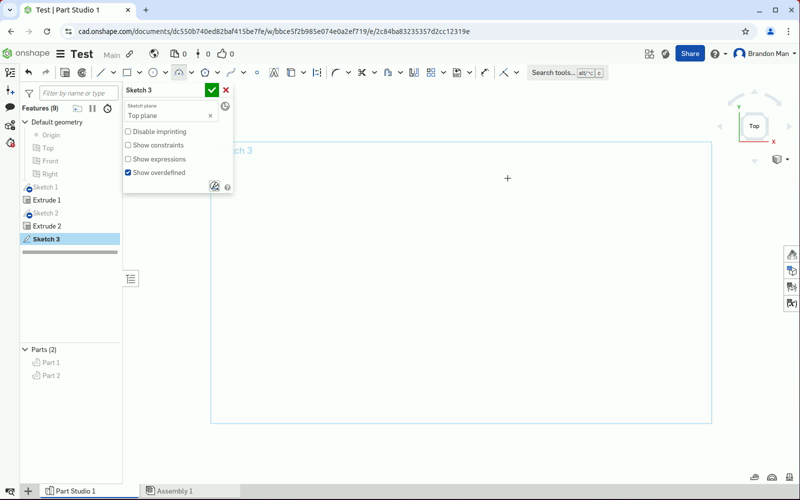
key_up(shift)
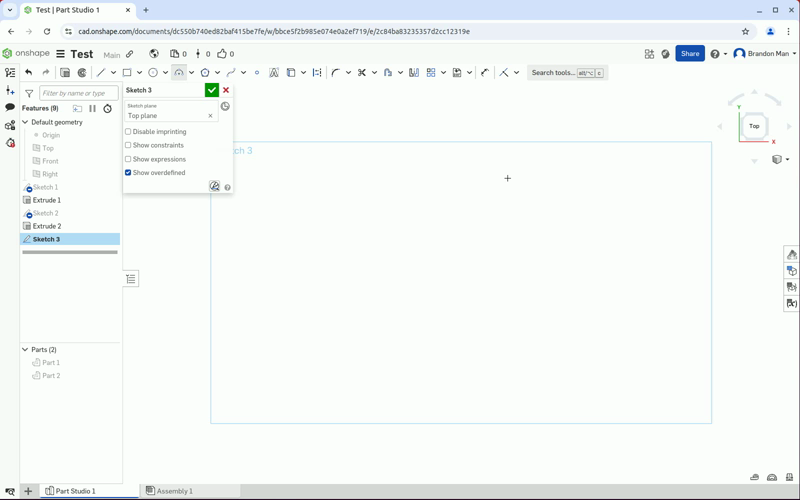
key_down(shift)
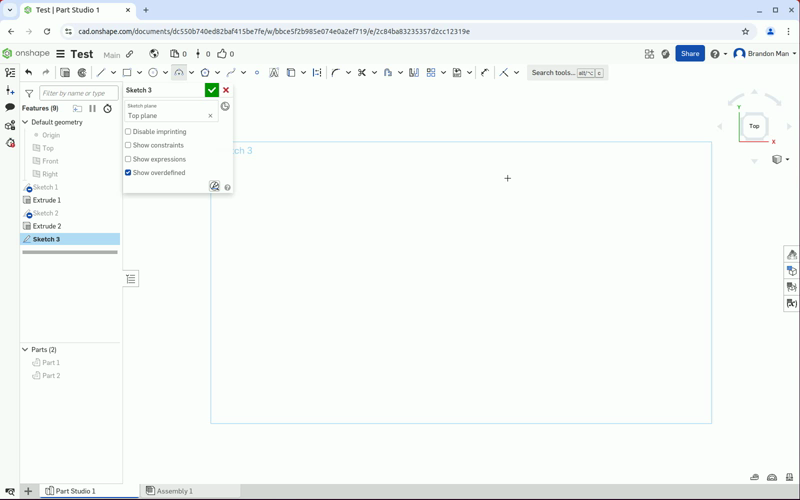
mouse_move(536, 177)
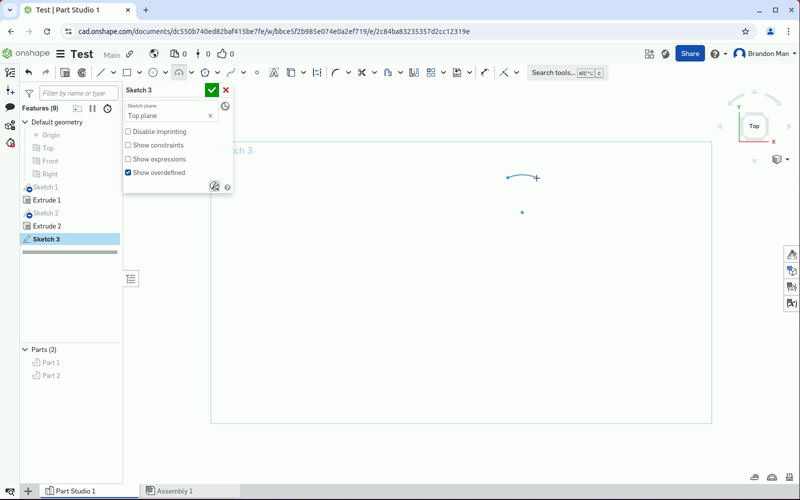
click(536, 177)
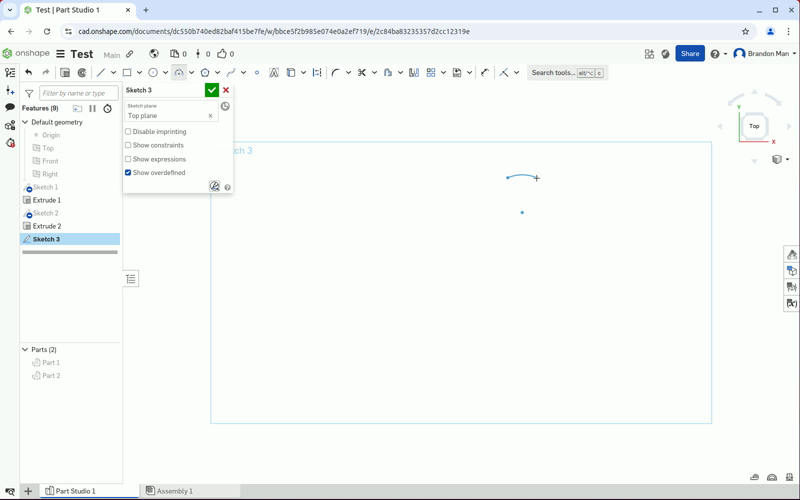
mouse_move(522, 192)
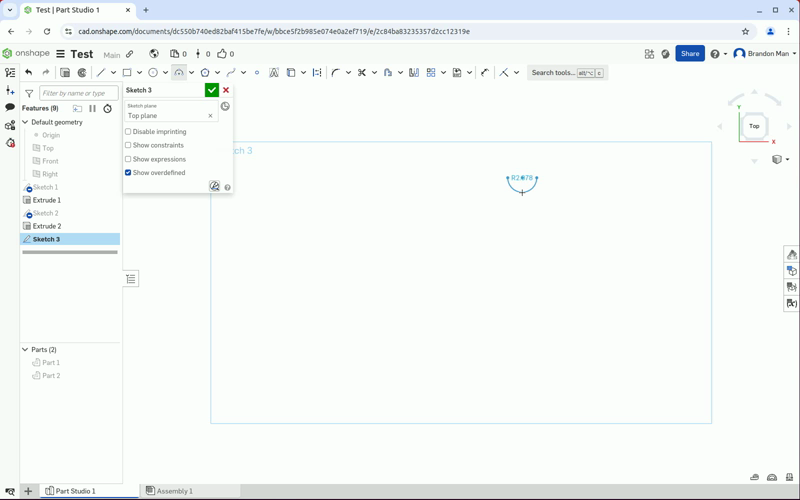
click(522, 192)
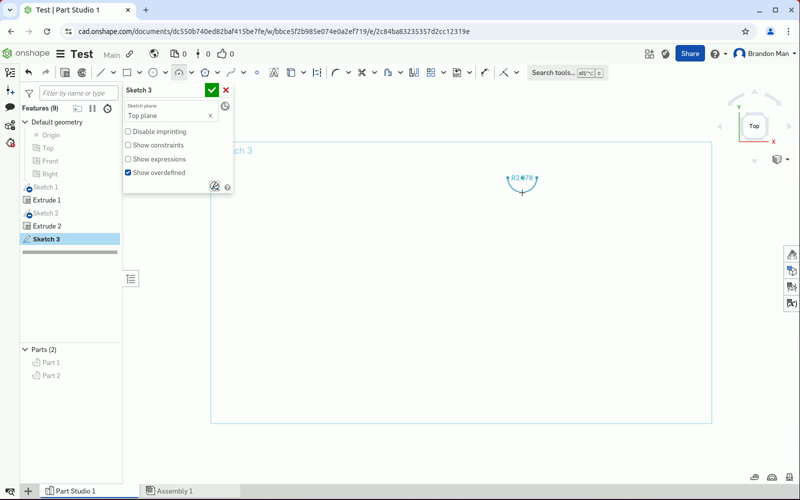
key_up(shift)
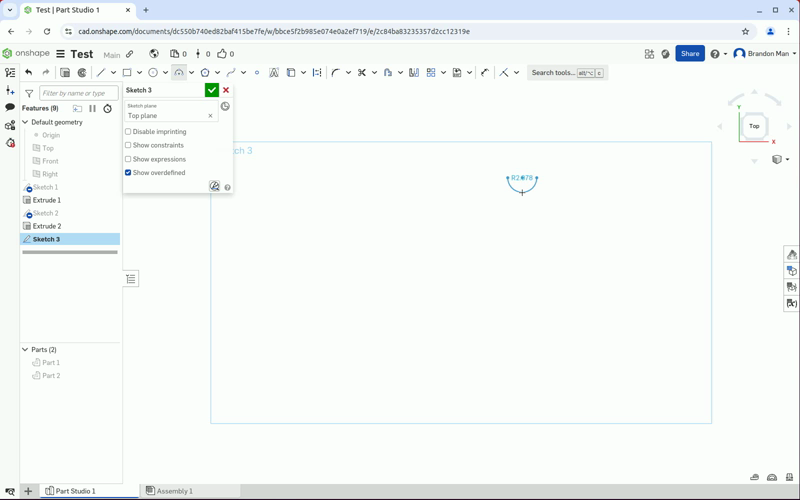
key(esc)
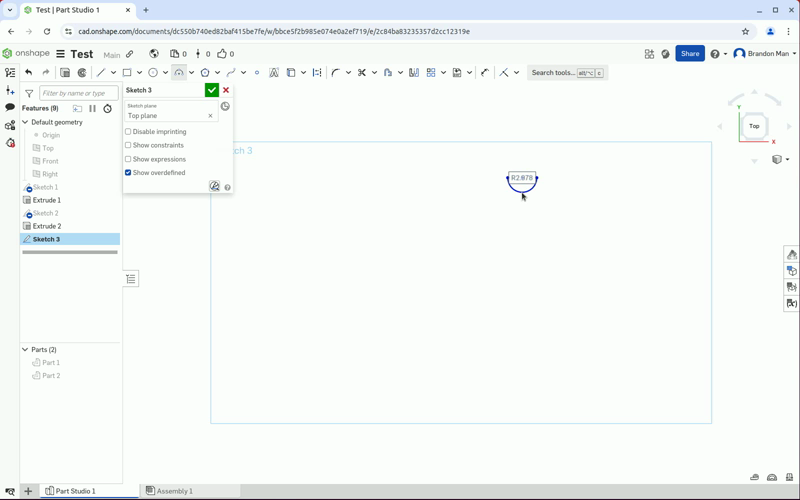
key(l)
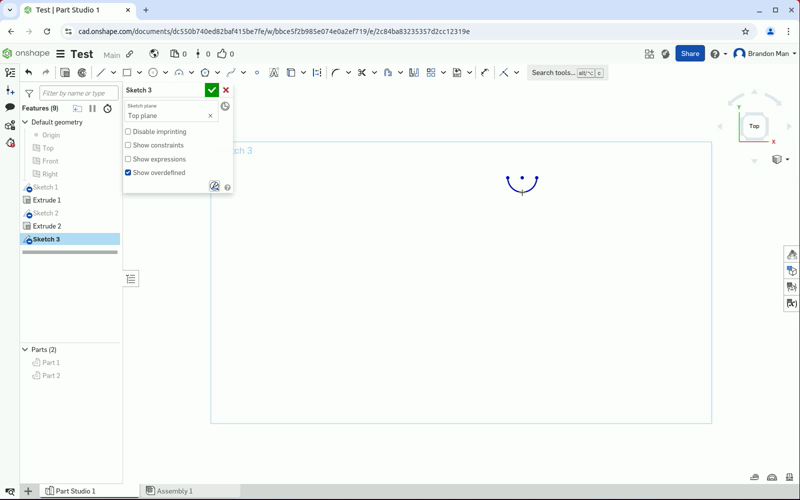
mouse_move(536, 177)
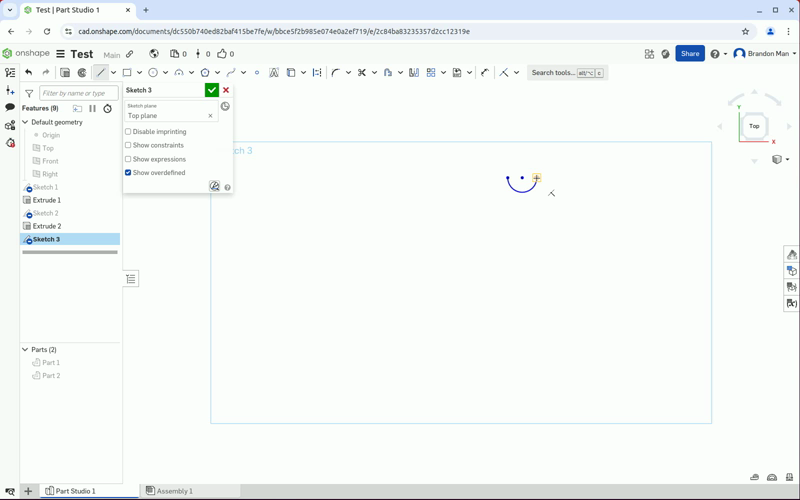
click(536, 177)
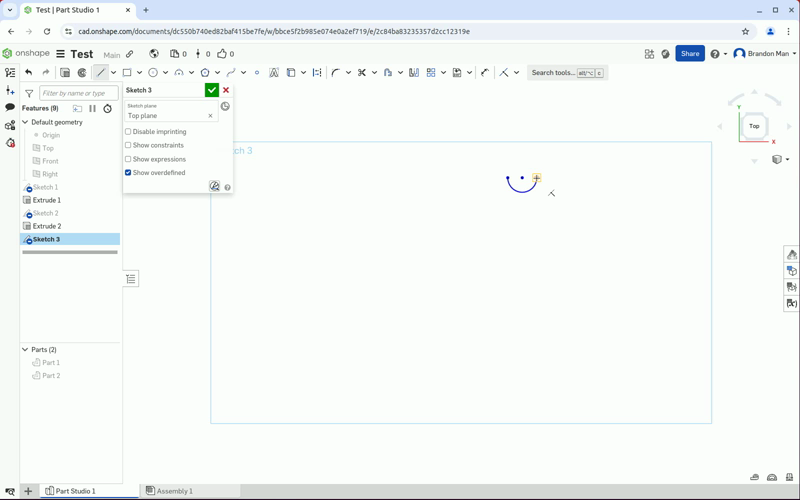
mouse_move(566, 177)
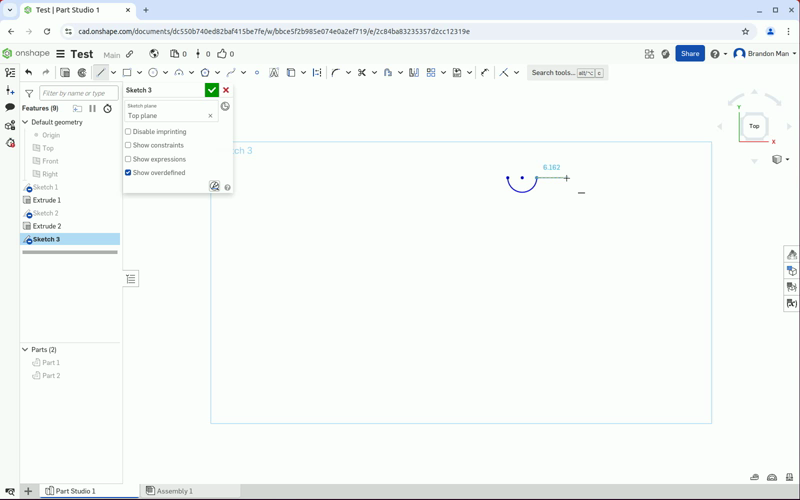
key_down(shift)
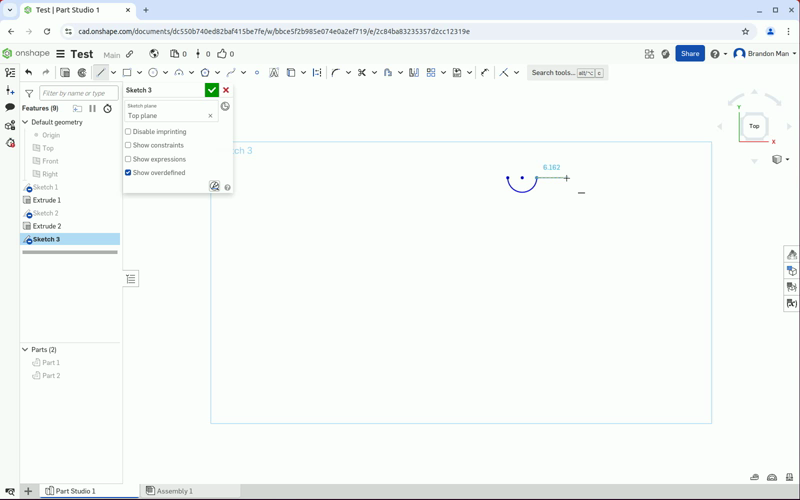
mouse_move(507, 177)
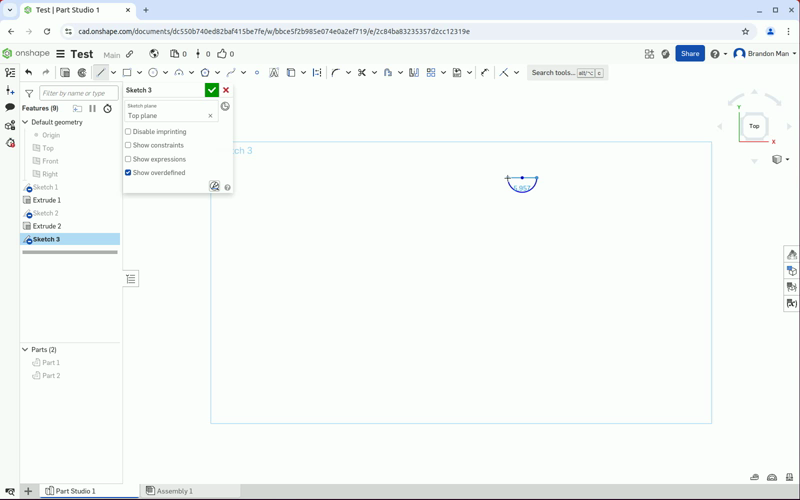
key_up(shift)
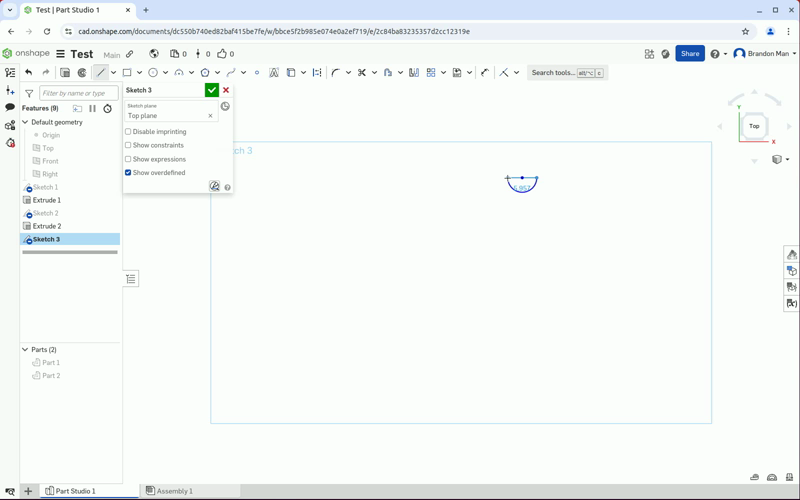
click(507, 177)
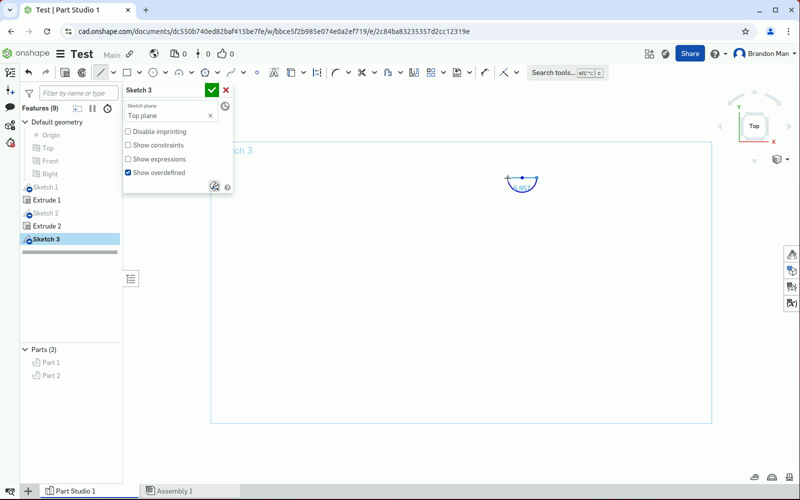
key(esc)
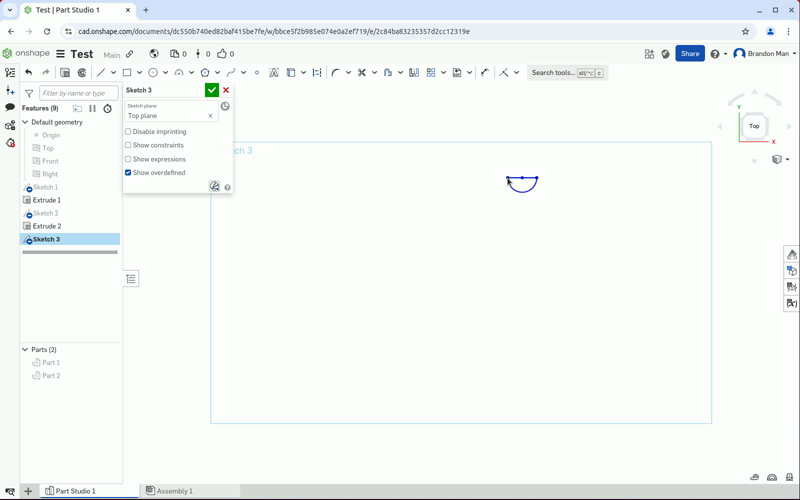
mouse_move(525, 183)
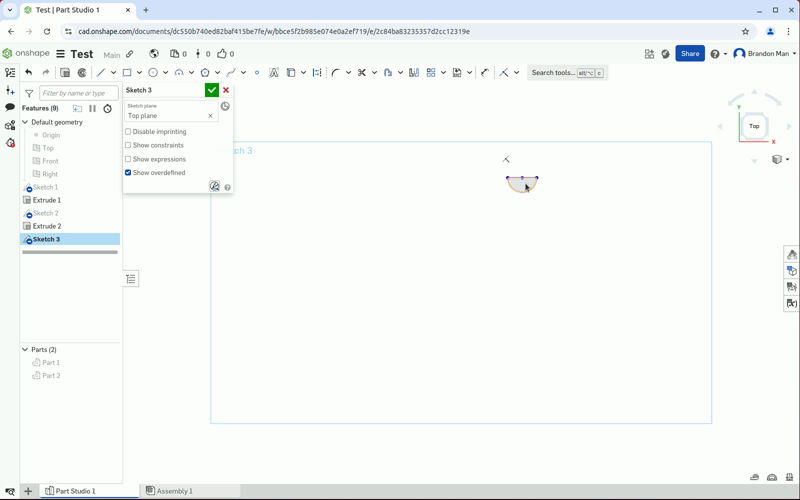
scroll(6)
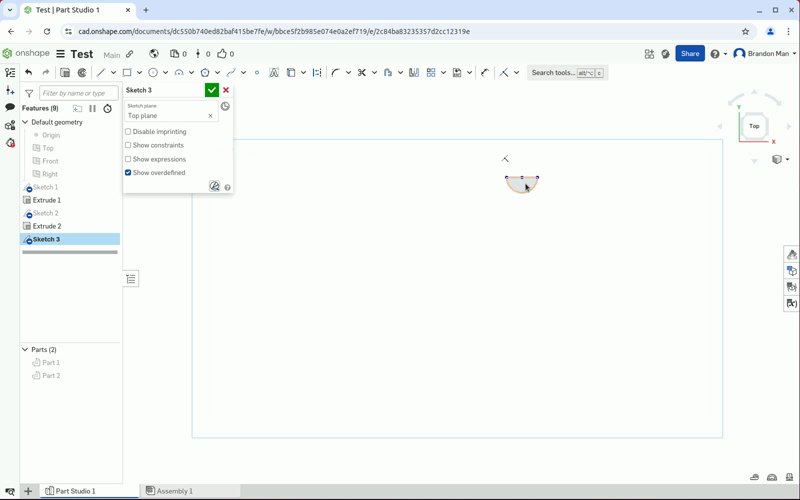
scroll(6)
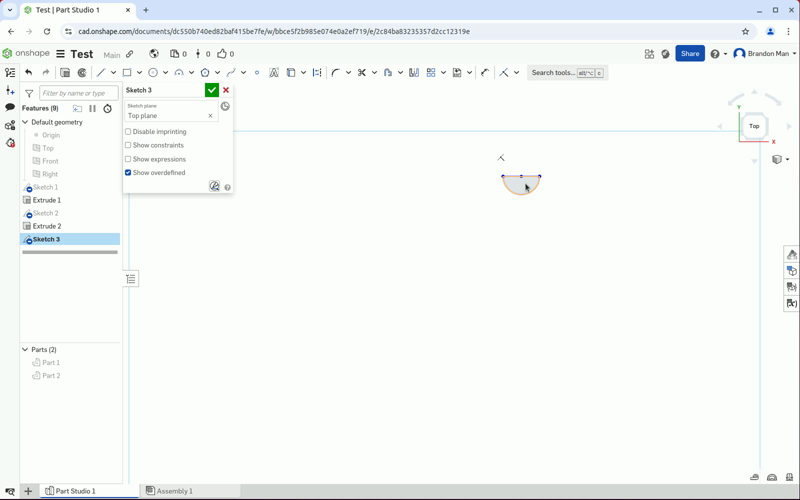
scroll(6)
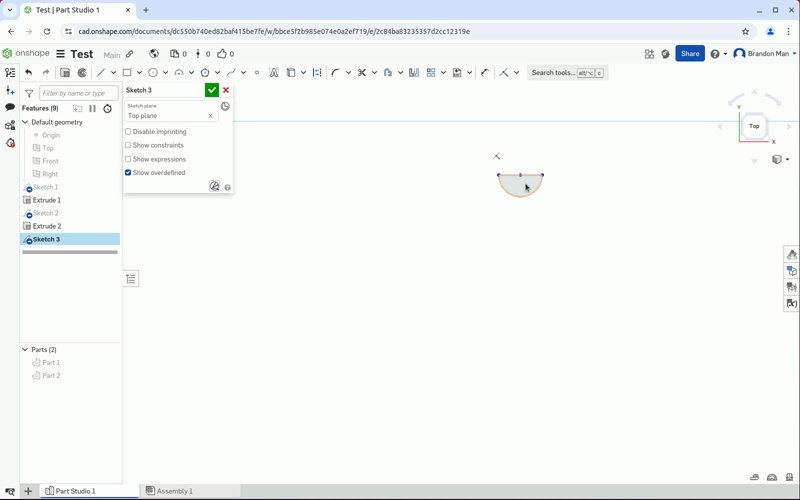
scroll(6)
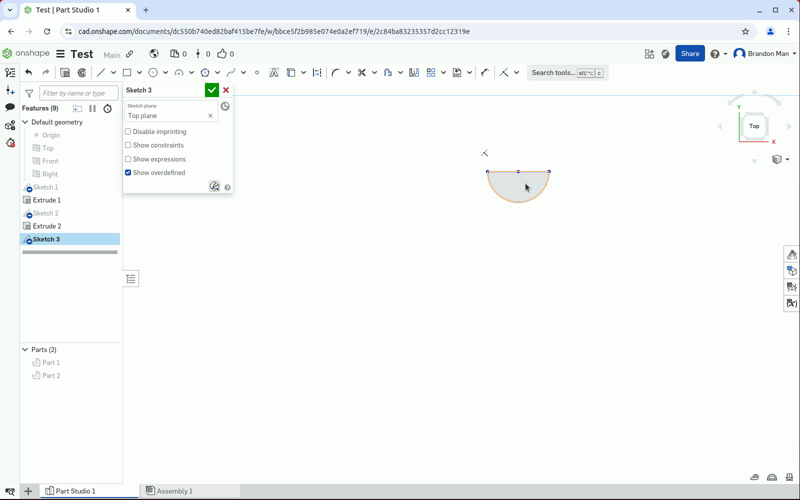
scroll(6)
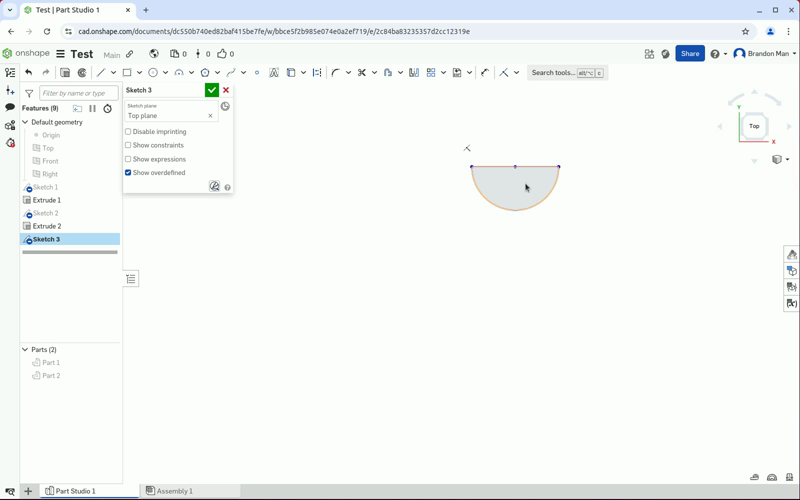
scroll(6)
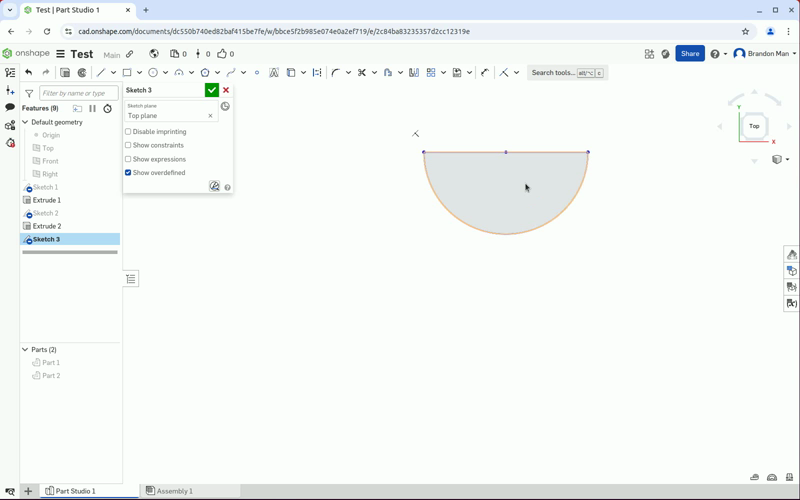
scroll(6)
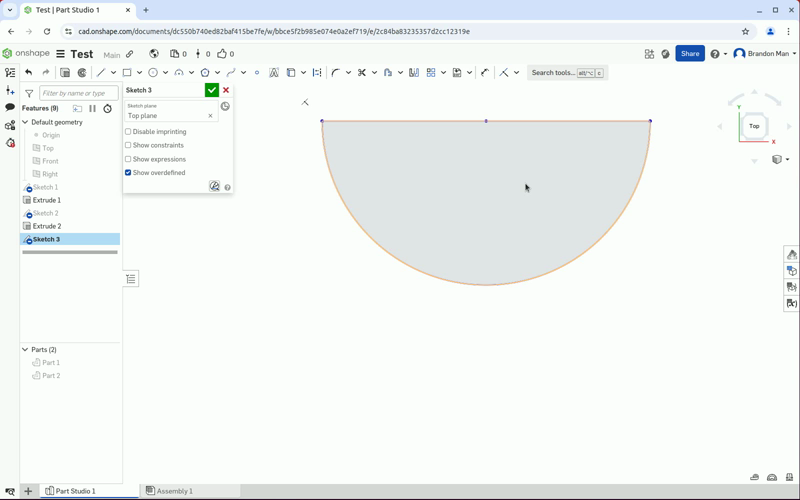
click(525, 183)
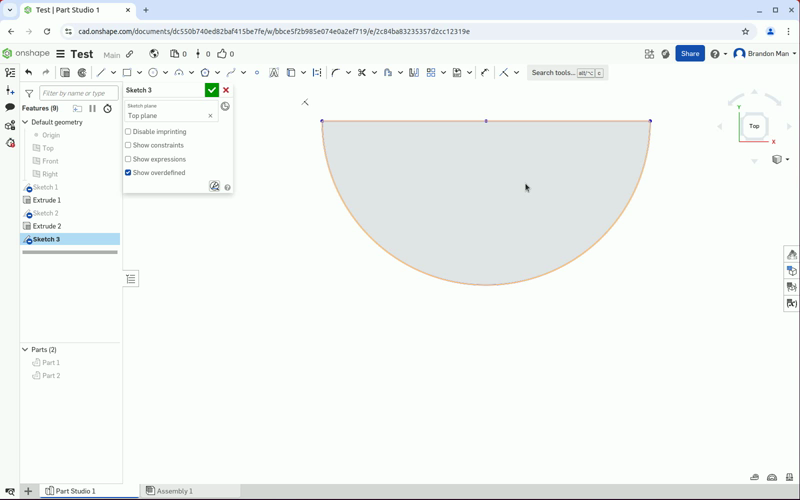
scroll(-6)
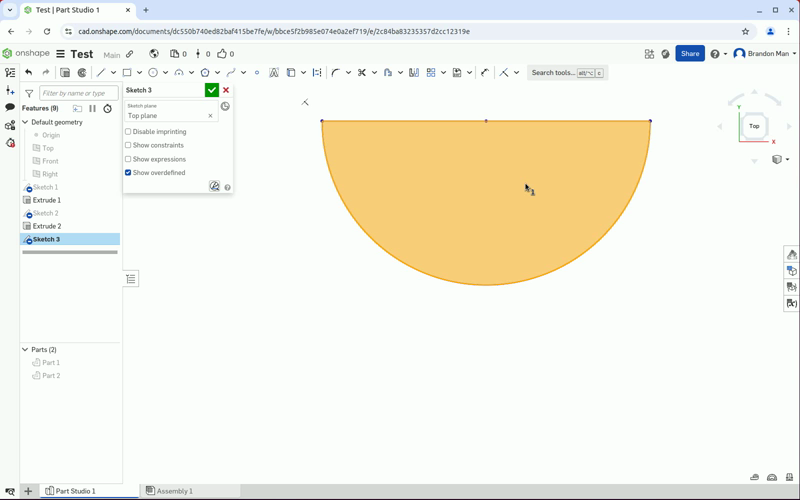
scroll(-6)
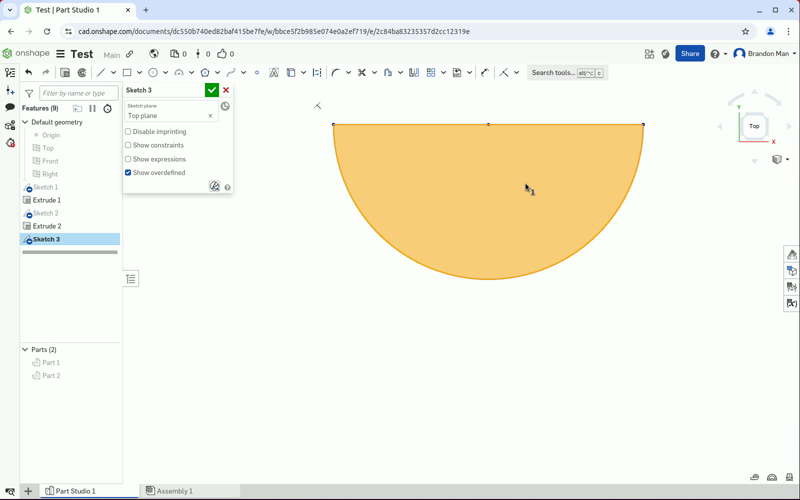
scroll(-6)
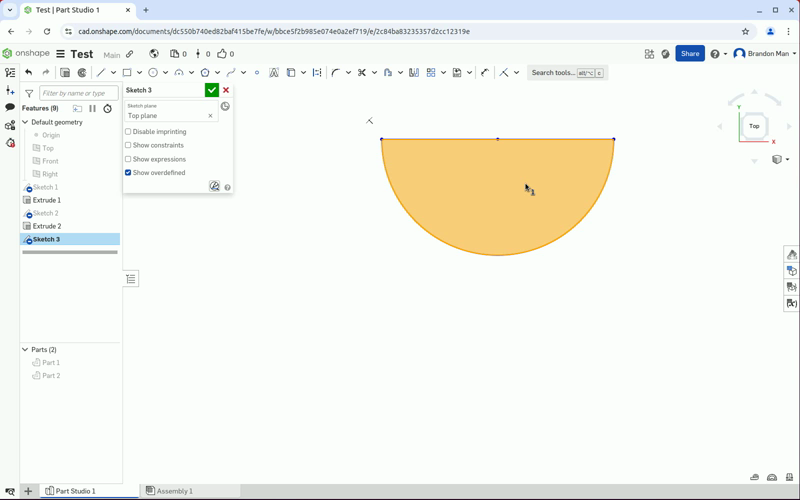
scroll(-6)
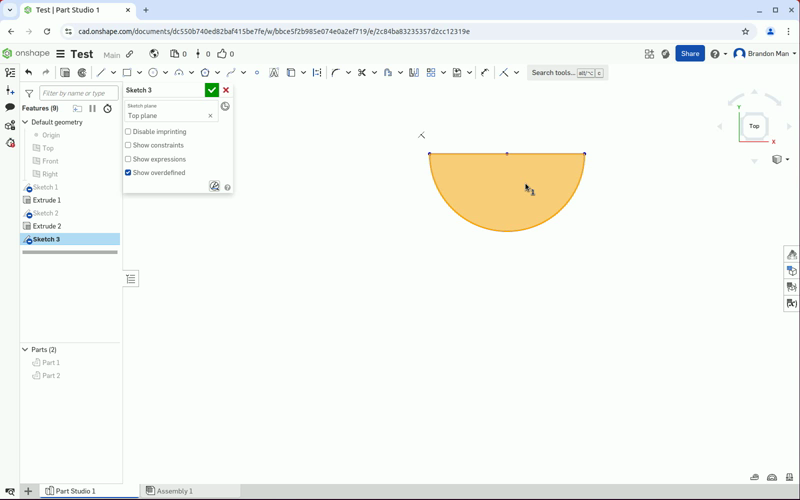
scroll(-6)
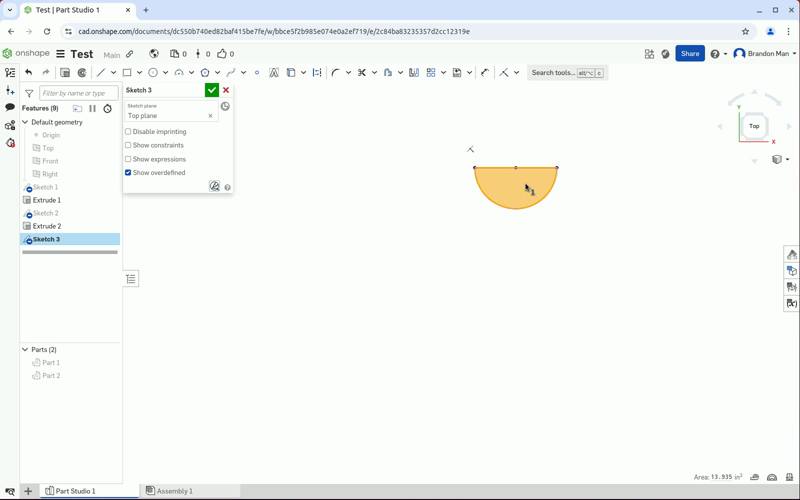
scroll(-6)
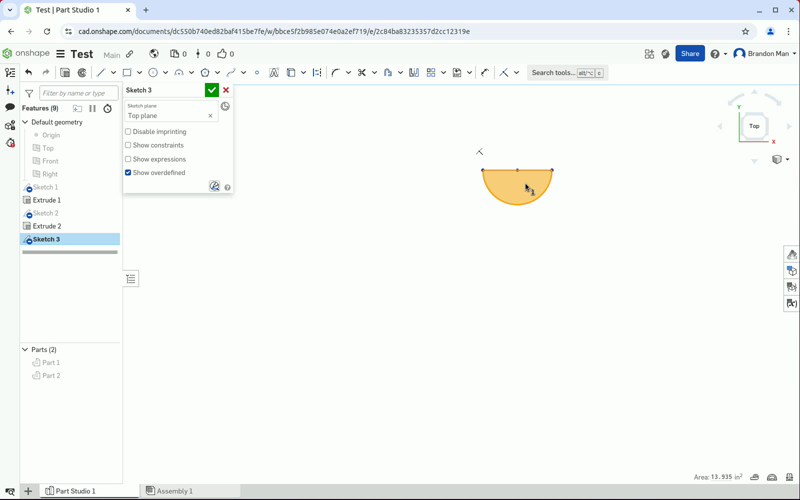
scroll(-6)
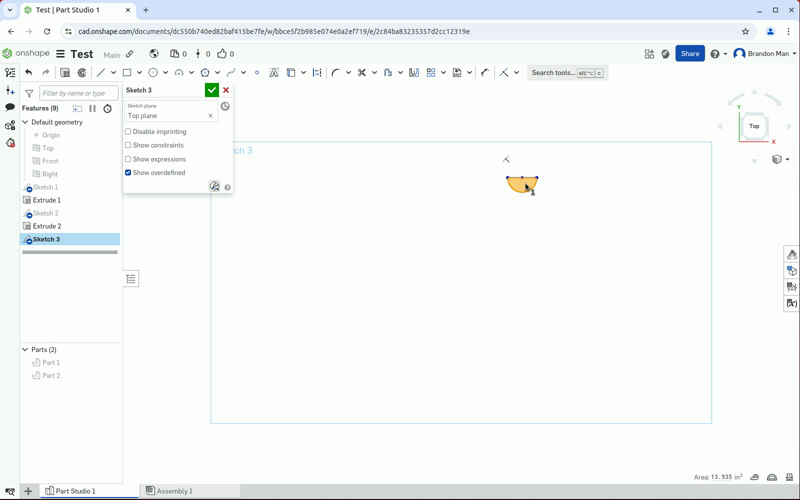
mouse_move(73, 352)
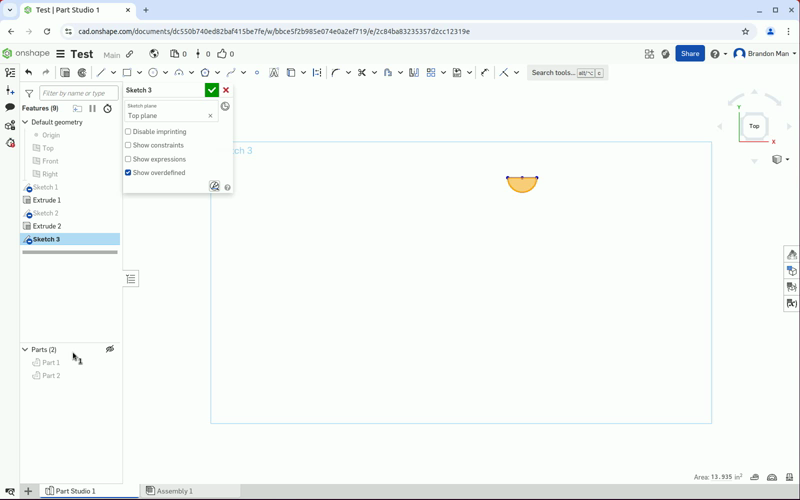
key(shift+y)
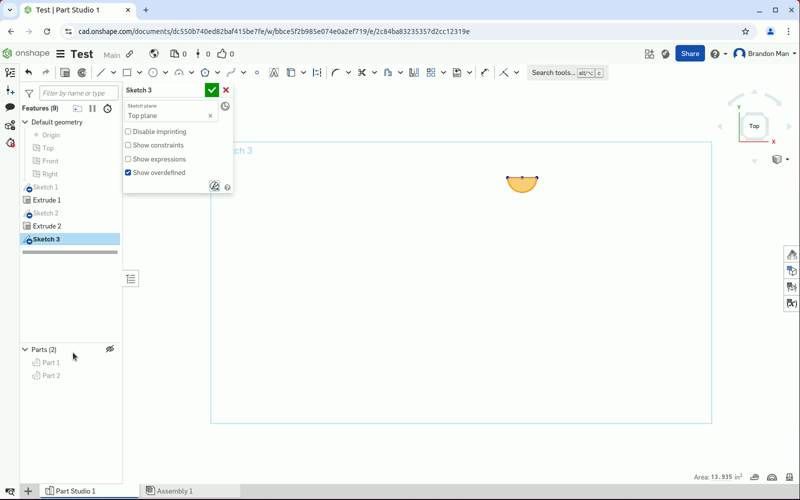
key(shift+e)
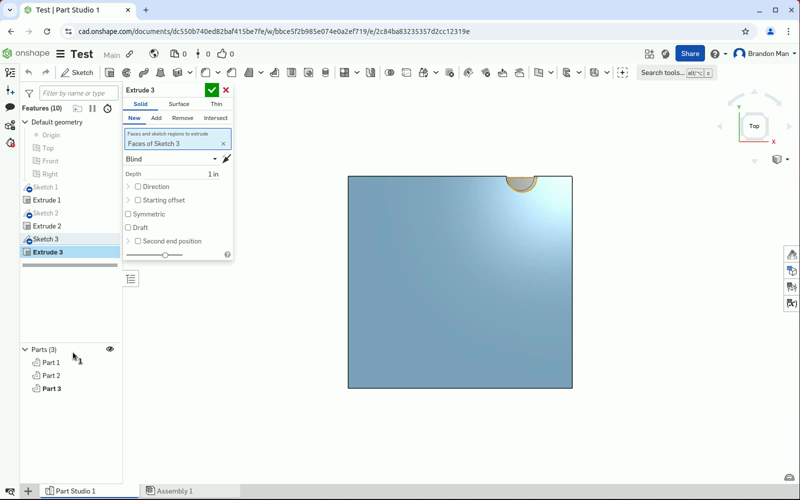
mouse_move(143, 106)
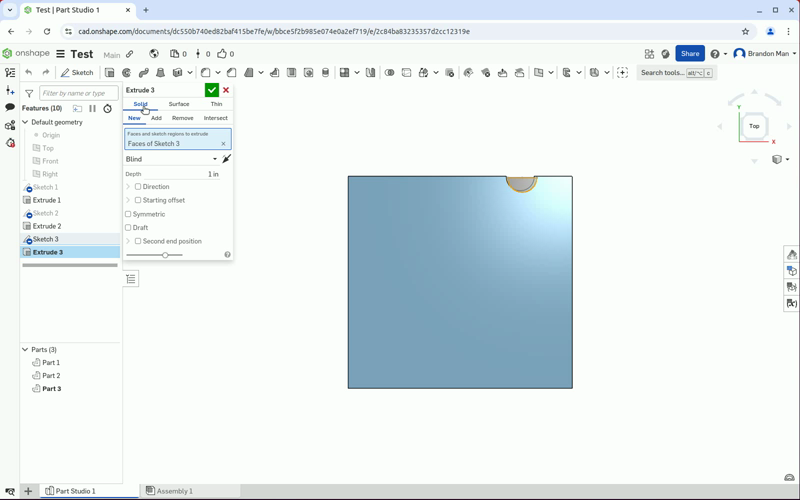
click(143, 106)
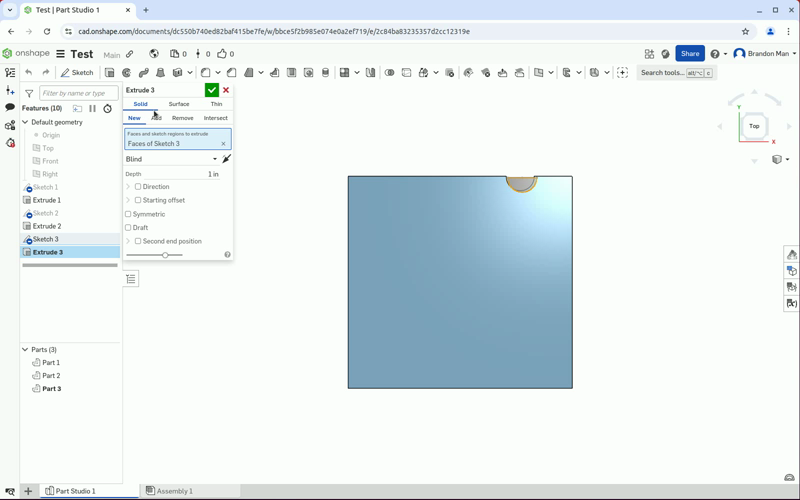
mouse_move(186, 120)
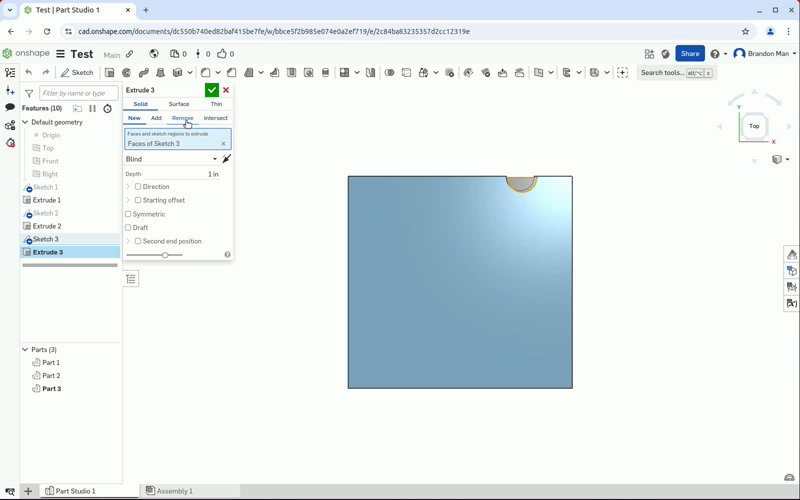
click(186, 120)
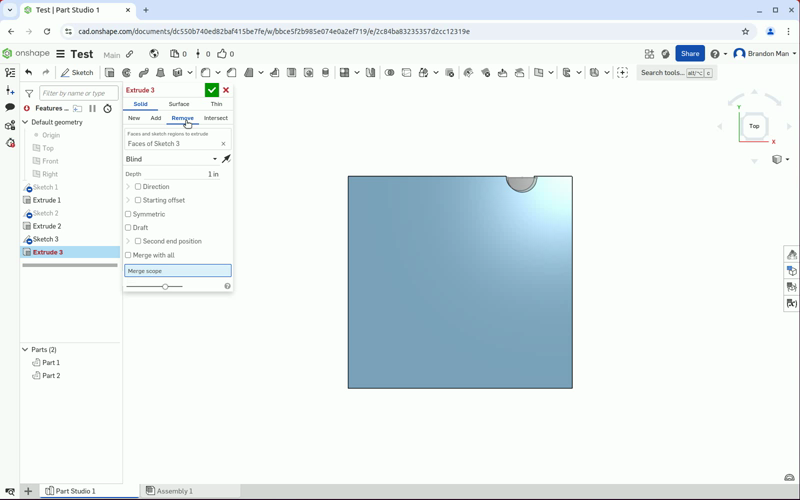
key(tab, 4)
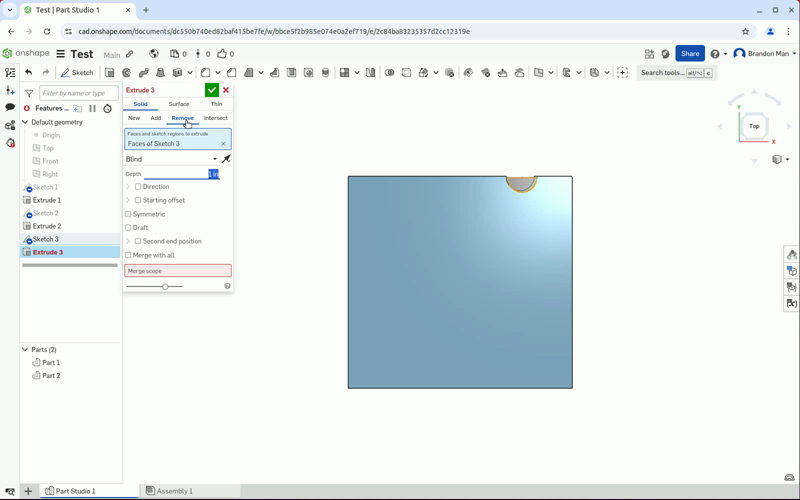
text(-2.889)
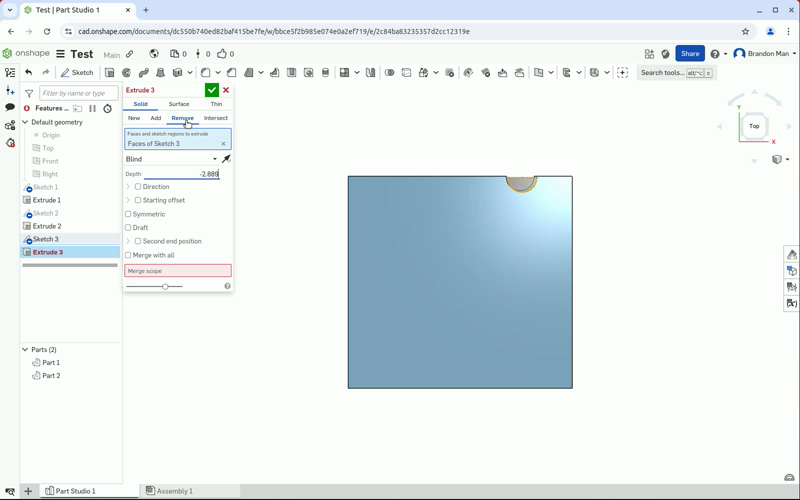
key(tab, 6)
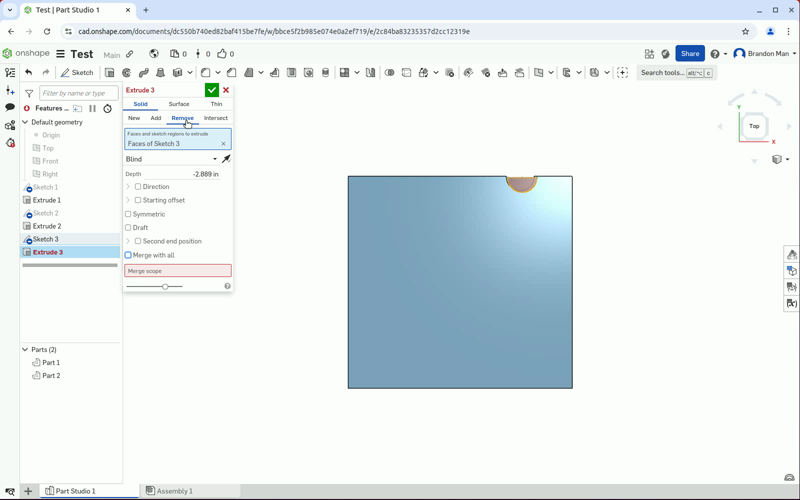
key(space)
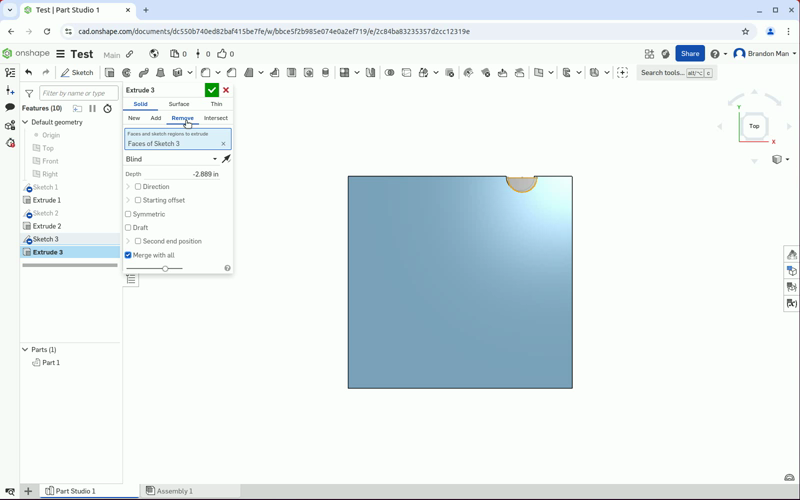
key(enter)
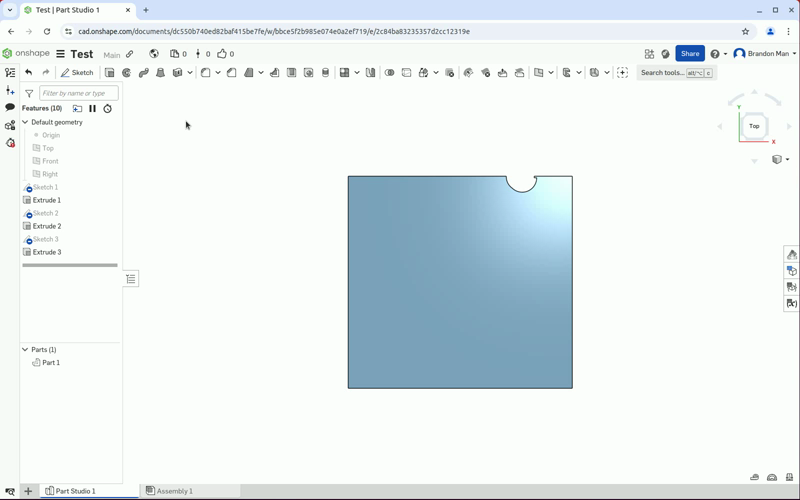
key(shift+h)
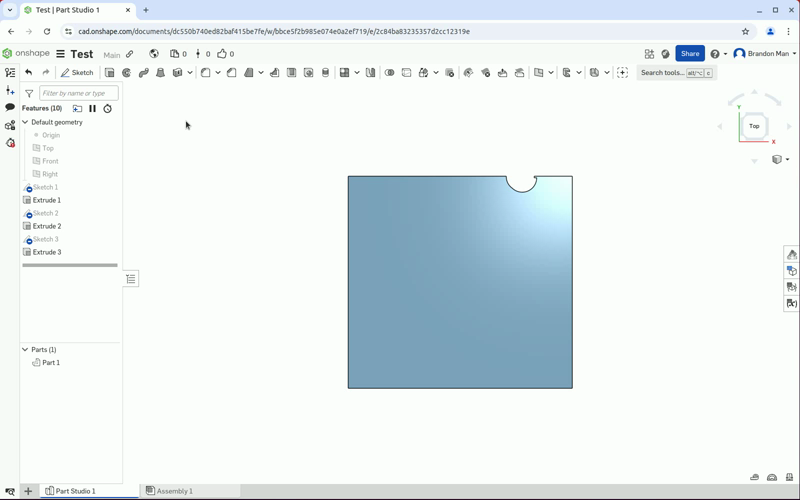
key(shift+h)
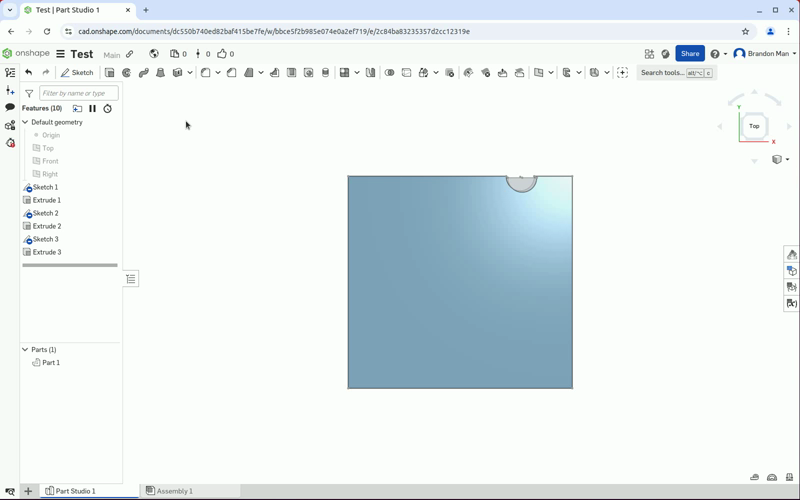
key(shift+7)
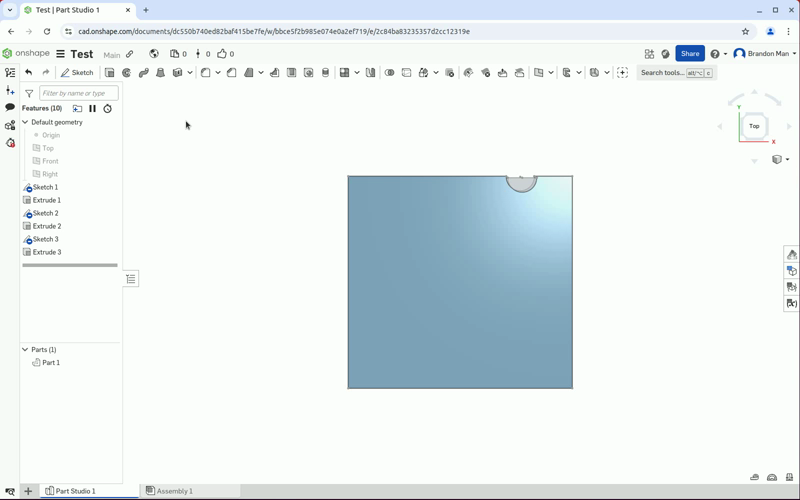
key(up, 3)
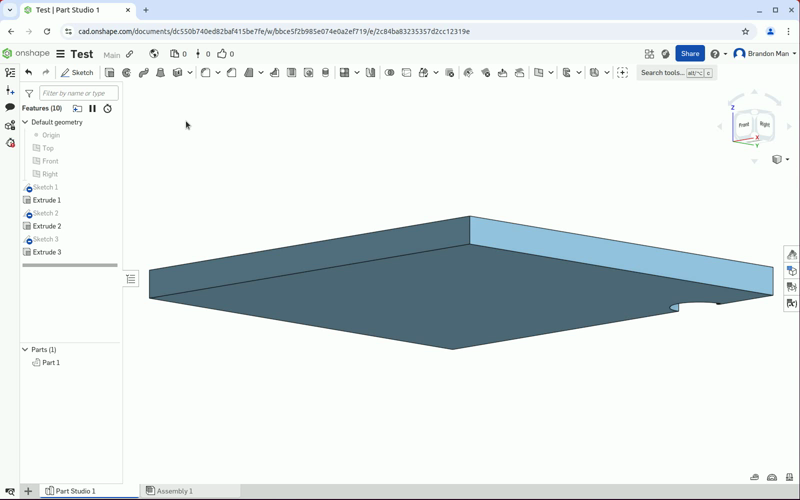
key(left, 3)
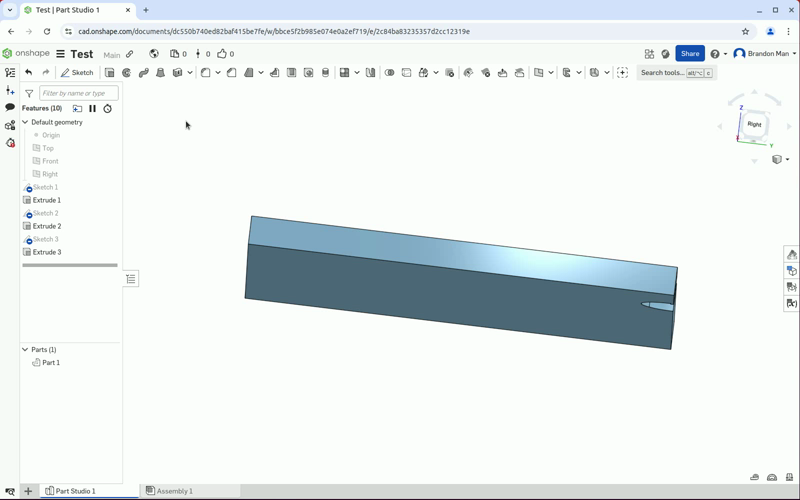
key(right, 3)
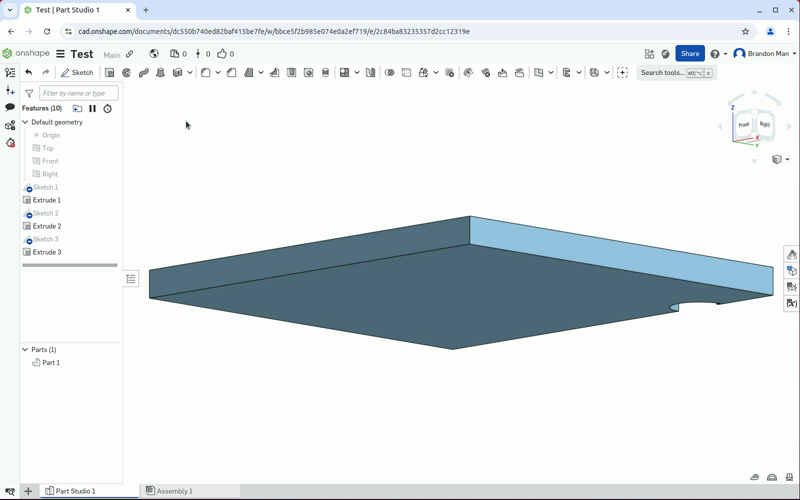
key(down, 3)
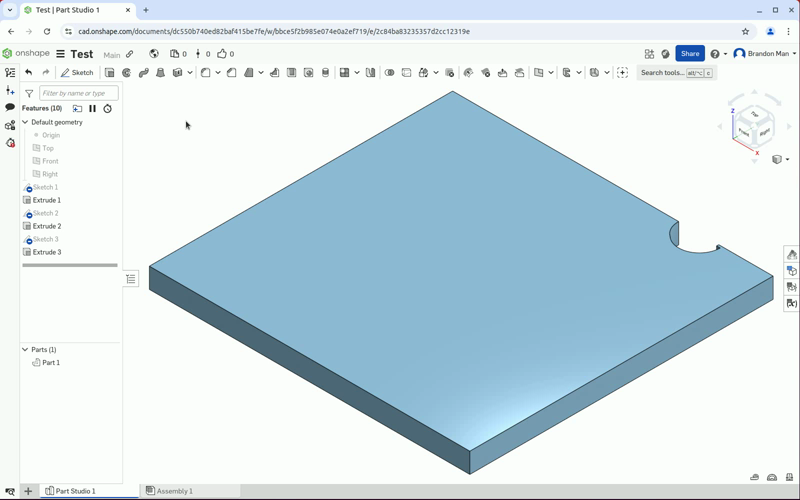
mouse_move(73, 189)
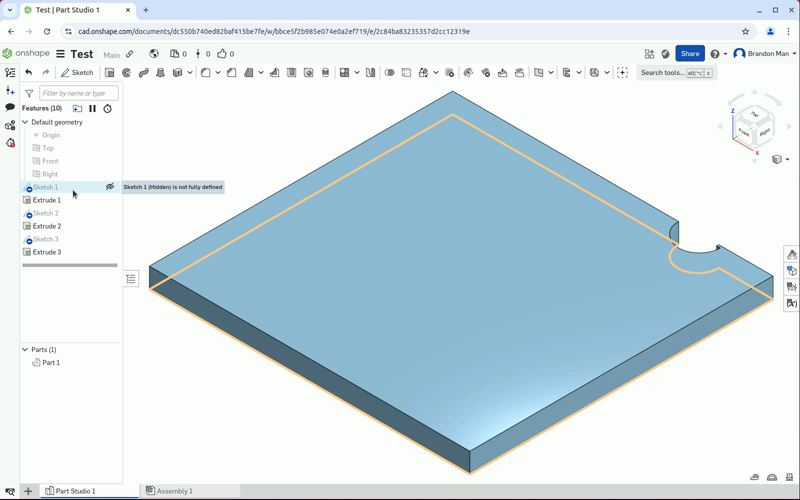
click(73, 189)